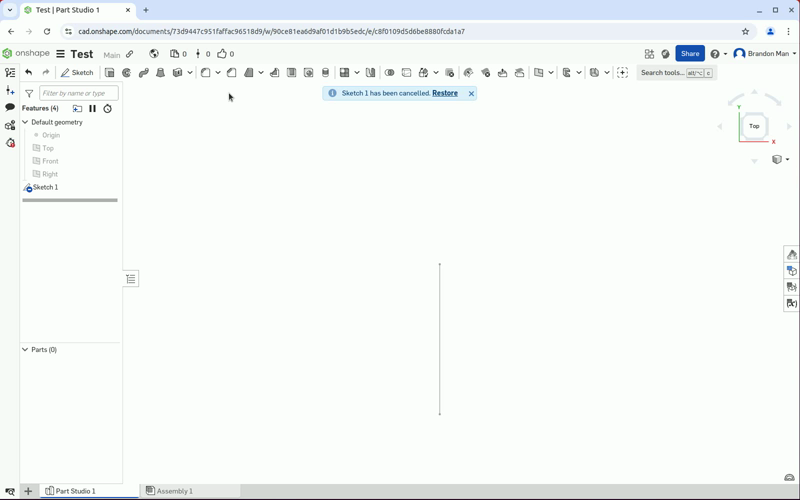
key(shift+h)
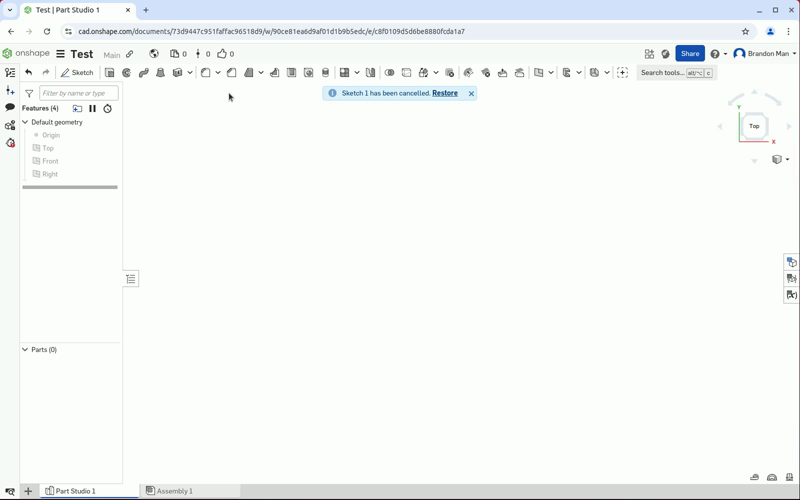
mouse_move(73, 352)
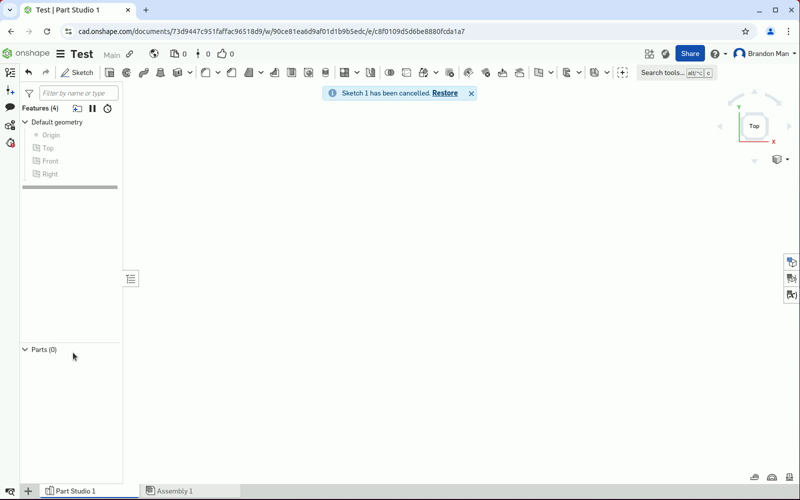
key(y)
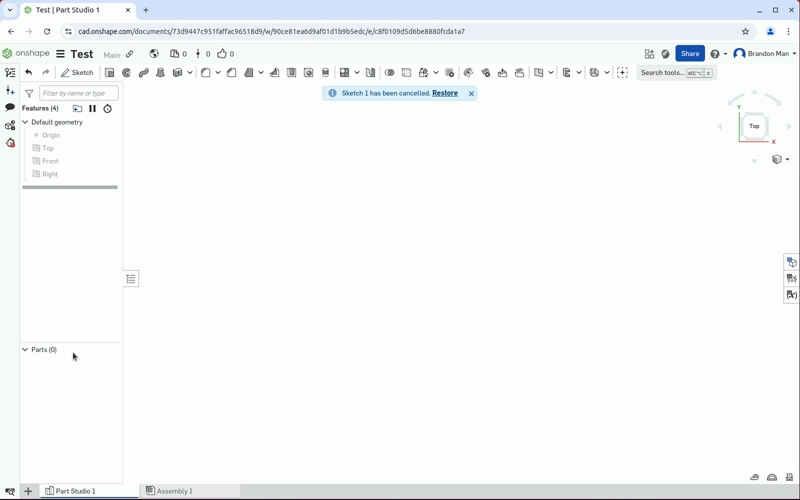
key(shift+p)
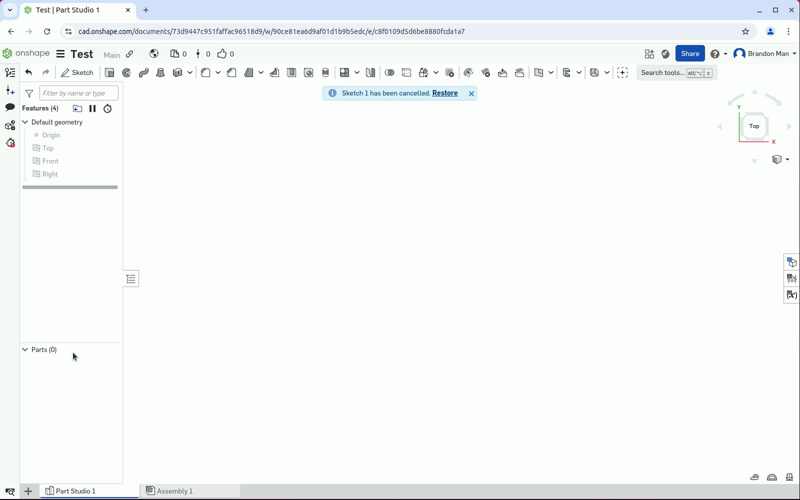
key(space)
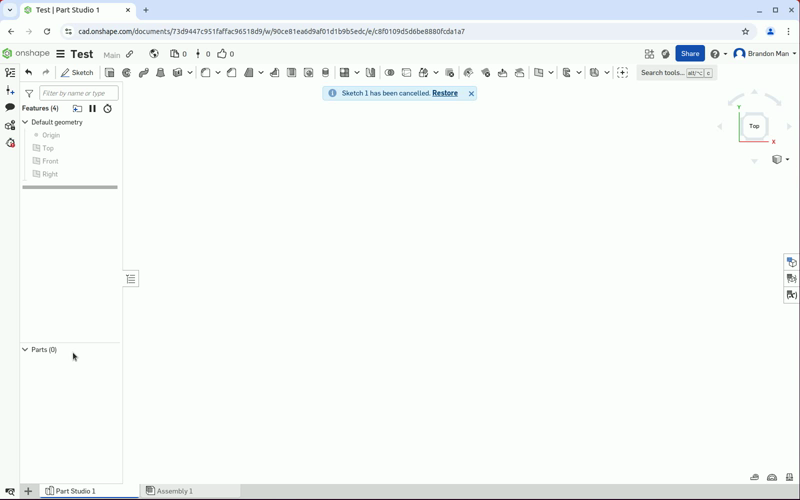
key_down(shift)
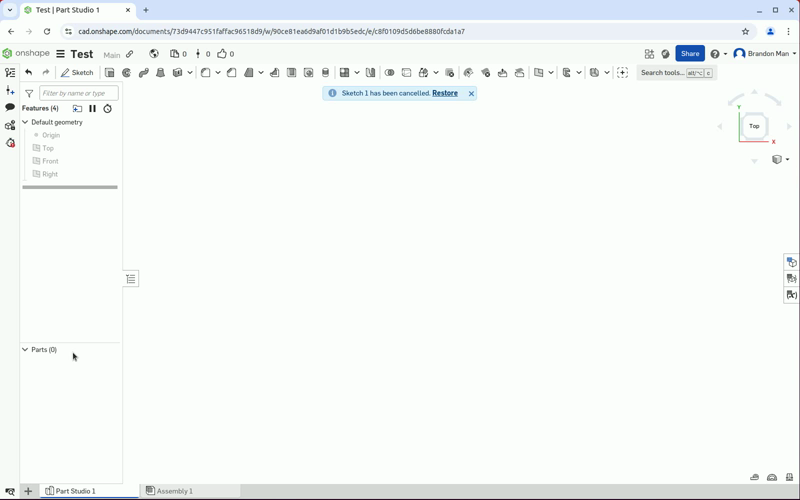
key(up)
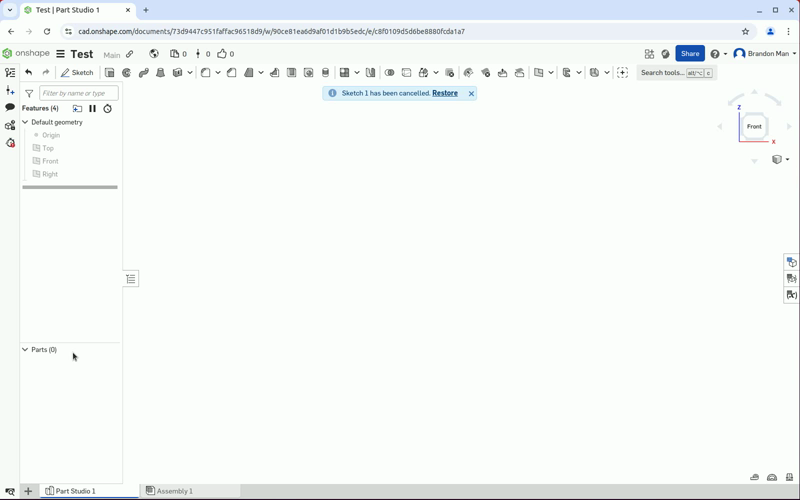
key_up(shift)
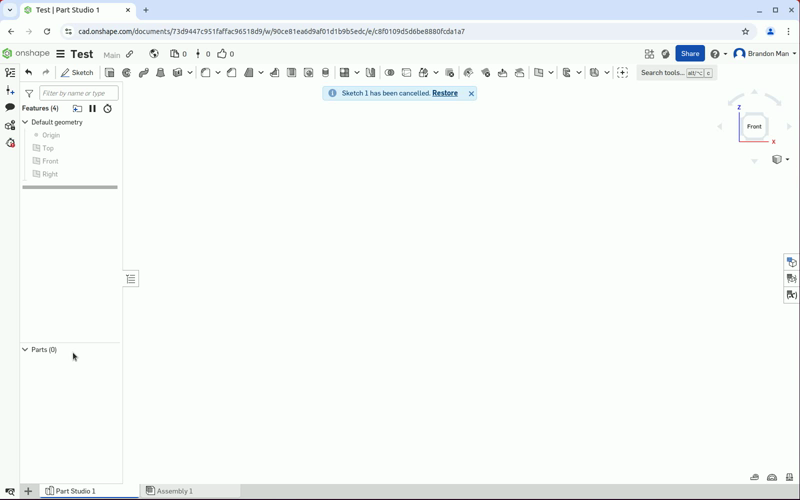
key(space)
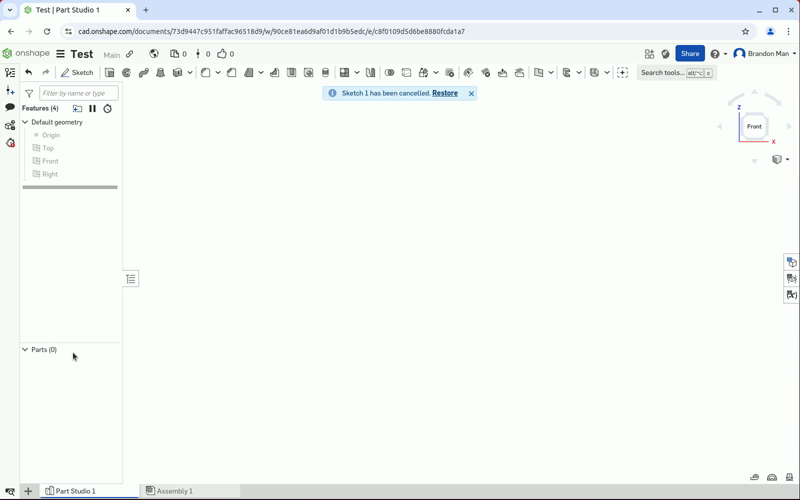
key_down(shift)
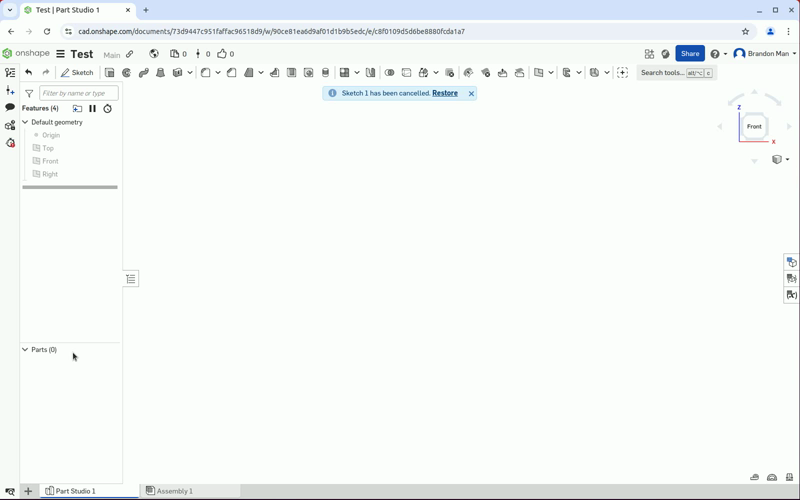
key(left)
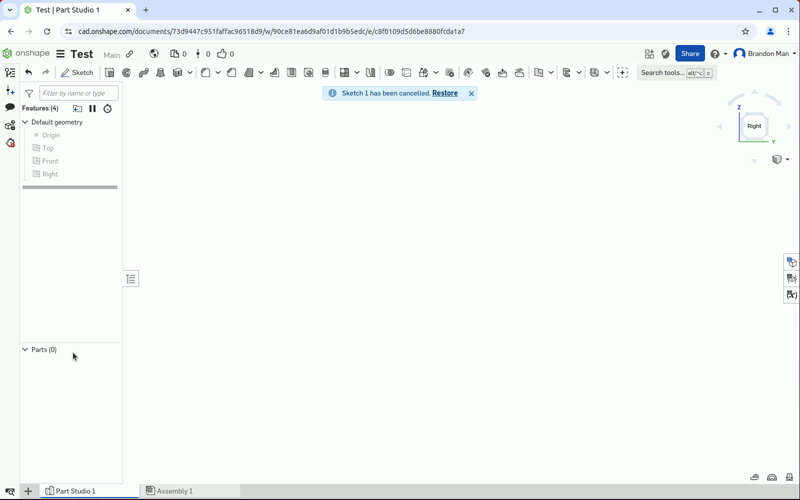
key_up(shift)
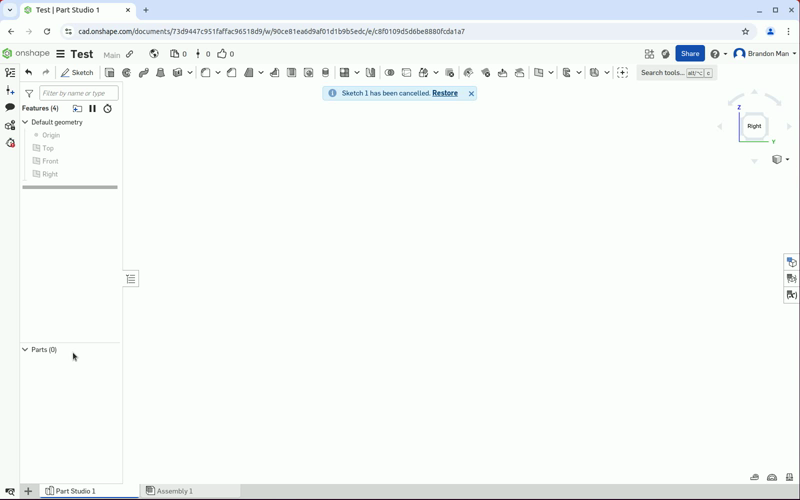
mouse_move(73, 352)
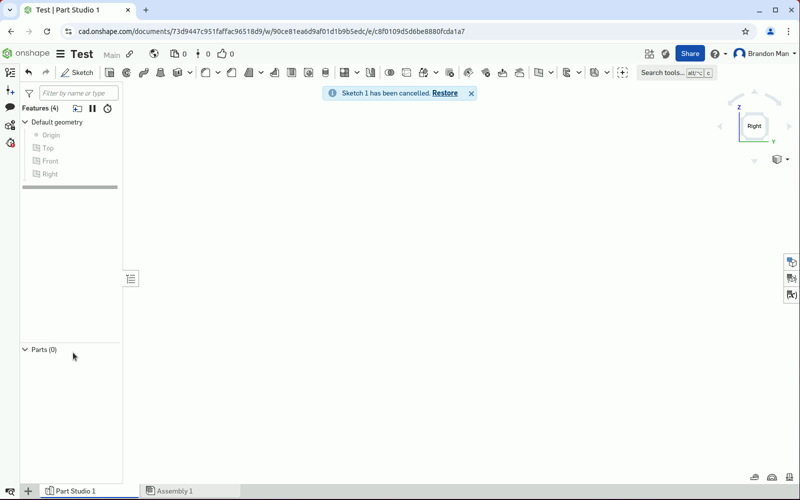
key(shift+y)
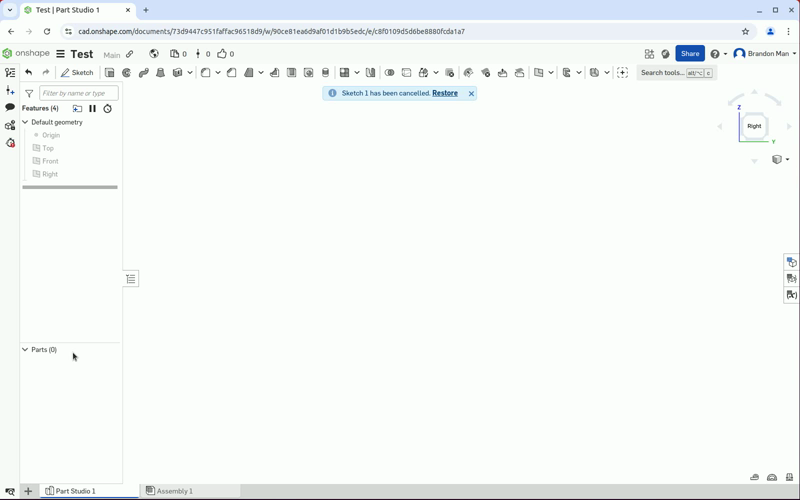
key(shift+s)
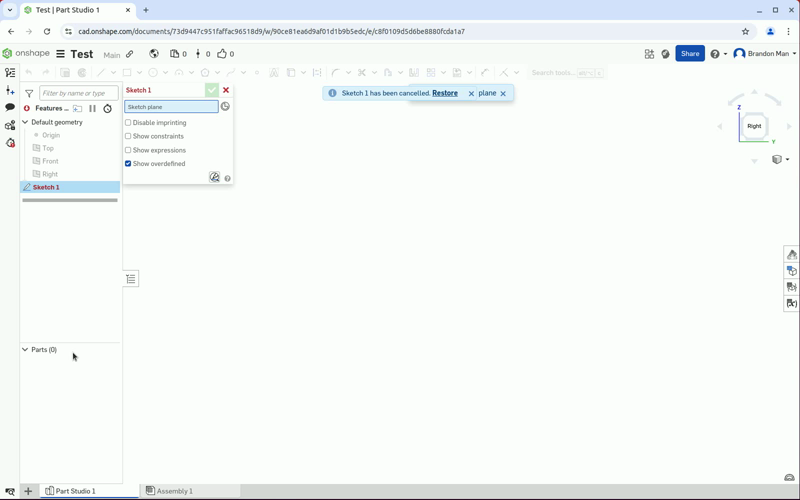
mouse_move(73, 176)
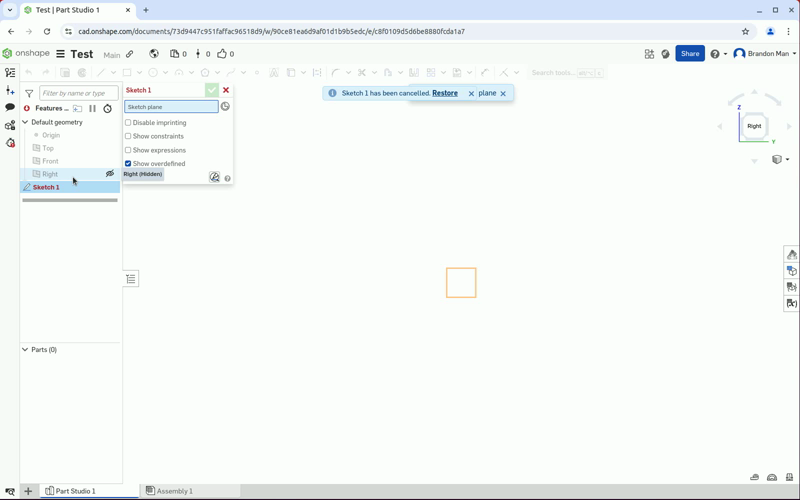
click(73, 176)
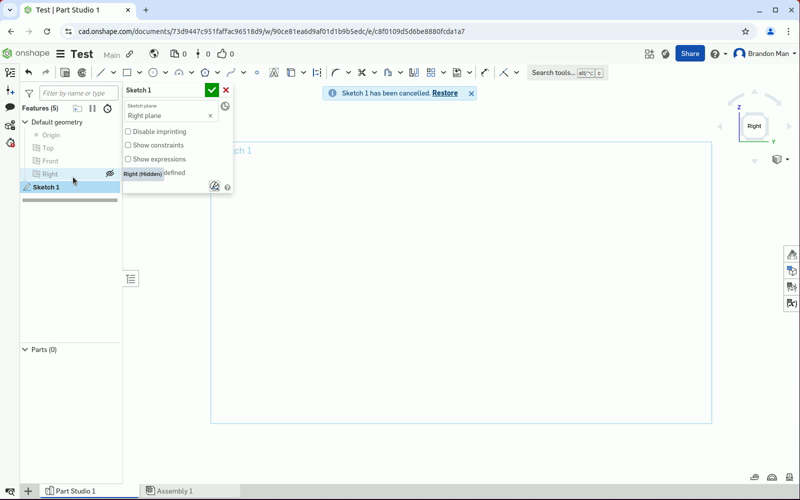
mouse_move(73, 352)
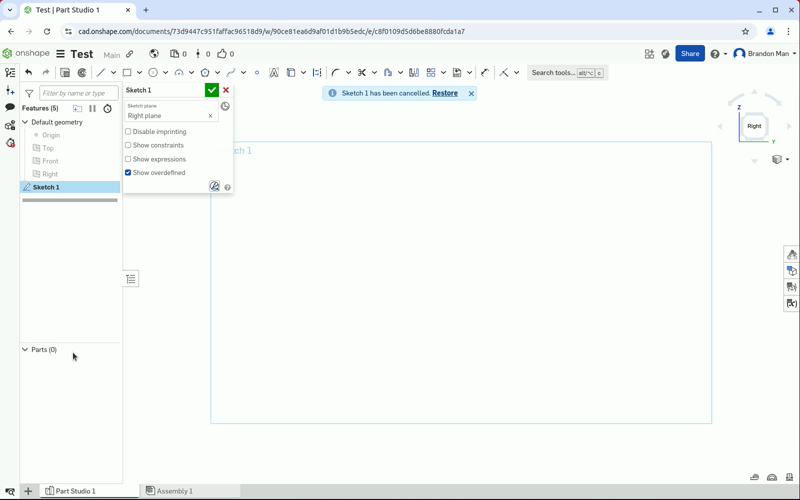
key(y)
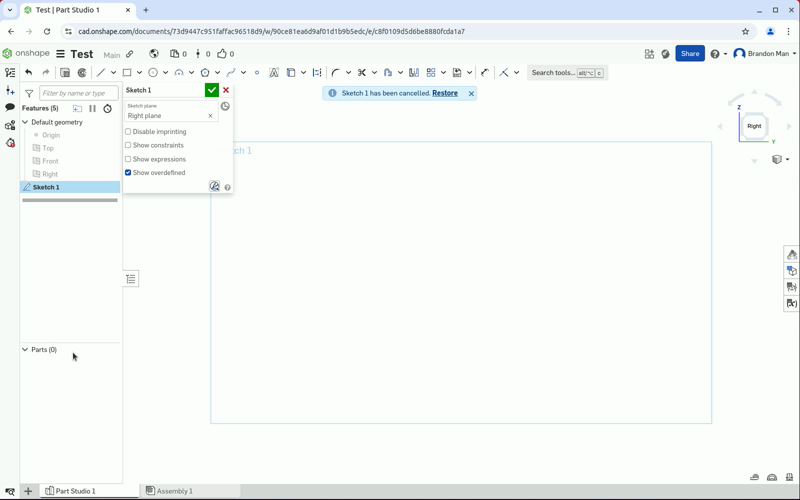
key(l)
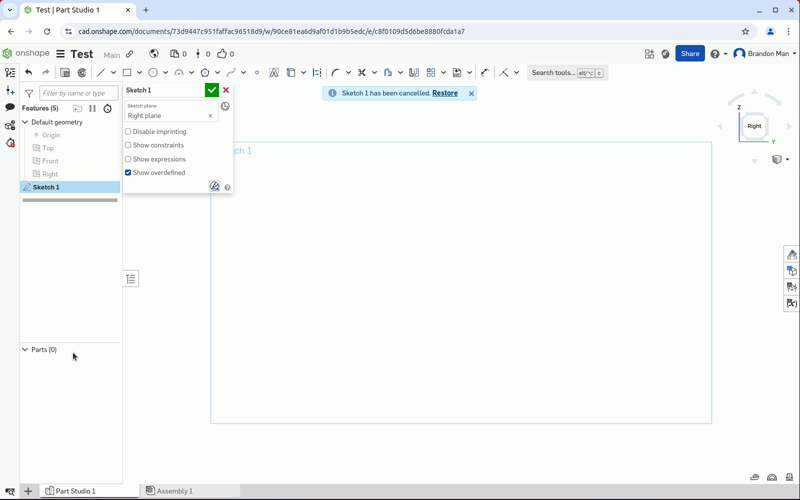
key_down(shift)
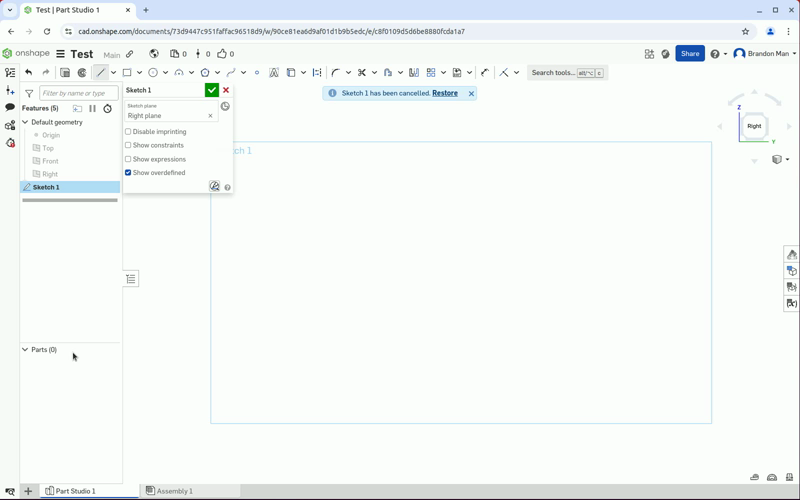
mouse_move(460, 282)
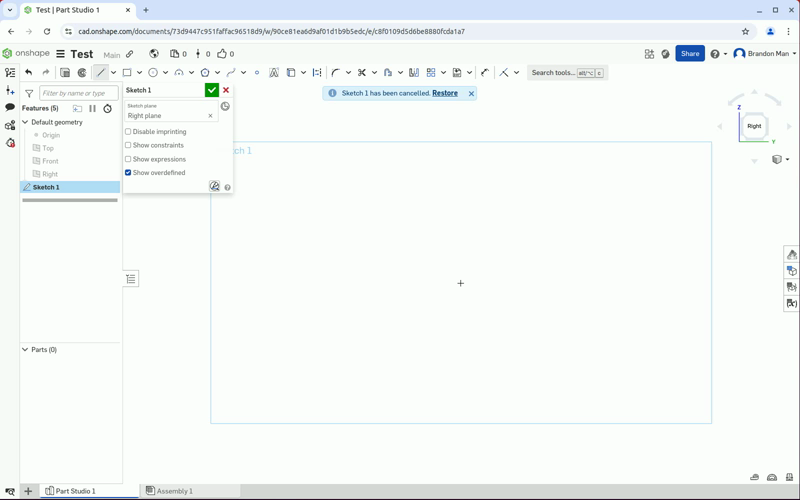
click(460, 282)
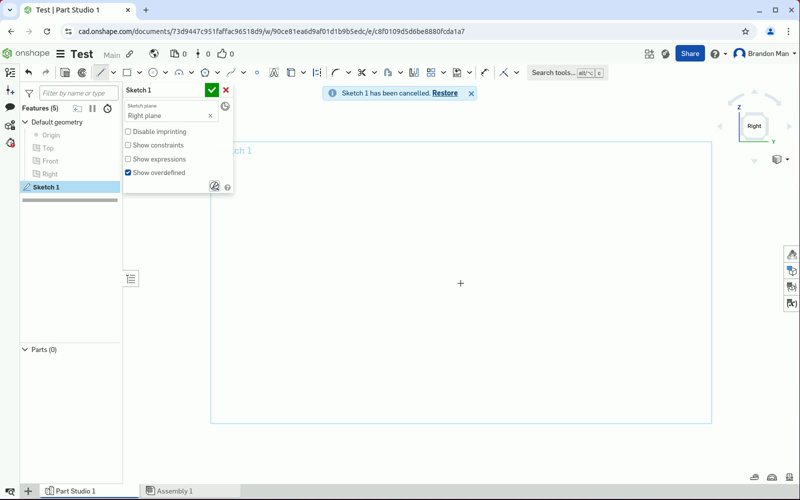
key_up(shift)
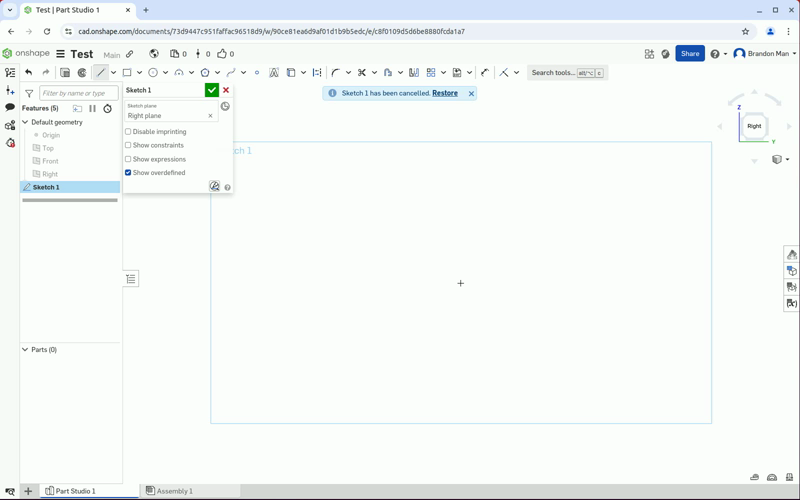
key_down(shift)
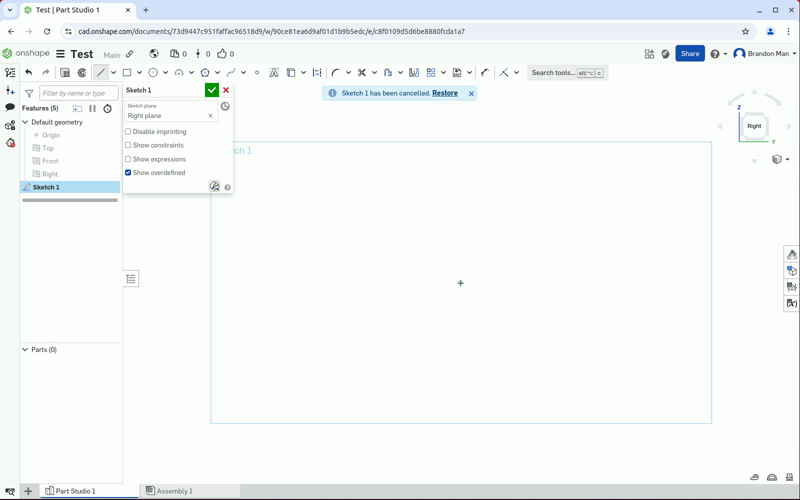
mouse_move(490, 282)
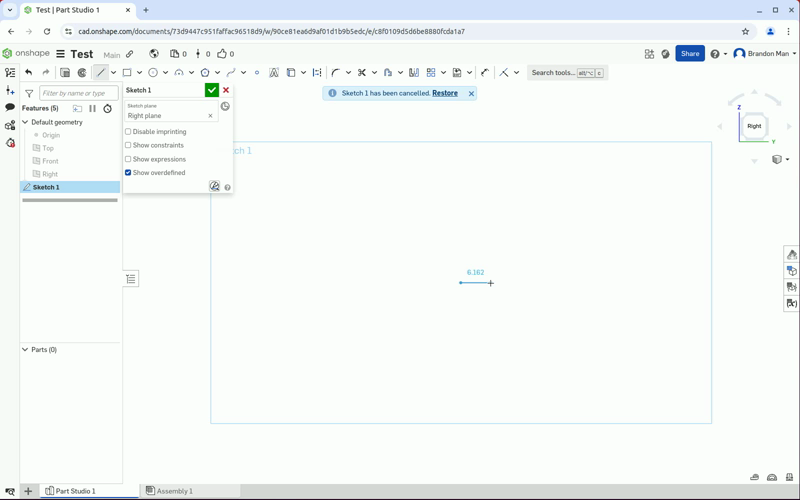
mouse_move(478, 282)
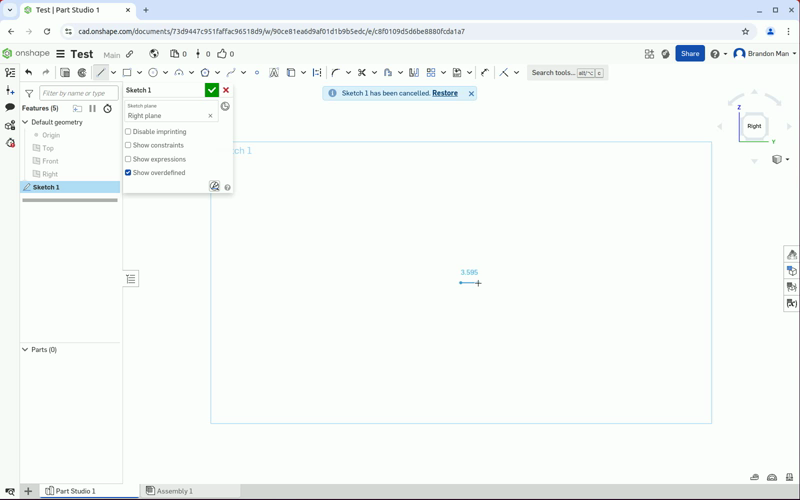
click(478, 282)
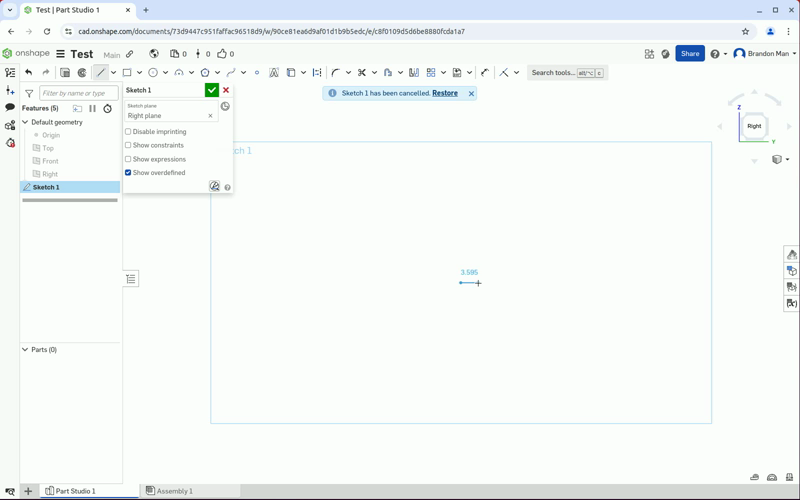
key_up(shift)
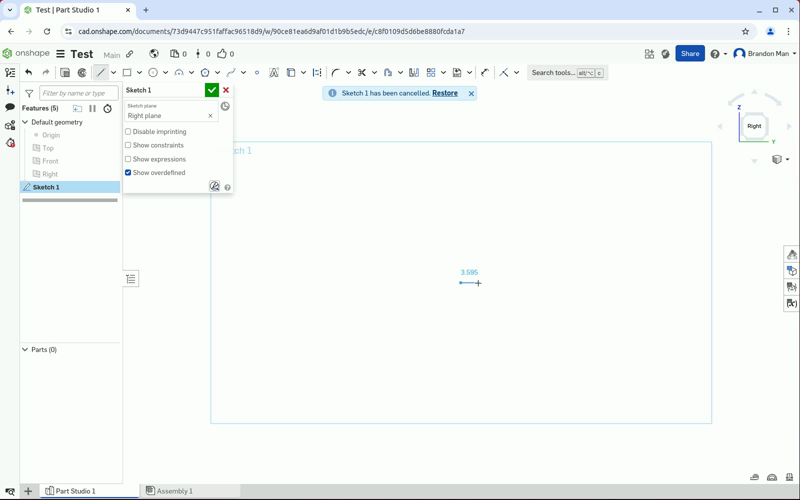
key(esc)
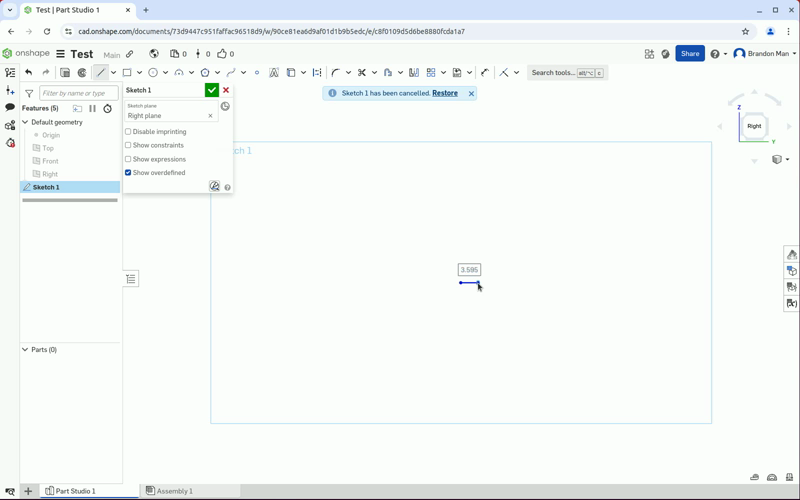
key(a)
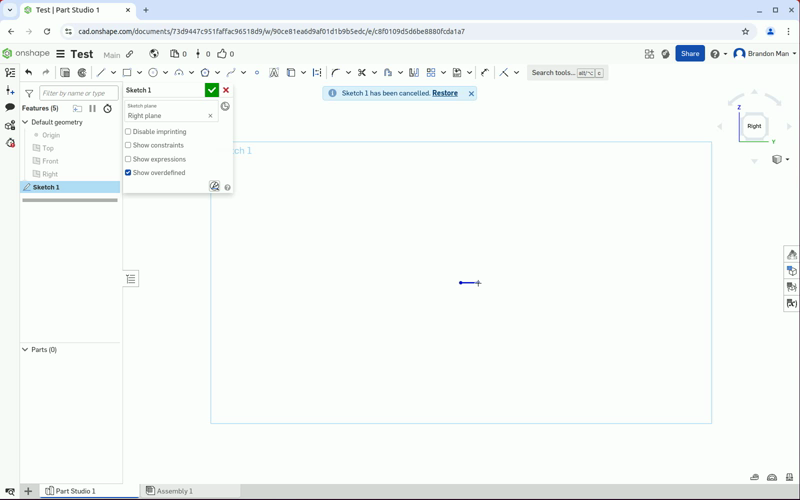
mouse_move(478, 282)
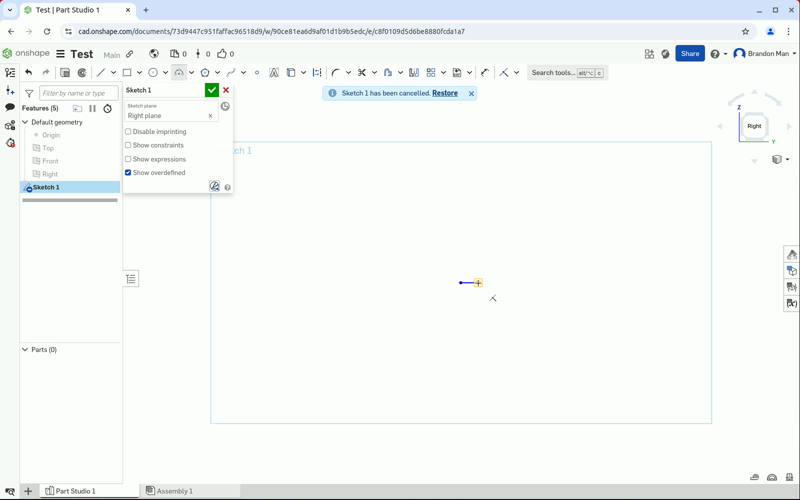
click(478, 282)
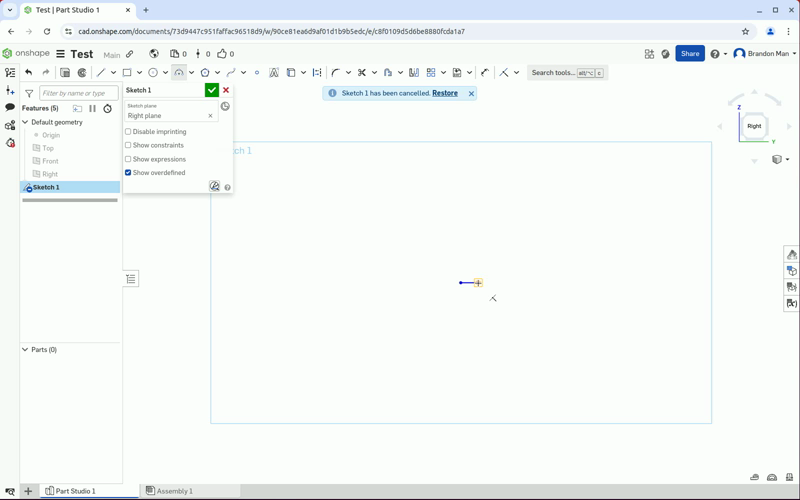
key_down(shift)
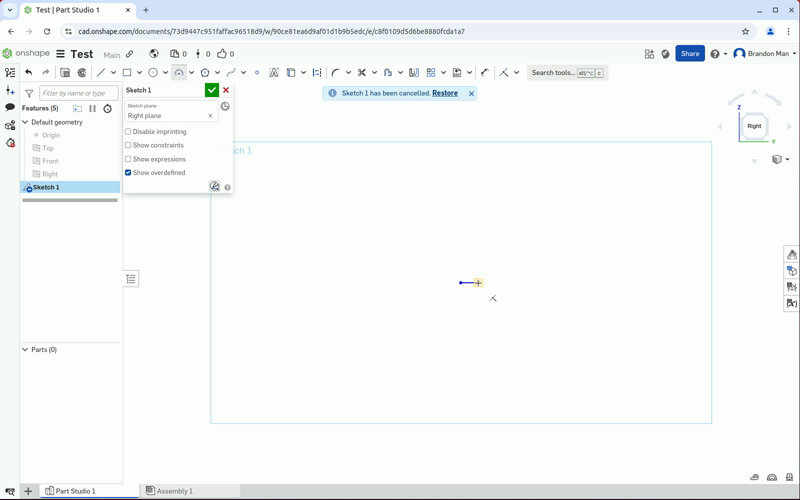
mouse_move(460, 265)
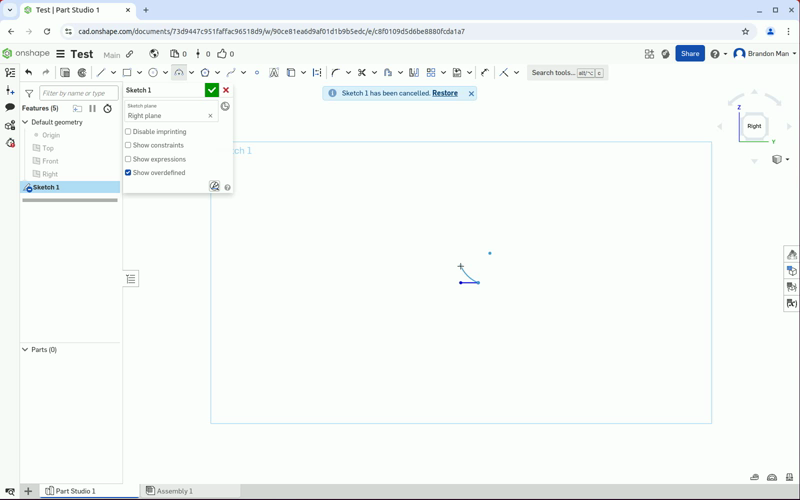
click(460, 265)
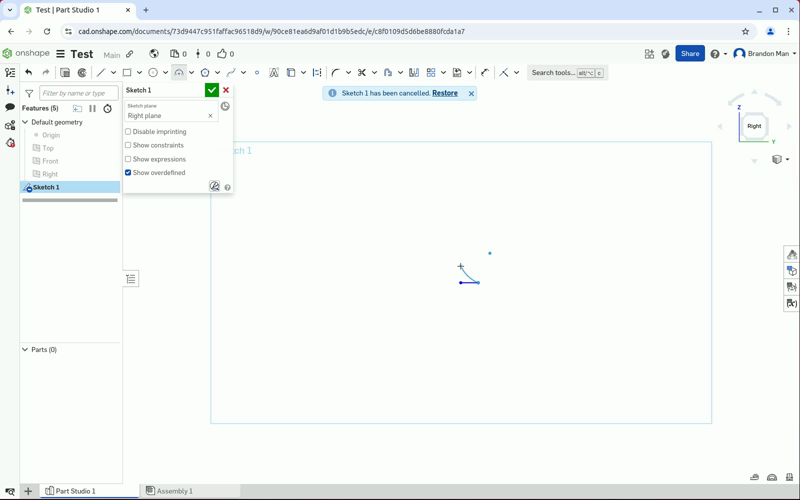
mouse_move(465, 277)
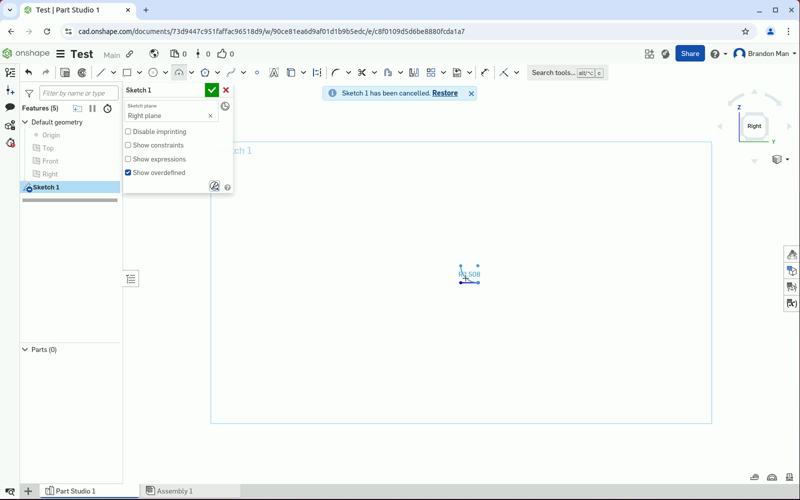
click(465, 277)
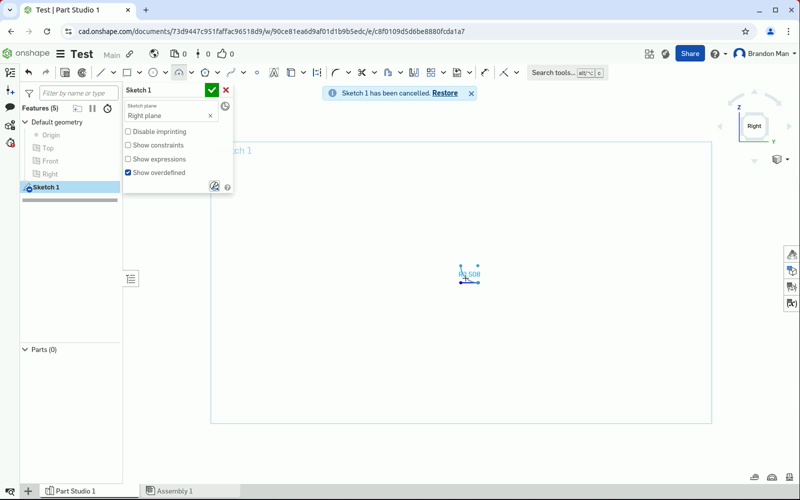
key_up(shift)
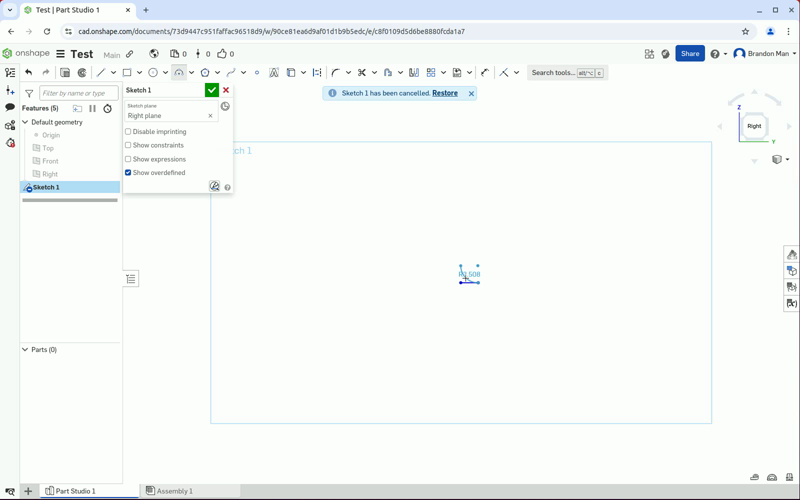
key(esc)
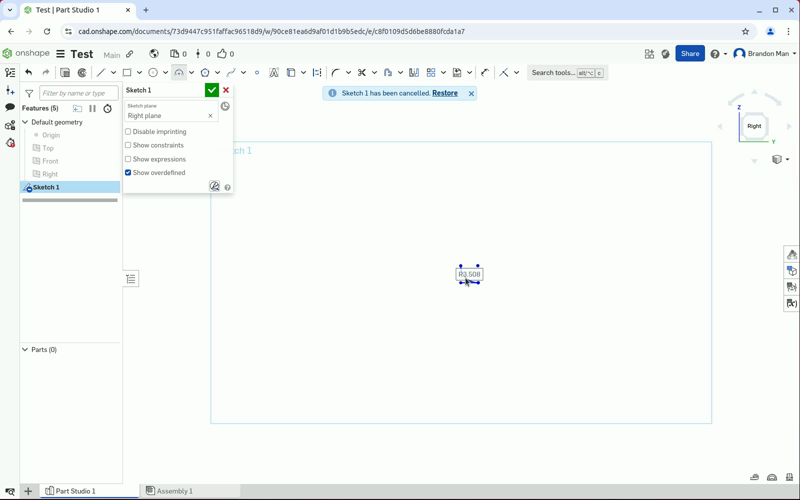
key(l)
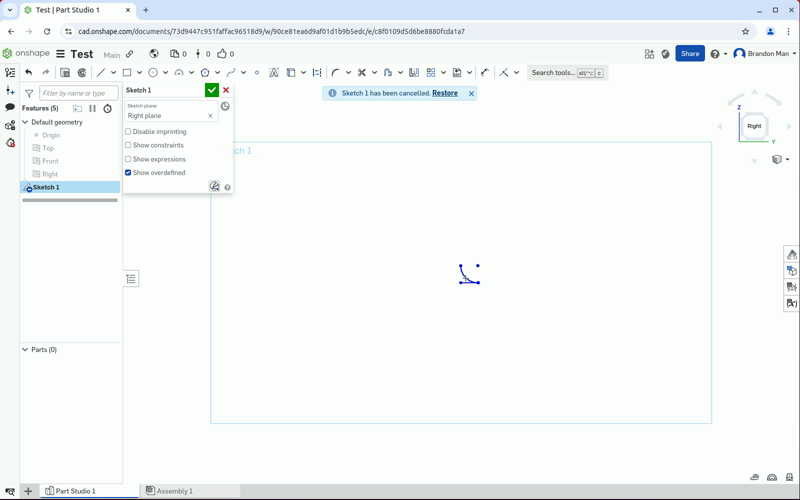
mouse_move(460, 265)
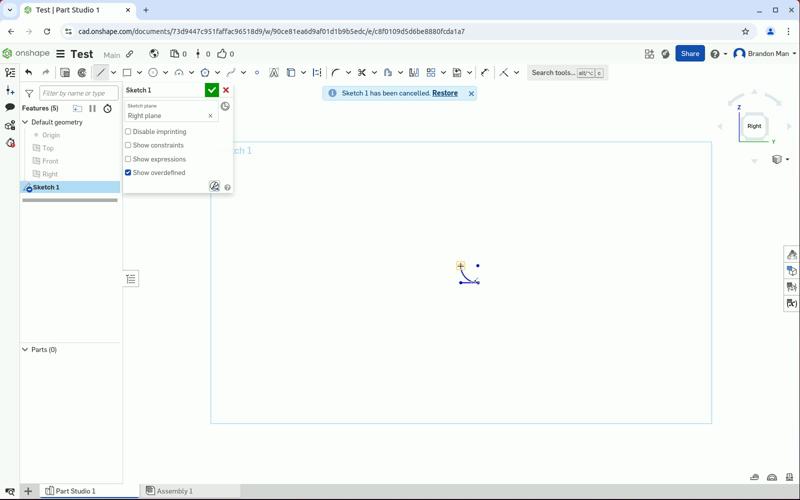
click(460, 265)
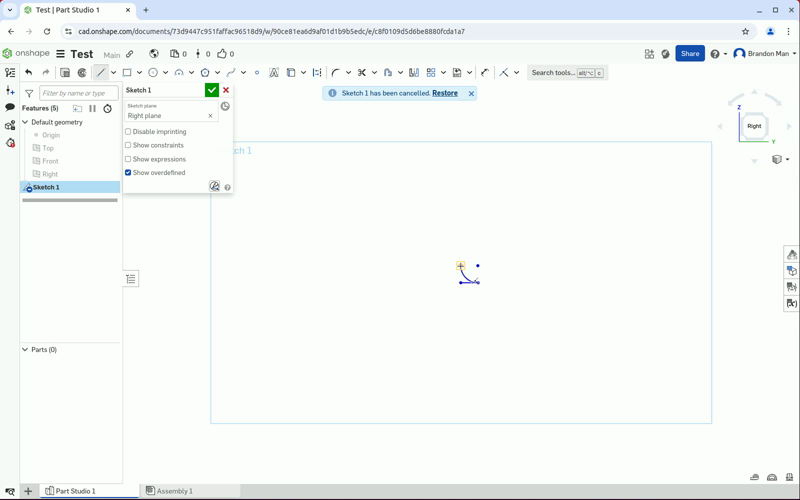
mouse_move(490, 265)
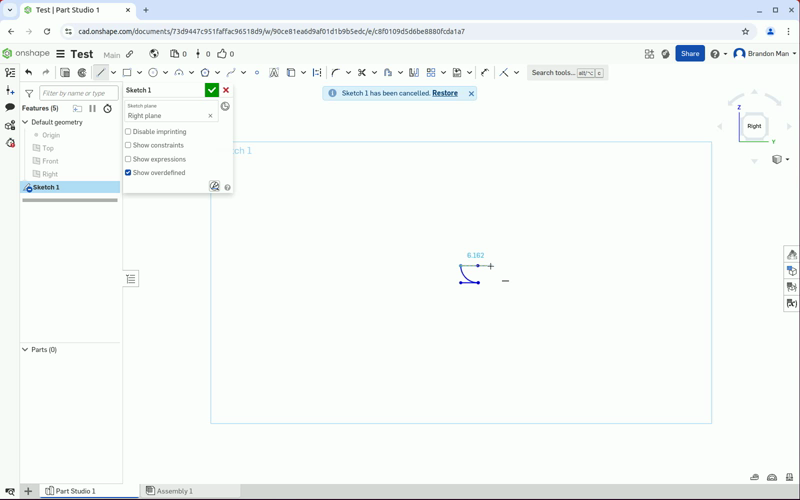
key_down(shift)
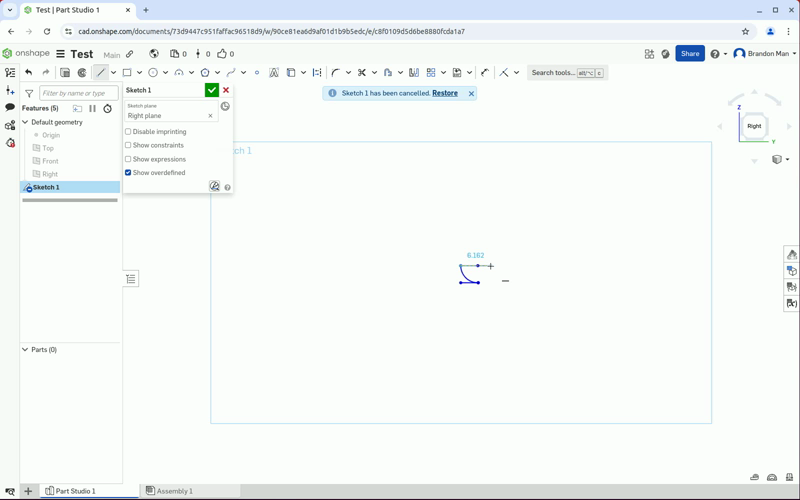
mouse_move(460, 282)
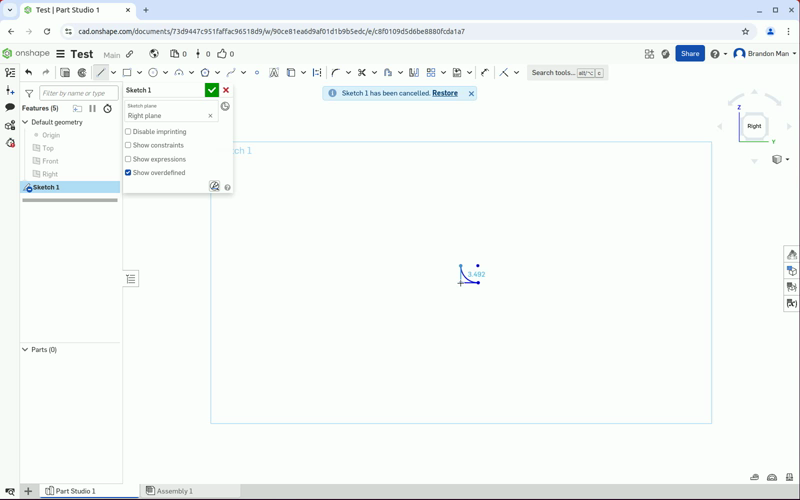
key_up(shift)
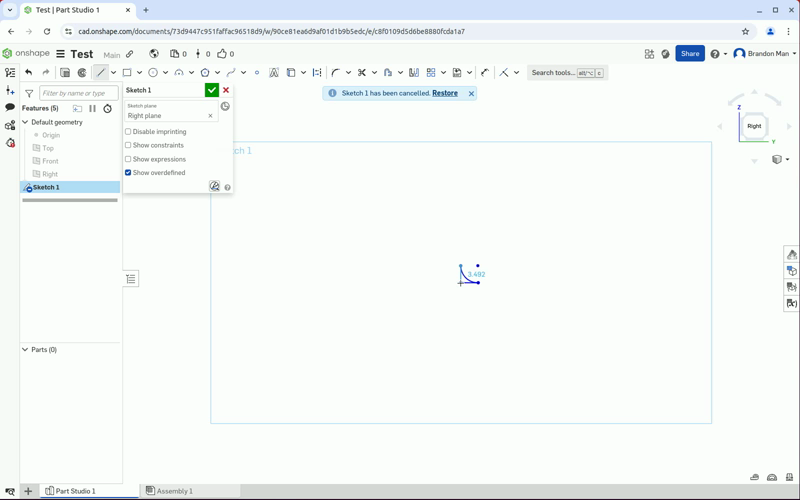
click(460, 282)
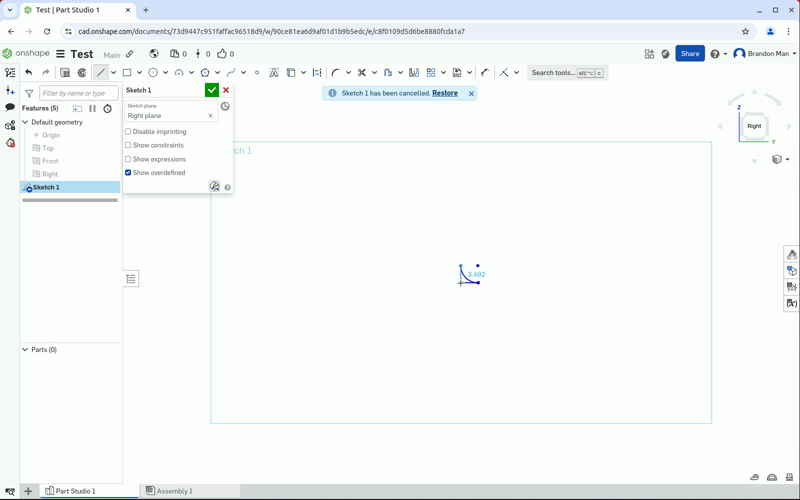
key(esc)
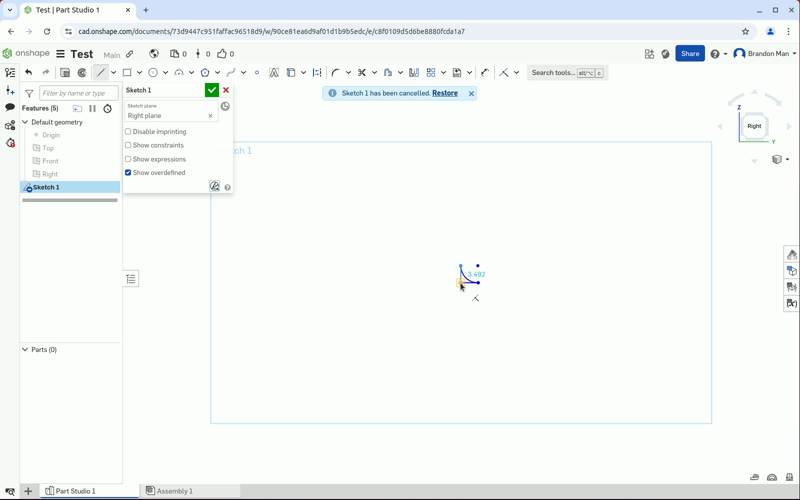
mouse_move(463, 280)
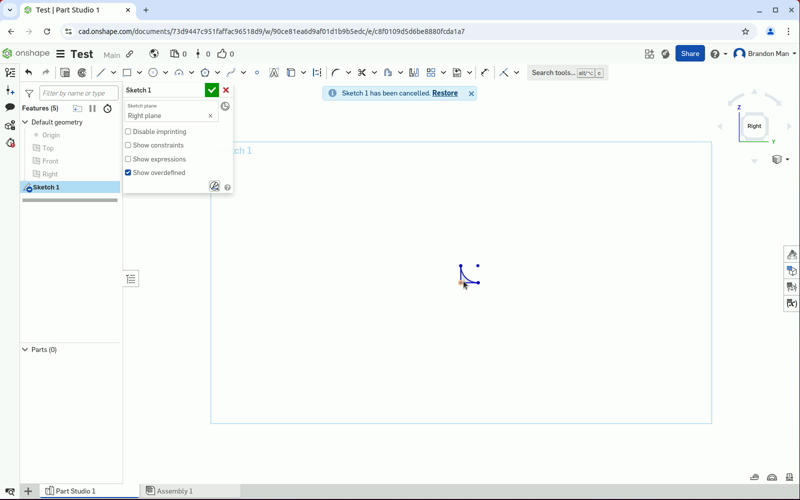
scroll(6)
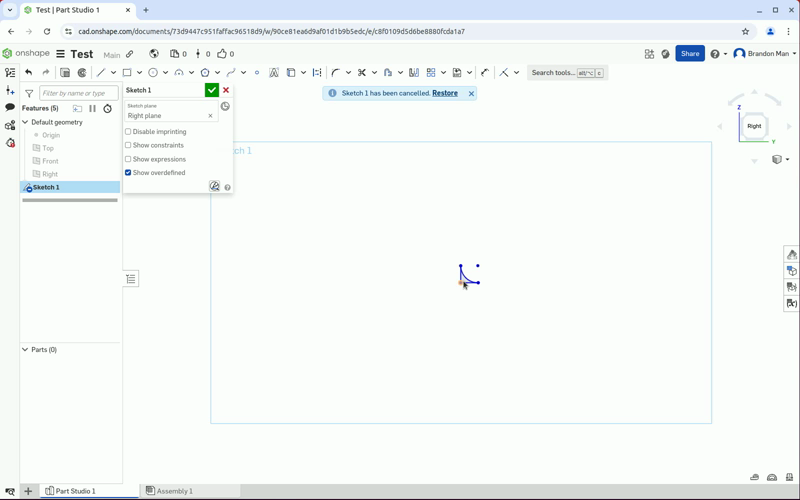
scroll(6)
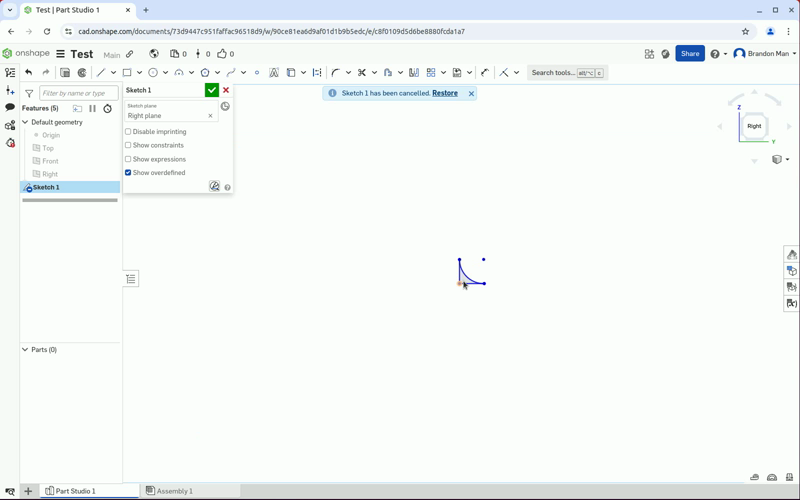
scroll(6)
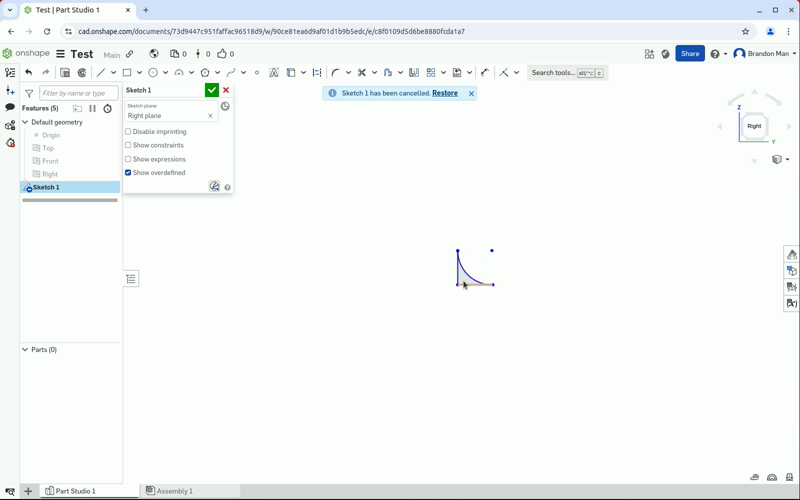
scroll(6)
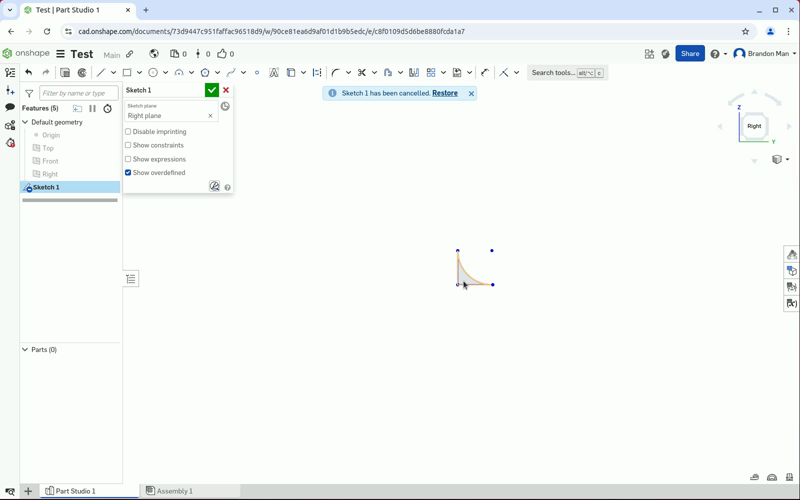
scroll(6)
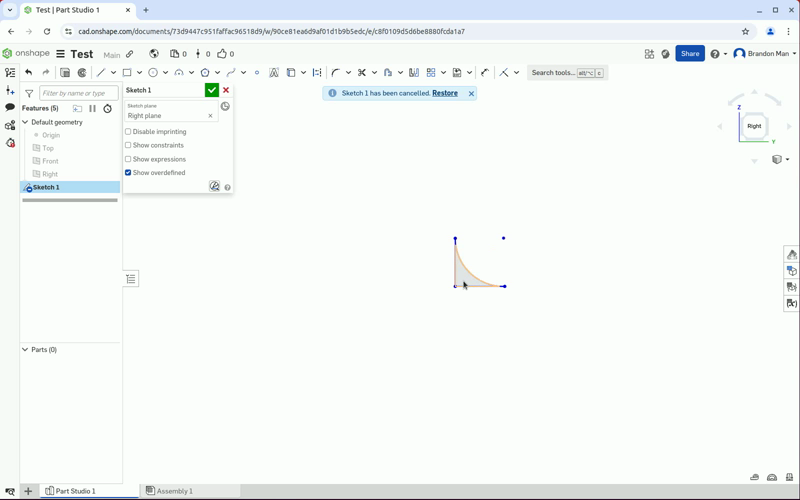
scroll(6)
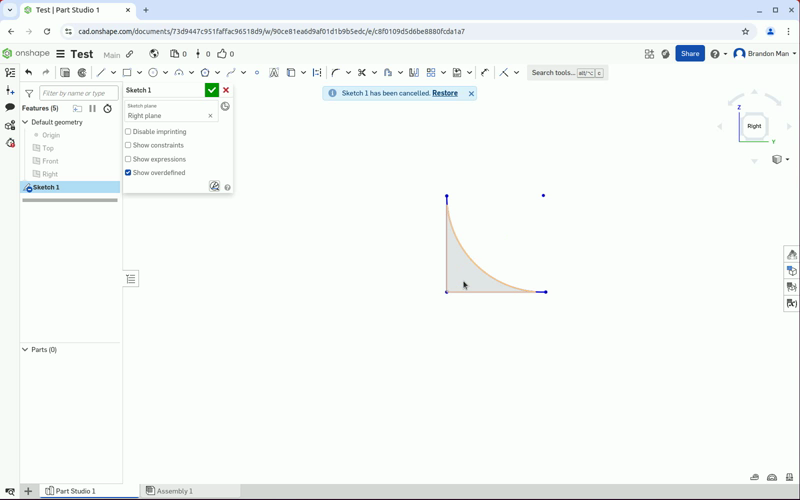
scroll(6)
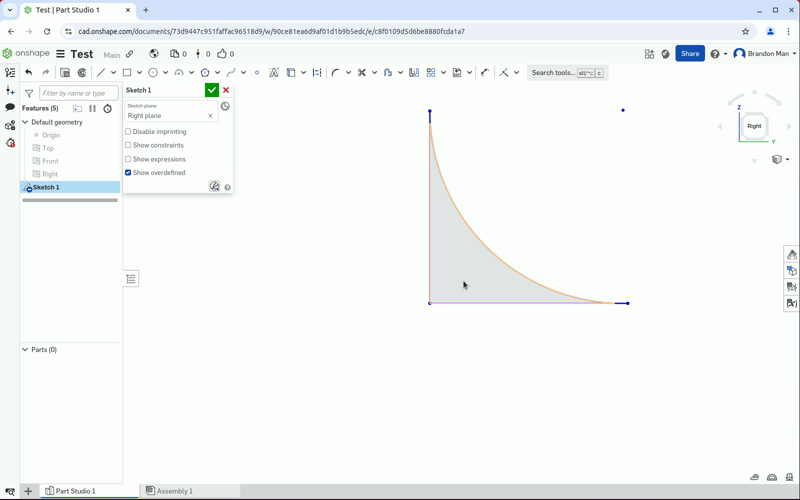
click(463, 280)
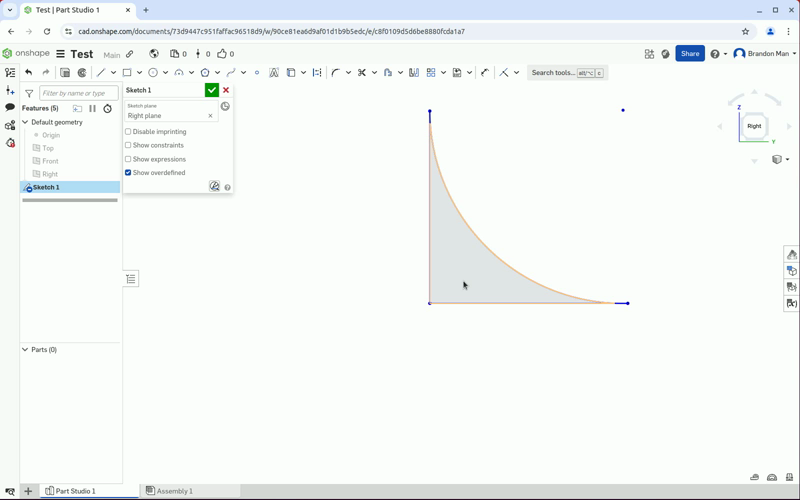
scroll(-6)
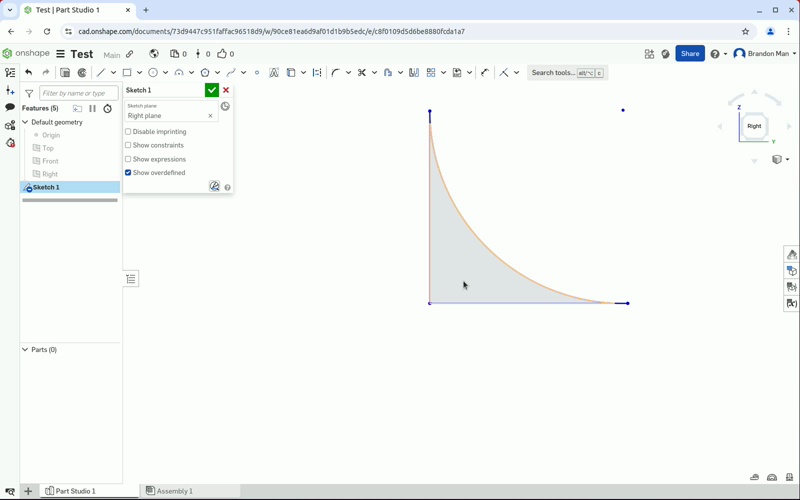
scroll(-6)
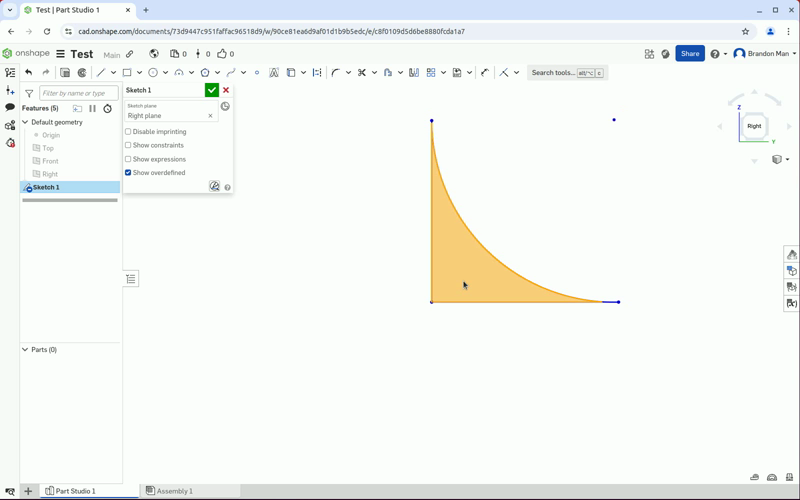
scroll(-6)
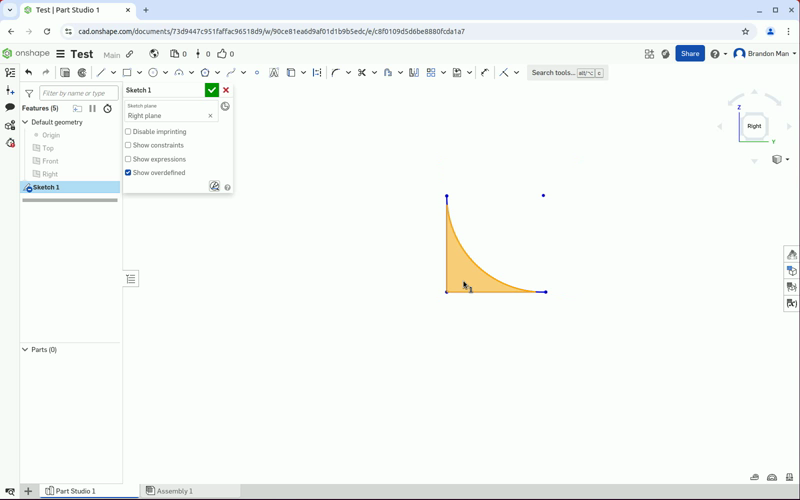
scroll(-6)
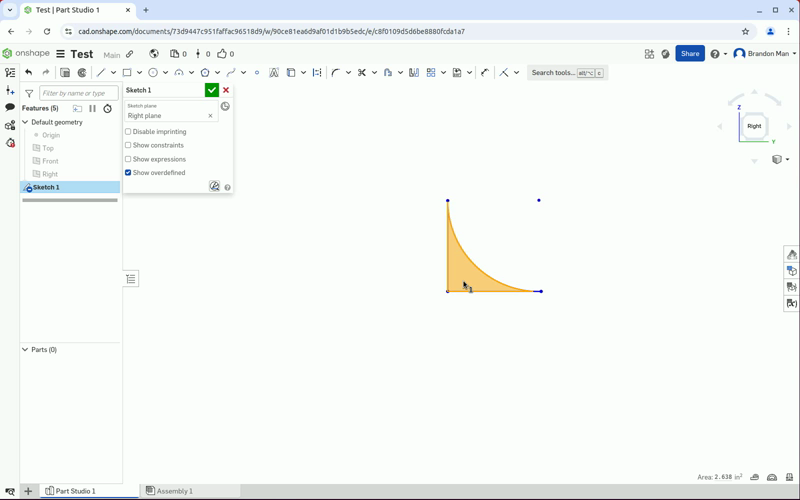
scroll(-6)
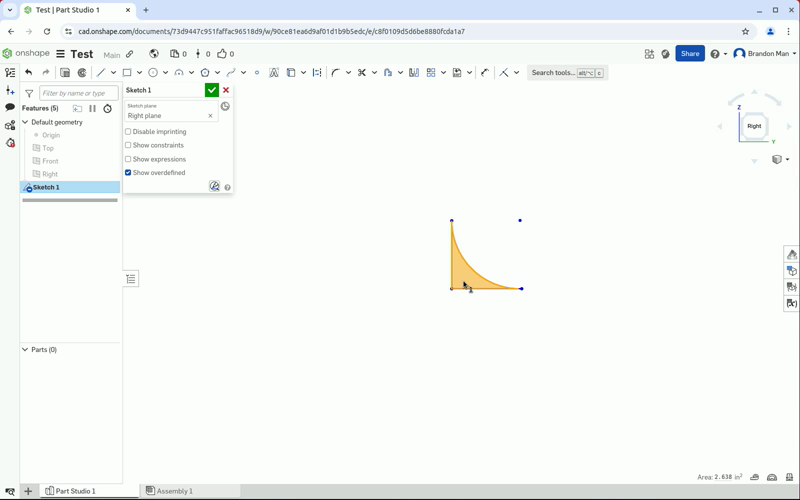
scroll(-6)
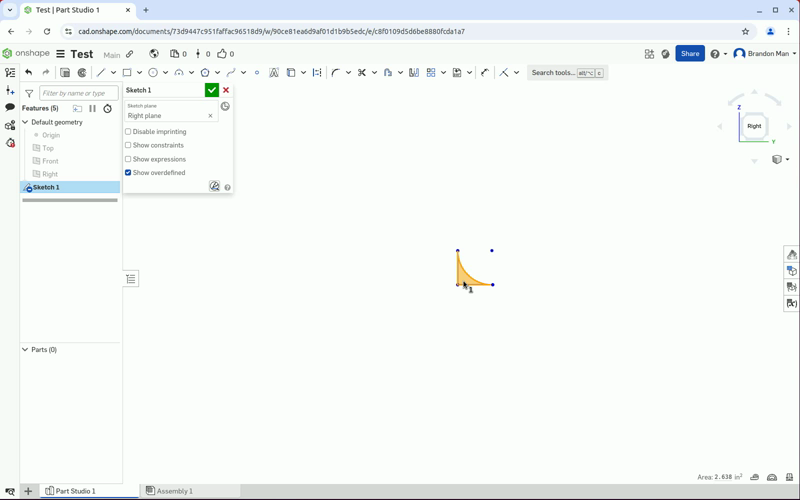
scroll(-6)
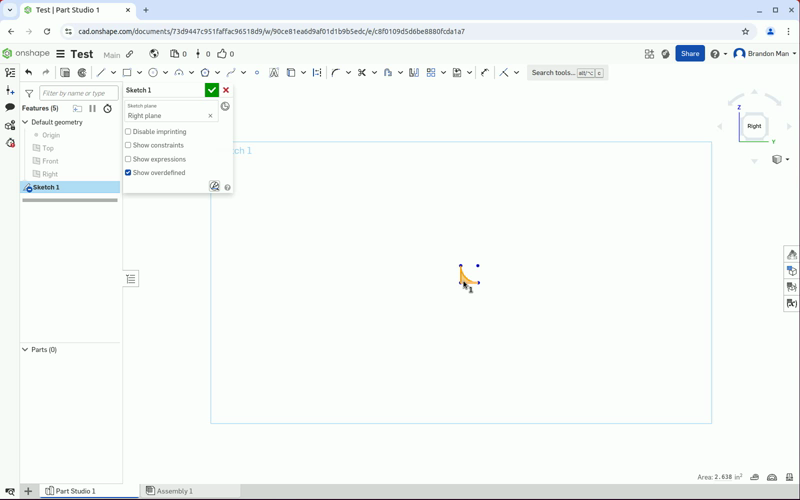
mouse_move(73, 352)
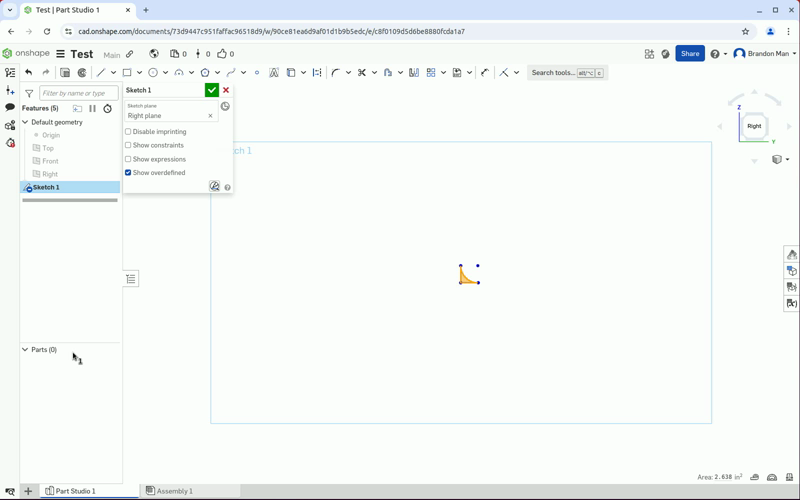
key(shift+y)
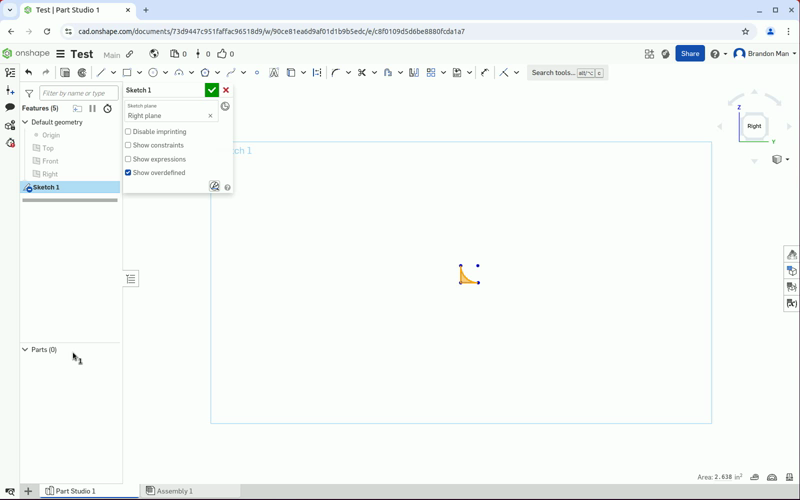
key(shift+e)
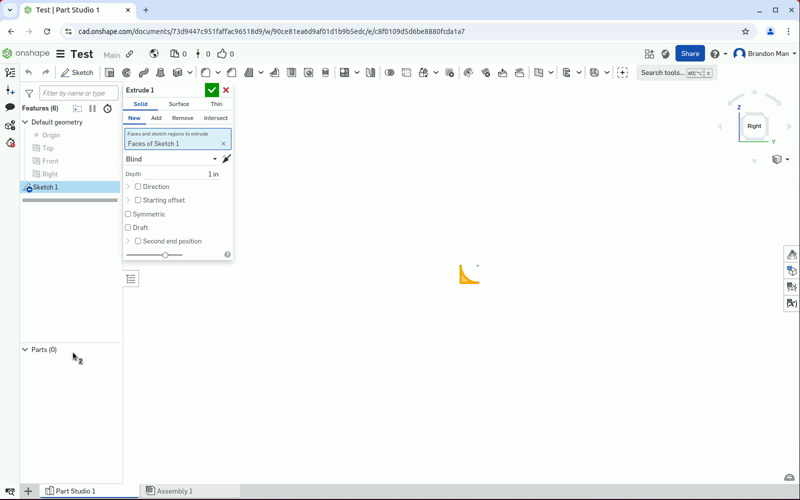
mouse_move(143, 106)
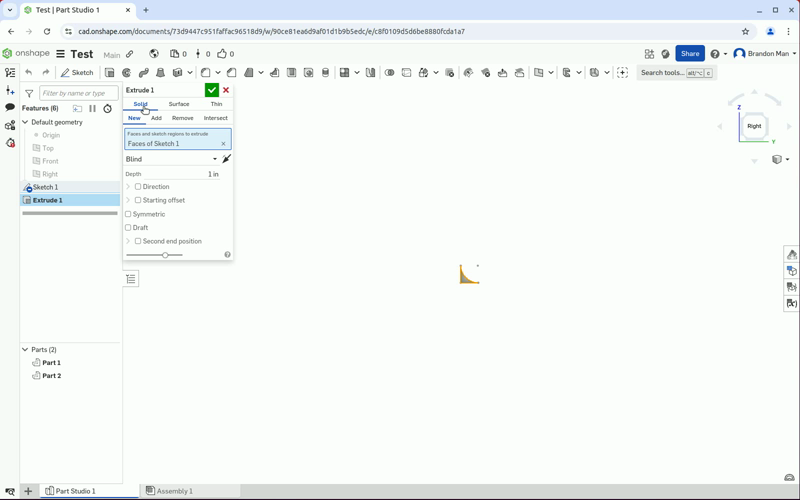
click(143, 106)
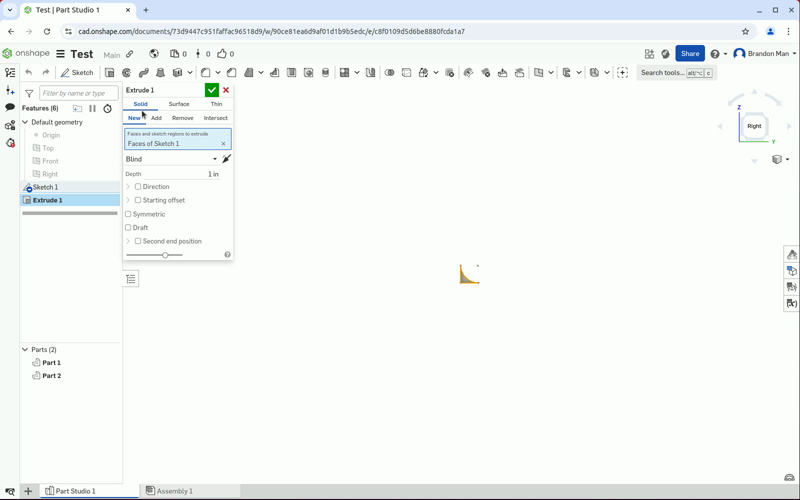
mouse_move(137, 120)
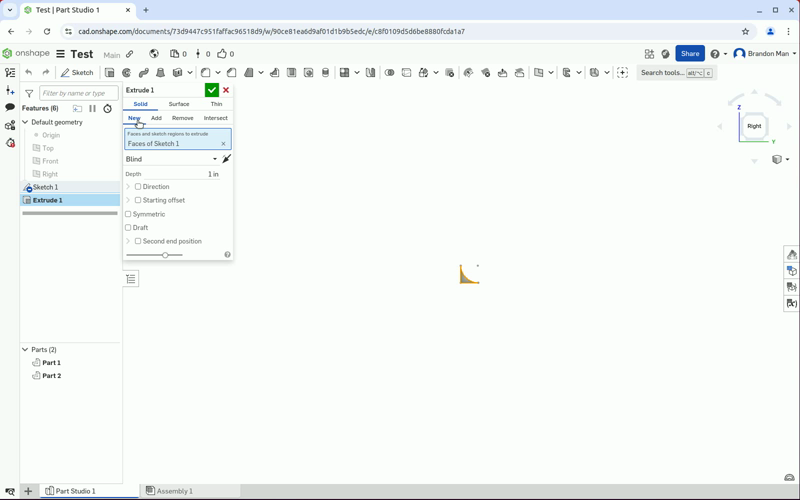
click(137, 120)
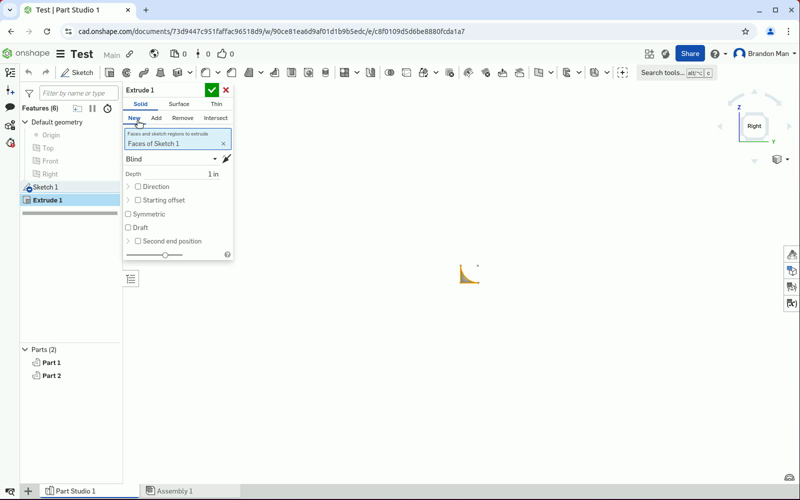
key(tab, 4)
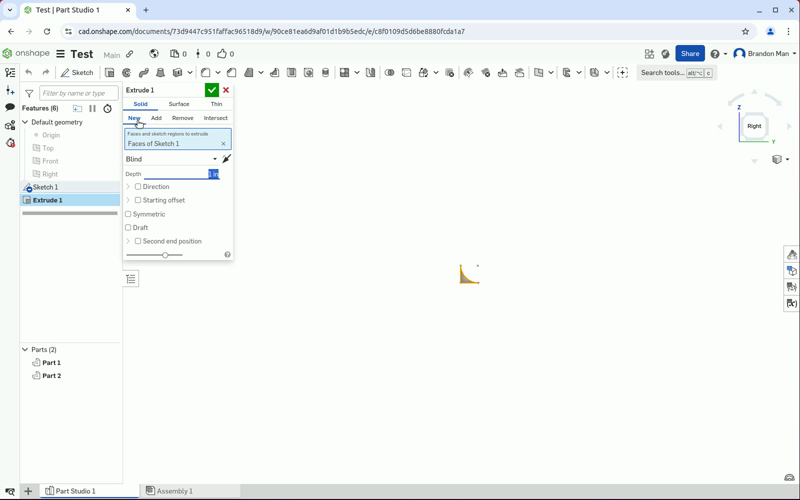
text(33.218)
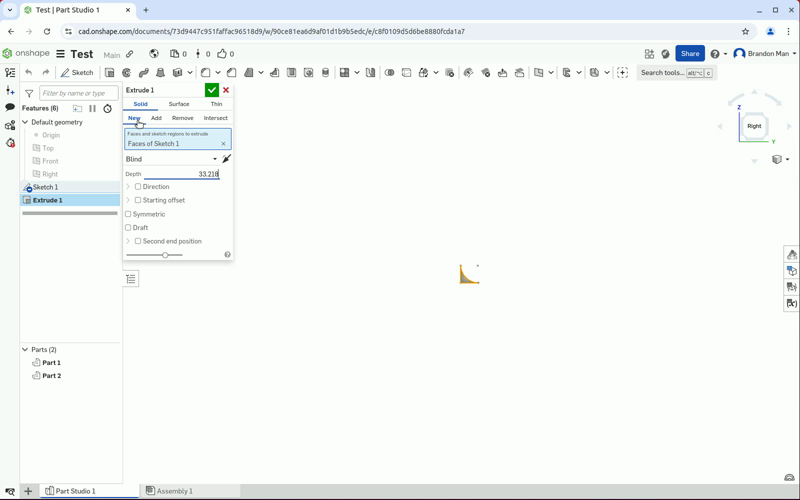
key(tab, 3)
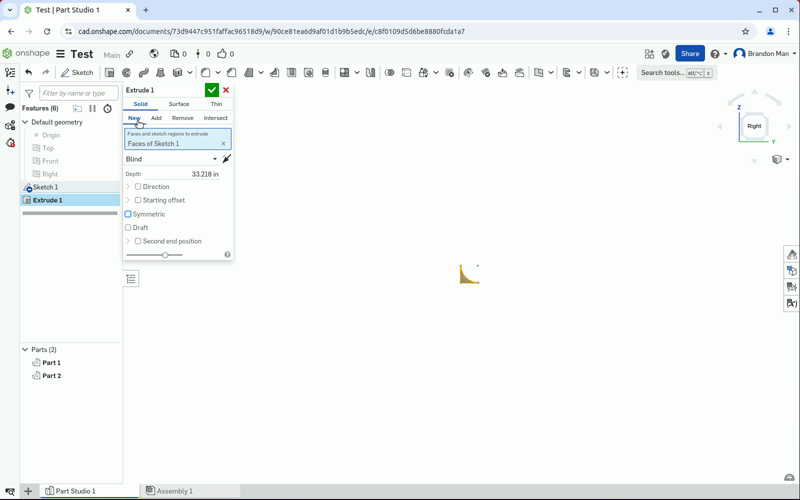
key(space)
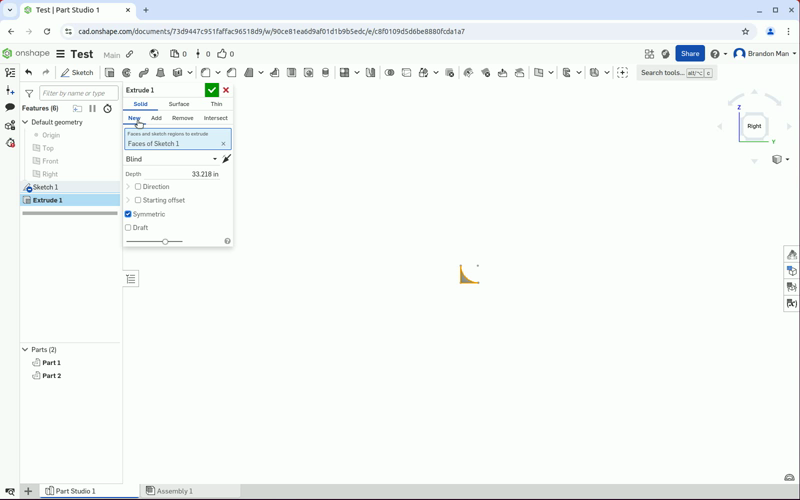
key(enter)
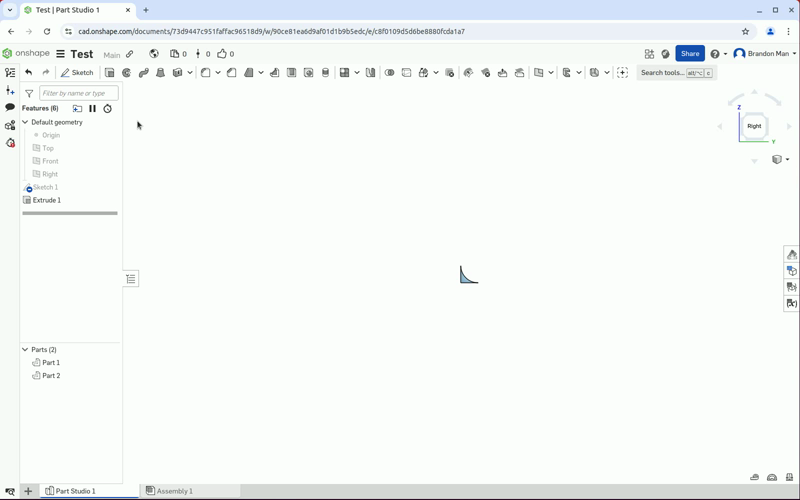
key(shift+h)
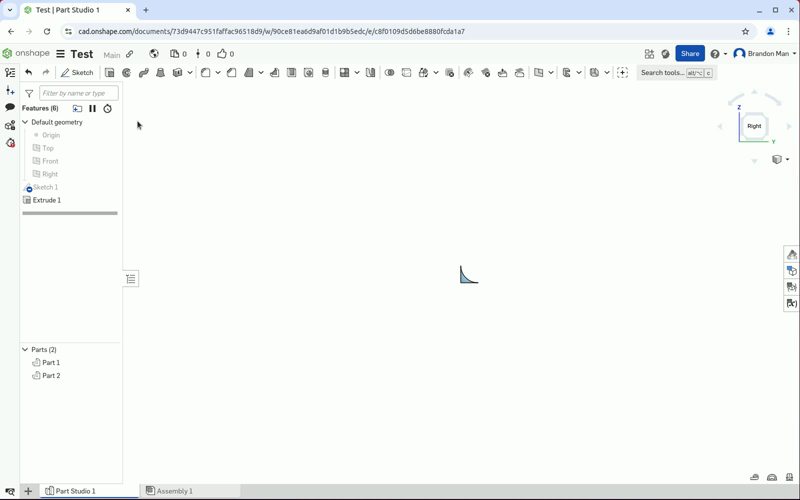
key(shift+h)
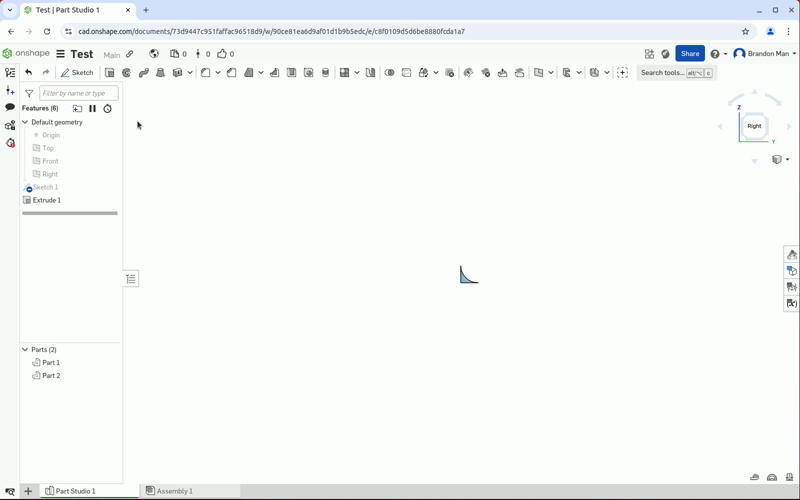
mouse_move(73, 189)
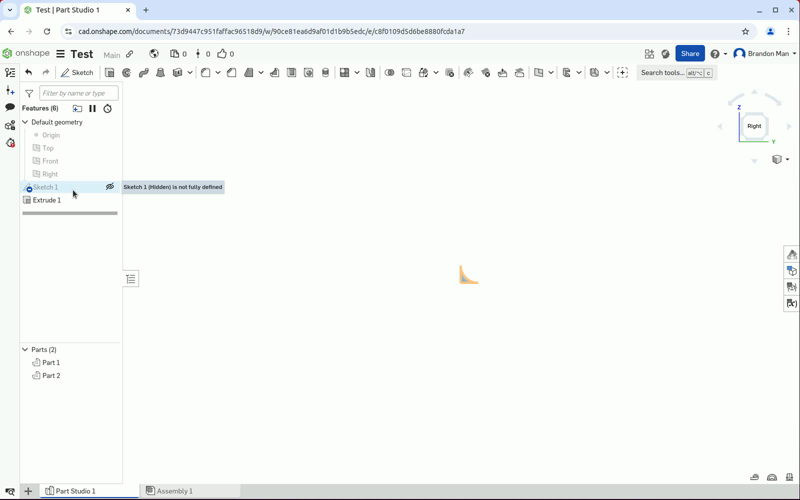
click(73, 189)
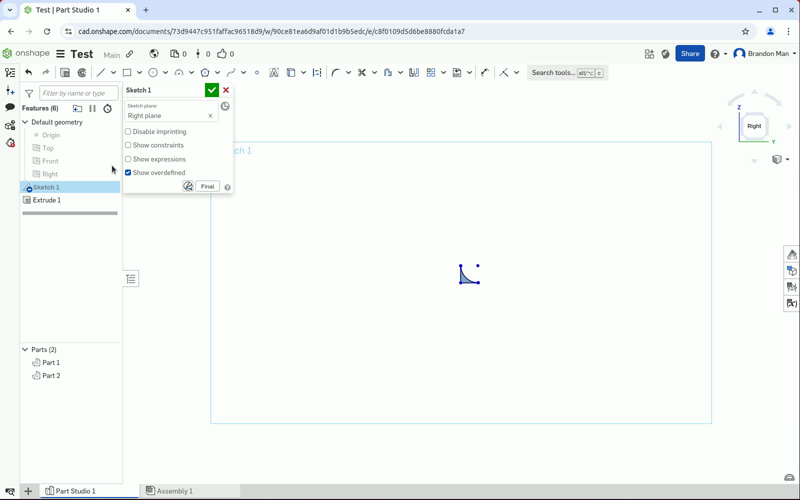
mouse_move(229, 92)
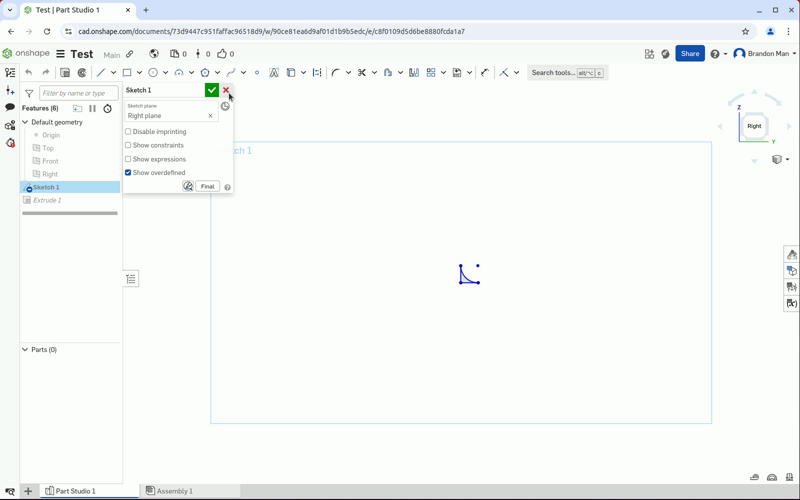
click(229, 92)
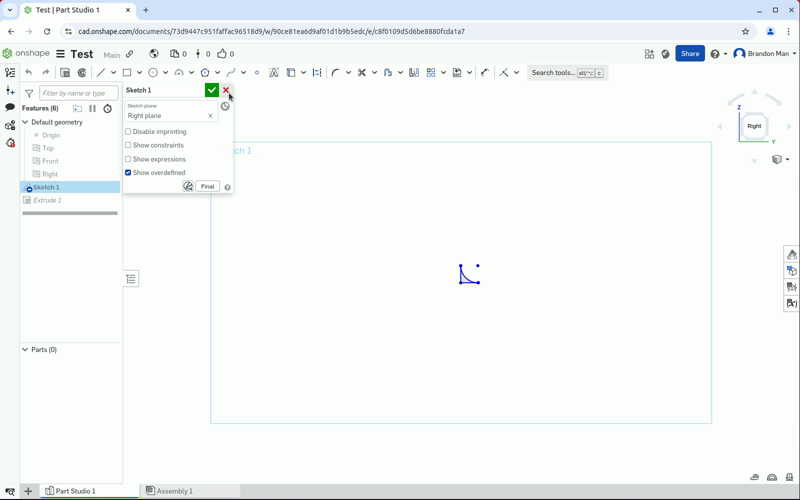
key(shift+s)
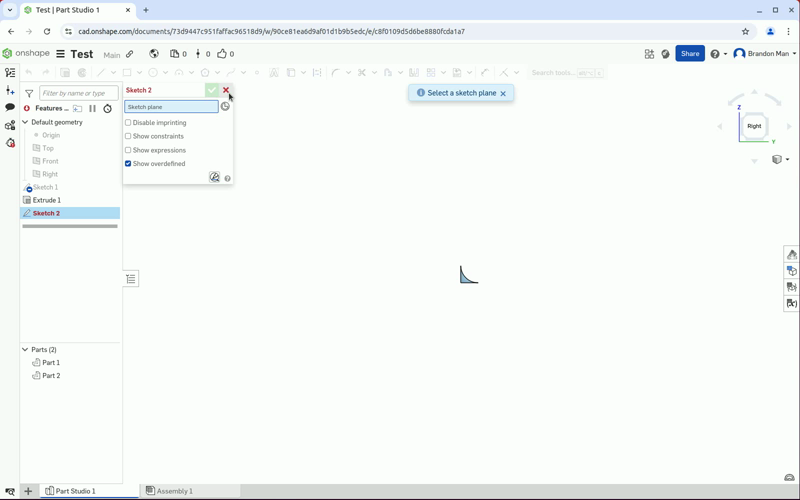
mouse_move(73, 176)
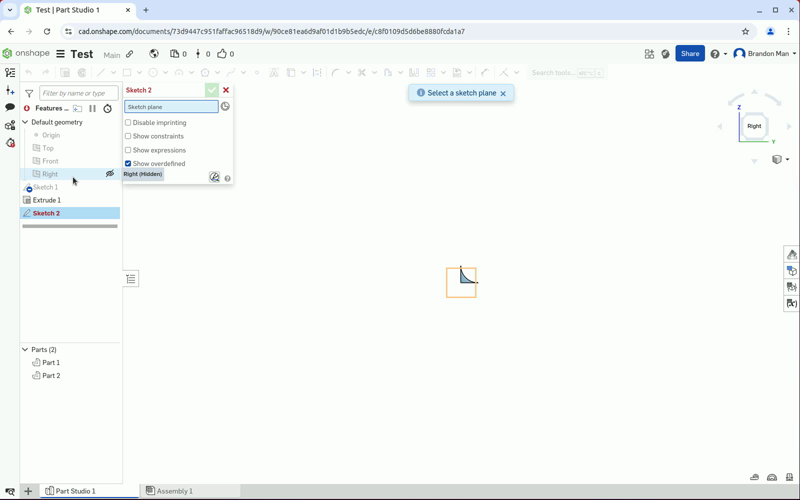
click(73, 176)
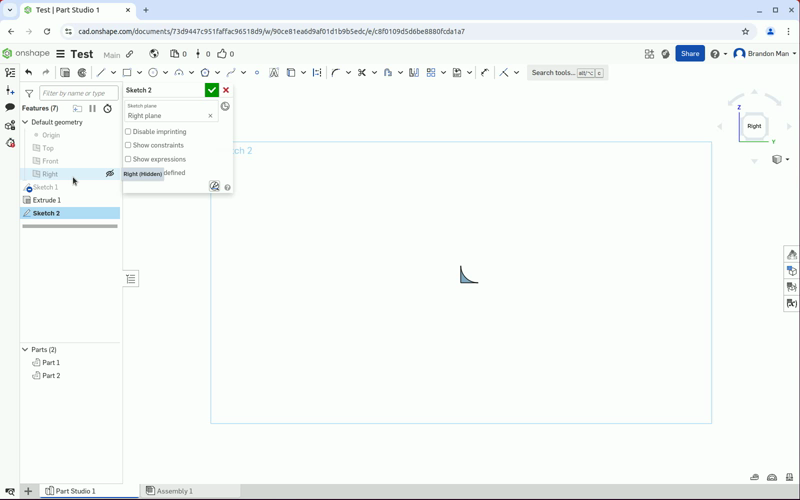
mouse_move(73, 352)
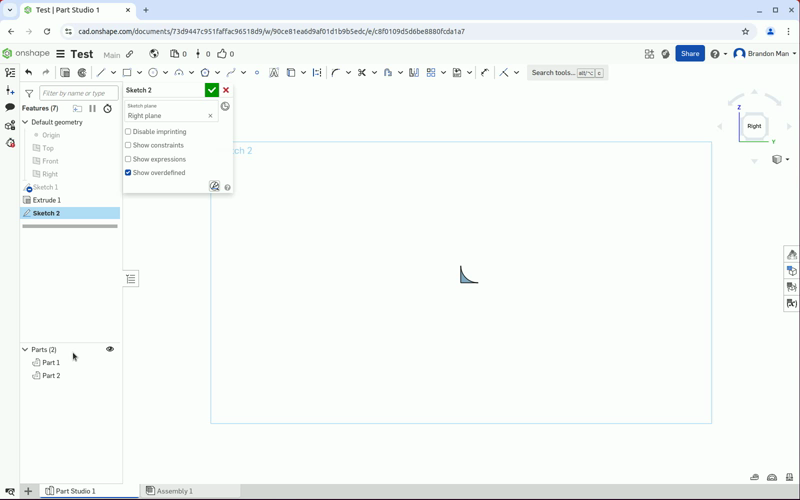
key(y)
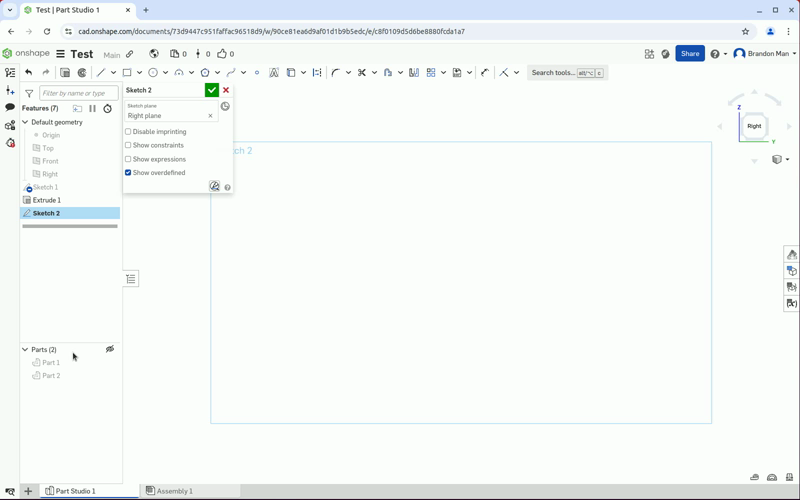
key(l)
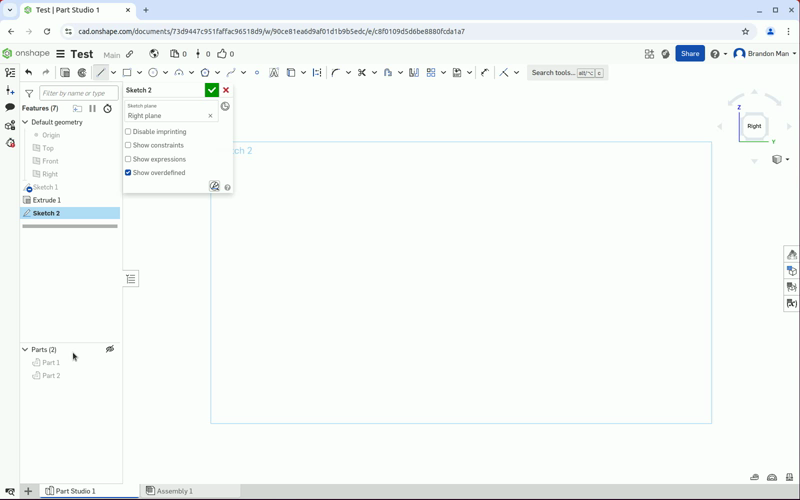
key_down(shift)
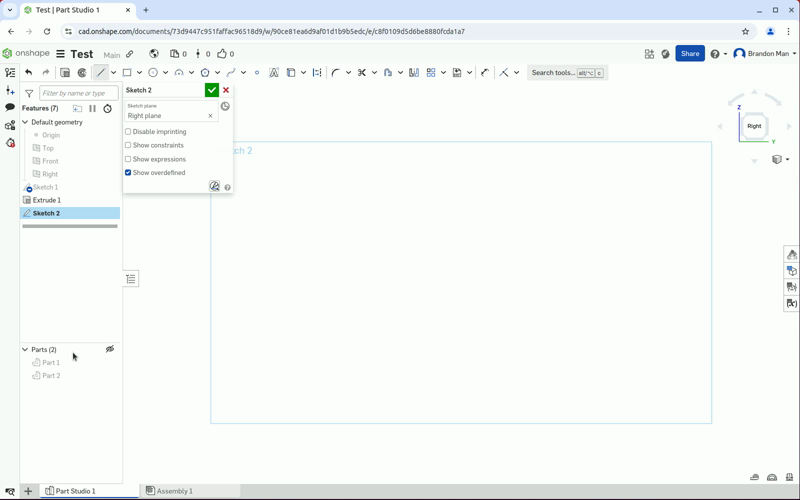
mouse_move(556, 282)
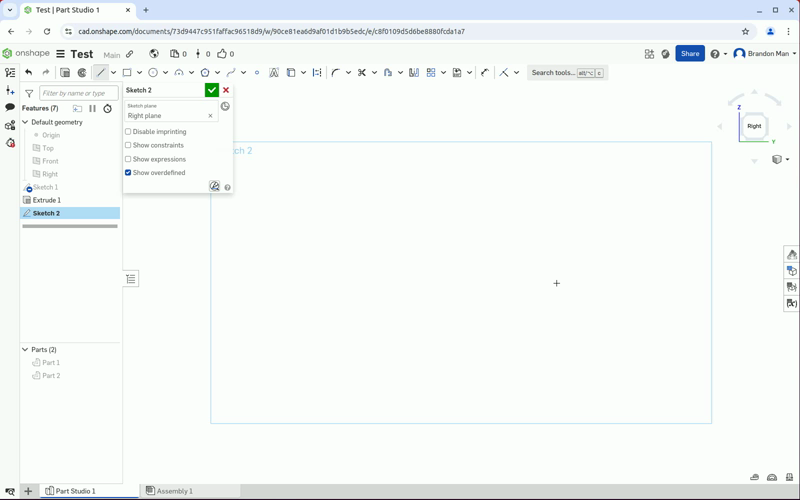
click(556, 282)
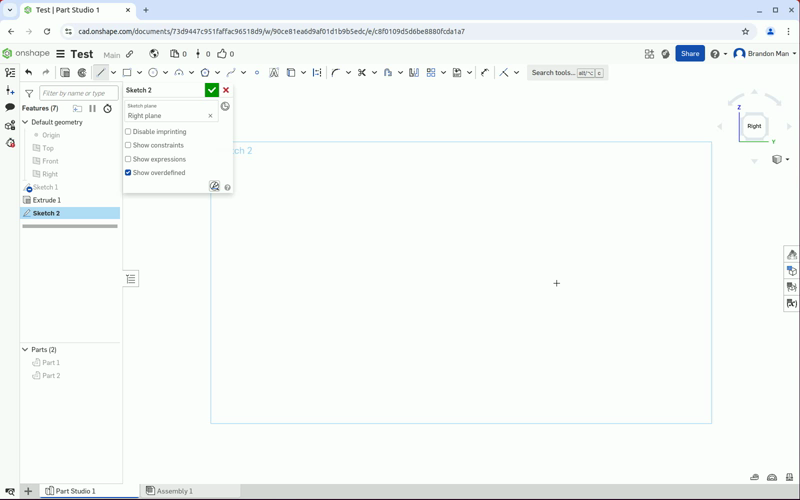
key_up(shift)
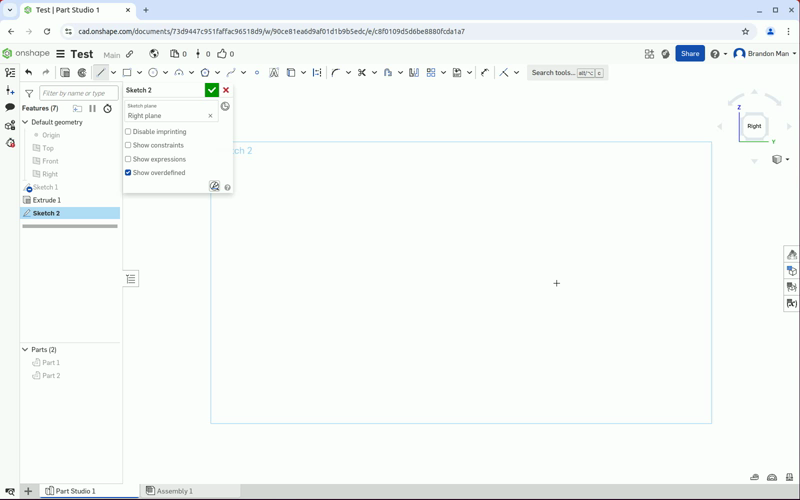
key_down(shift)
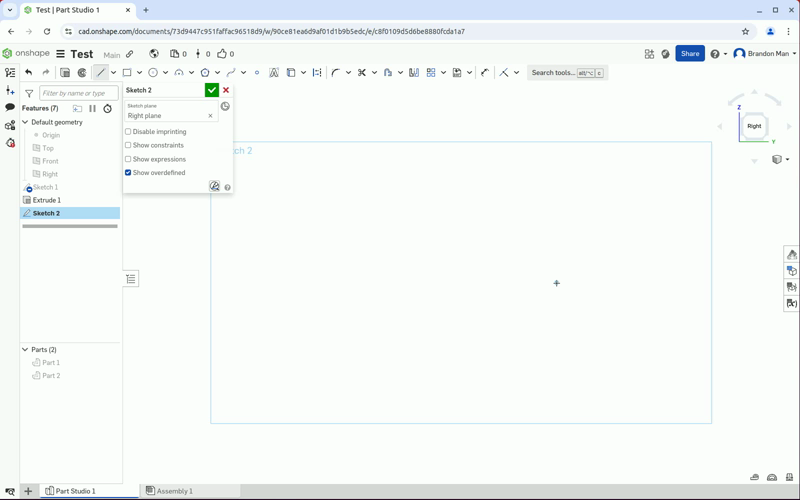
mouse_move(586, 282)
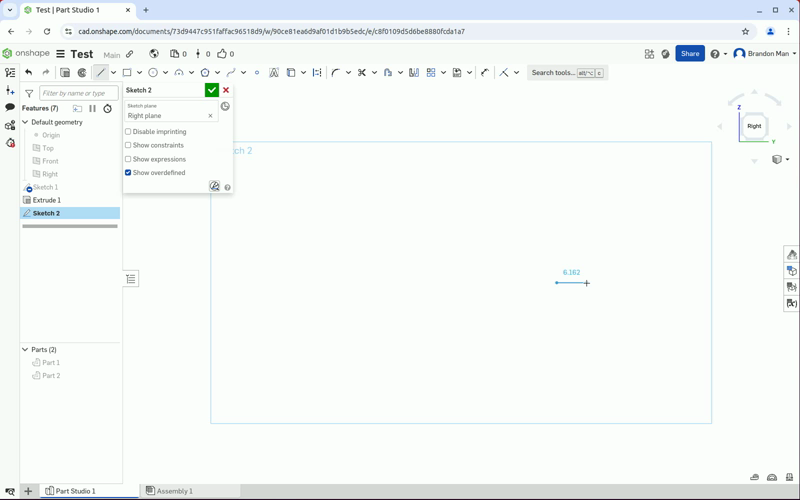
mouse_move(574, 282)
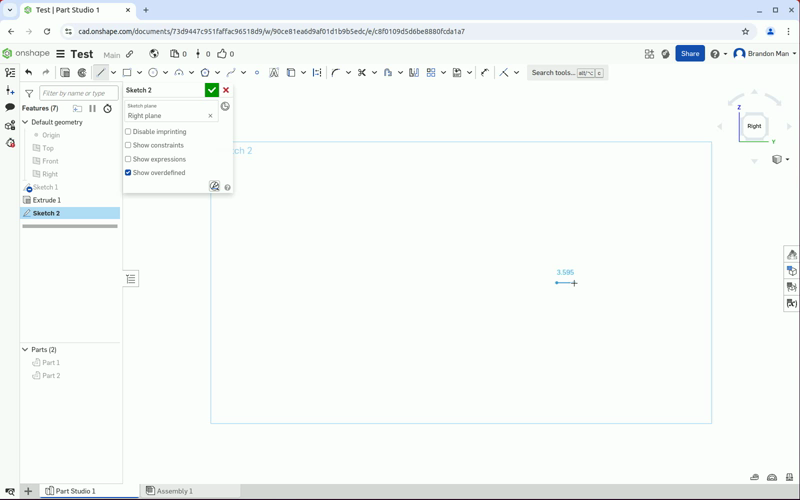
click(574, 282)
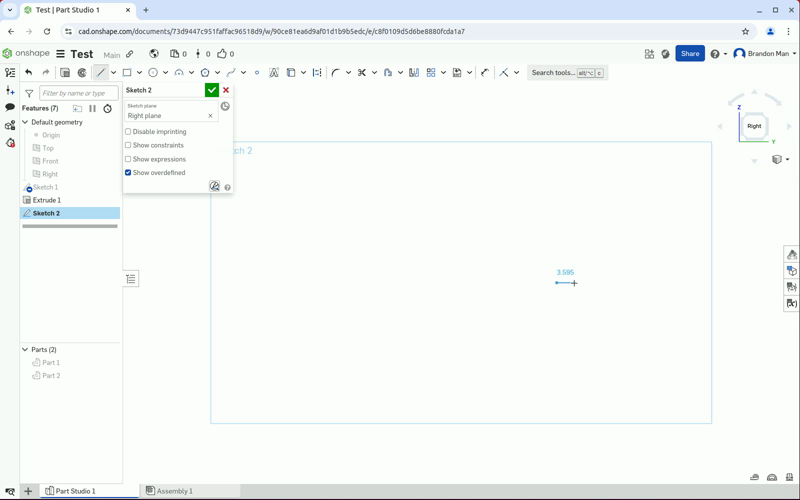
key_up(shift)
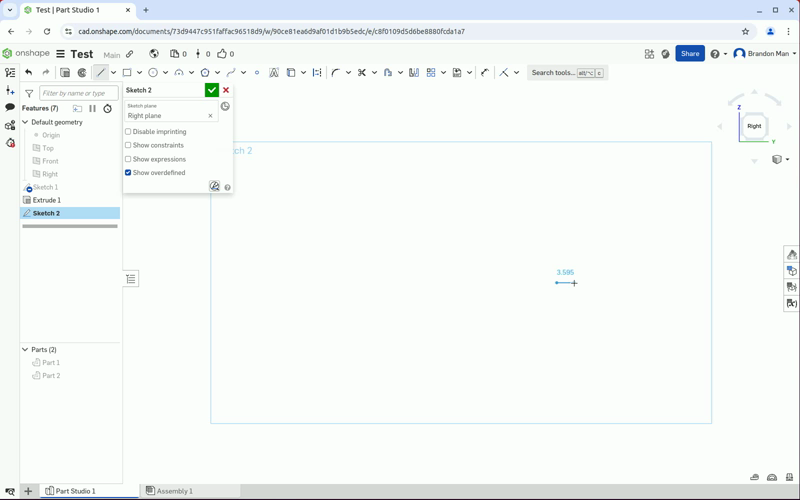
key_down(shift)
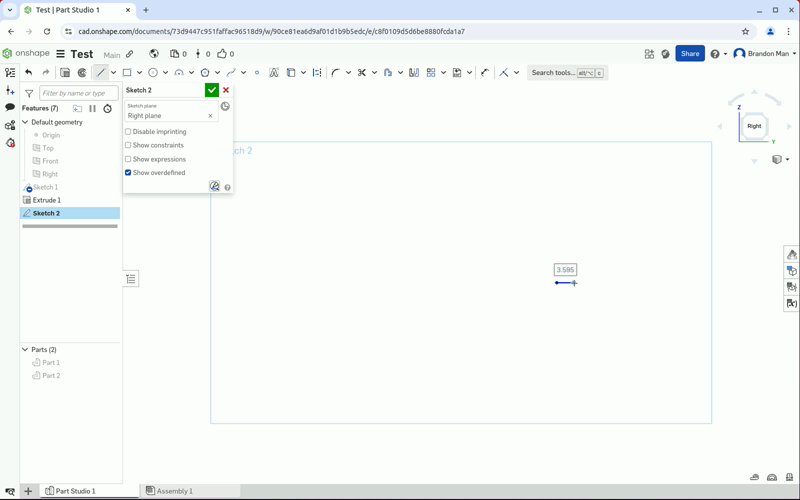
mouse_move(589, 282)
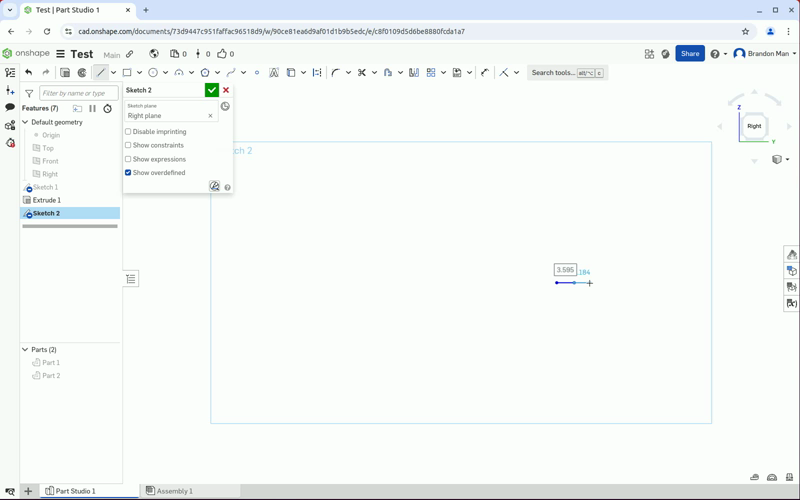
mouse_move(574, 265)
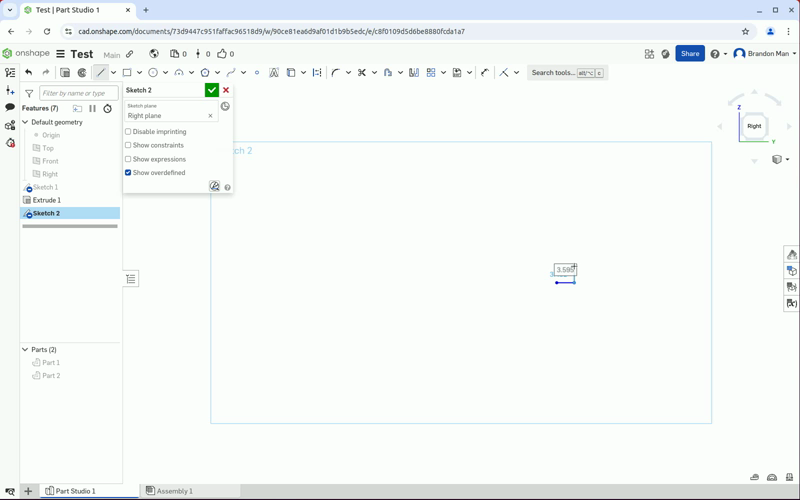
click(574, 265)
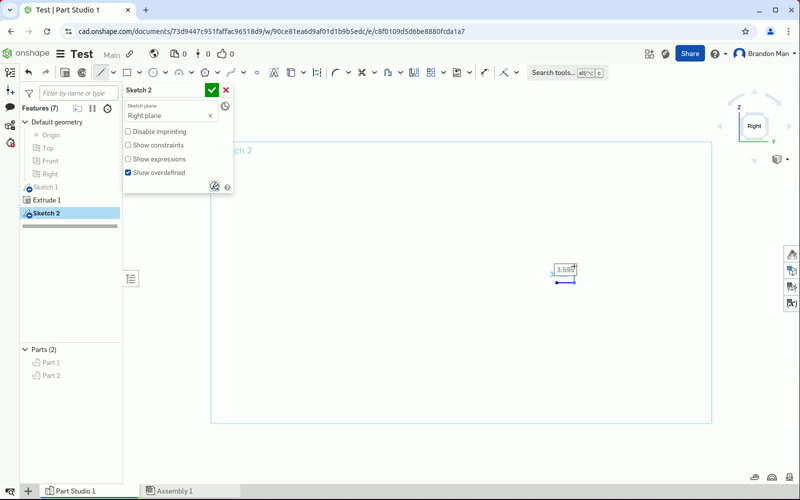
key_up(shift)
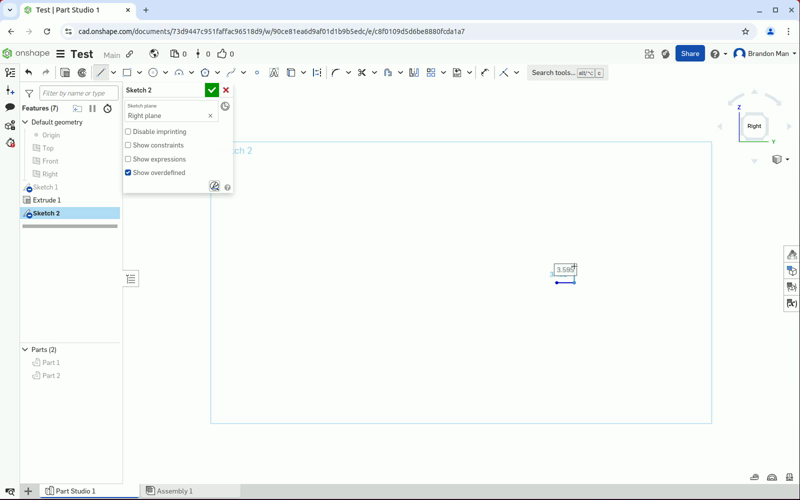
key(esc)
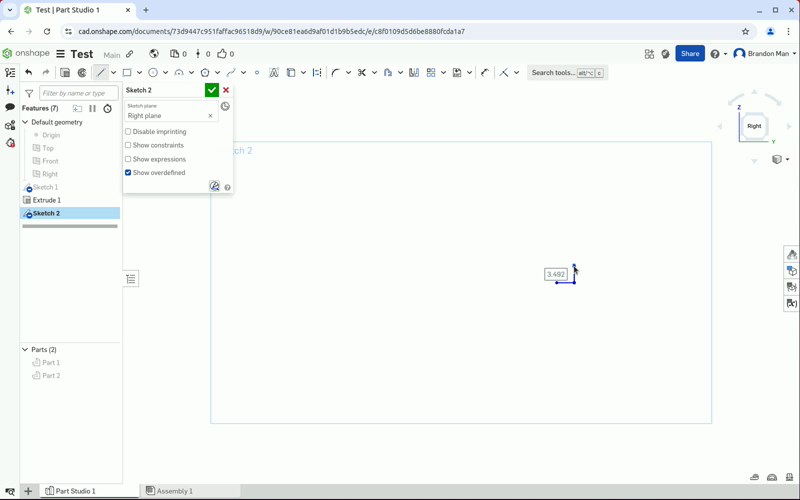
key(a)
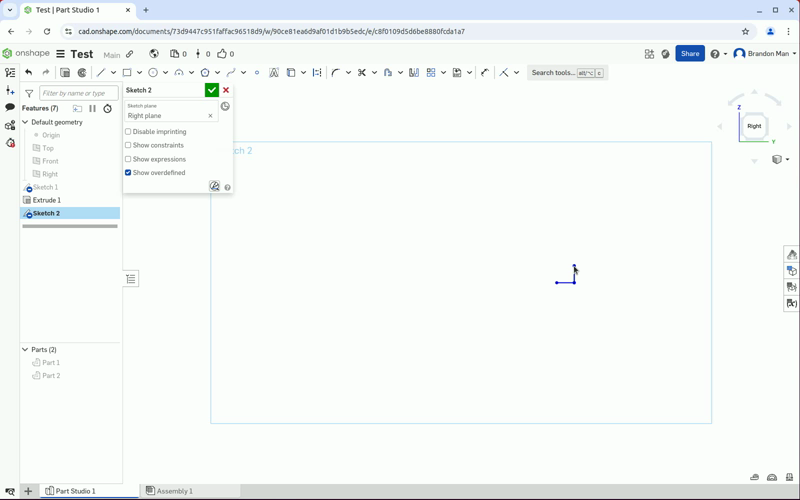
mouse_move(574, 265)
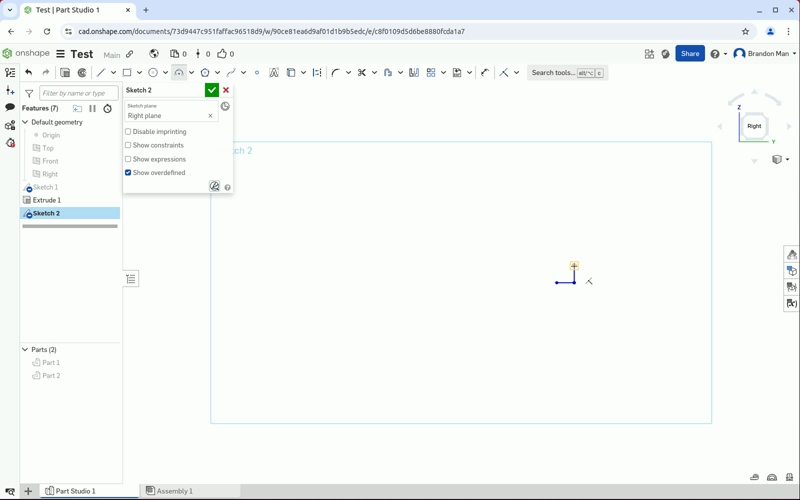
click(574, 265)
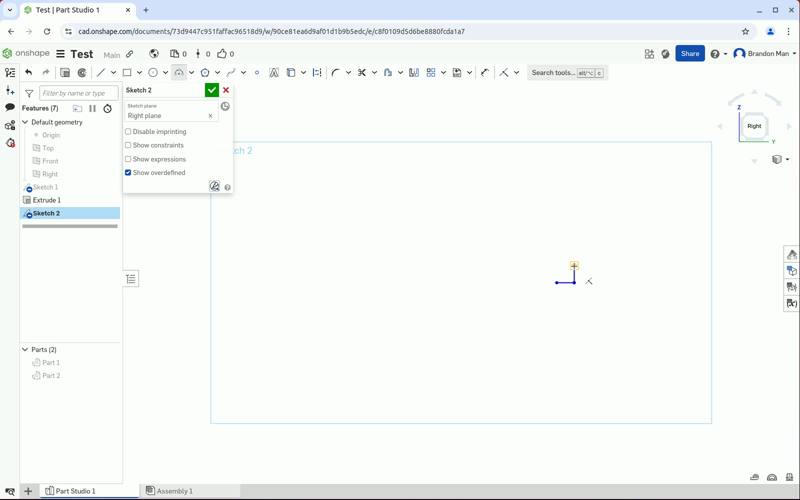
mouse_move(556, 282)
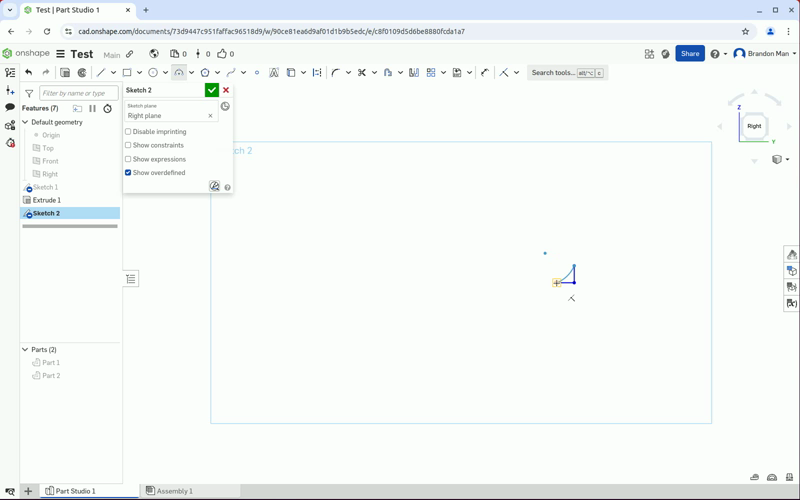
click(556, 282)
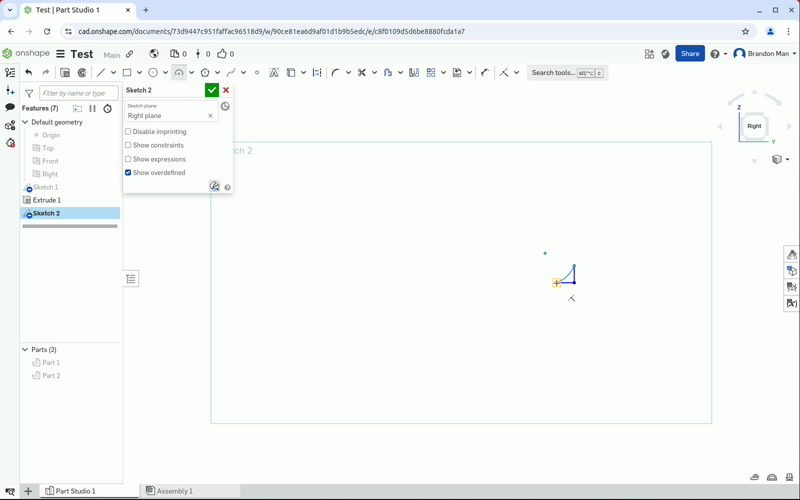
key_down(shift)
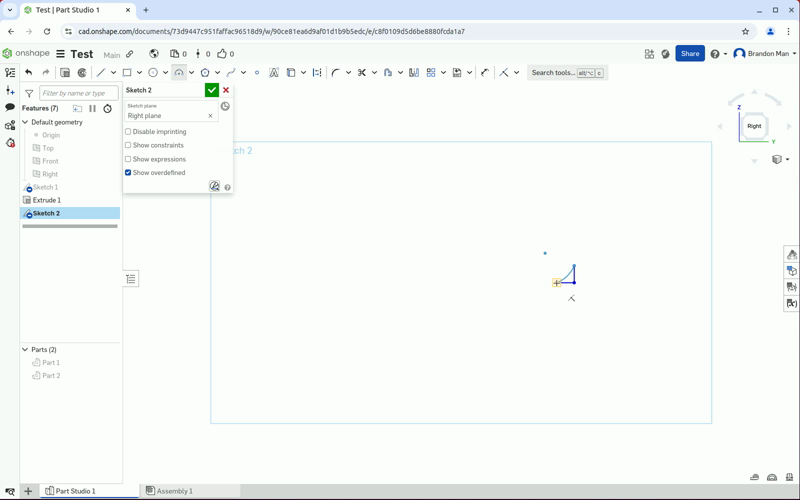
mouse_move(569, 277)
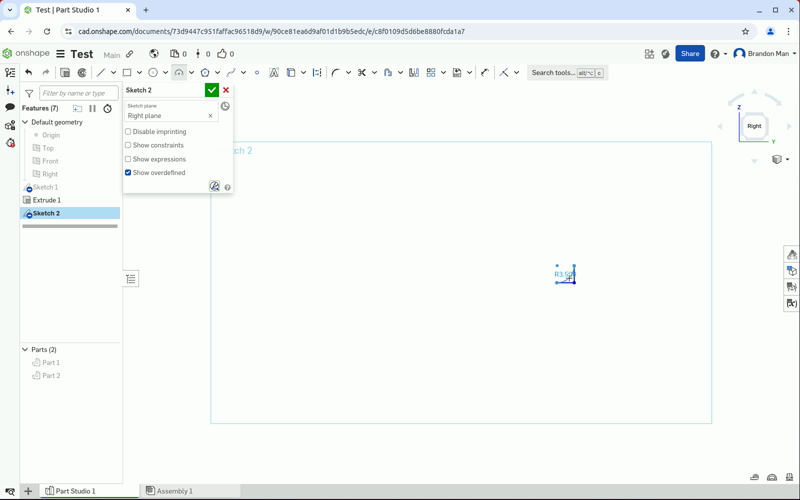
click(569, 277)
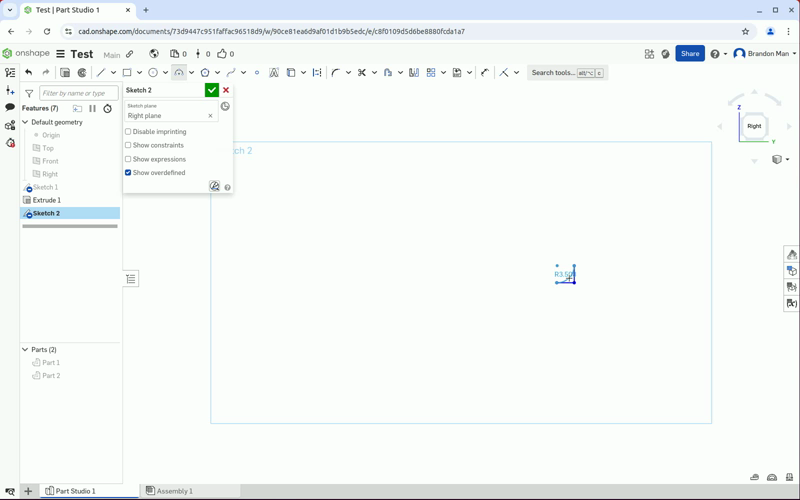
key_up(shift)
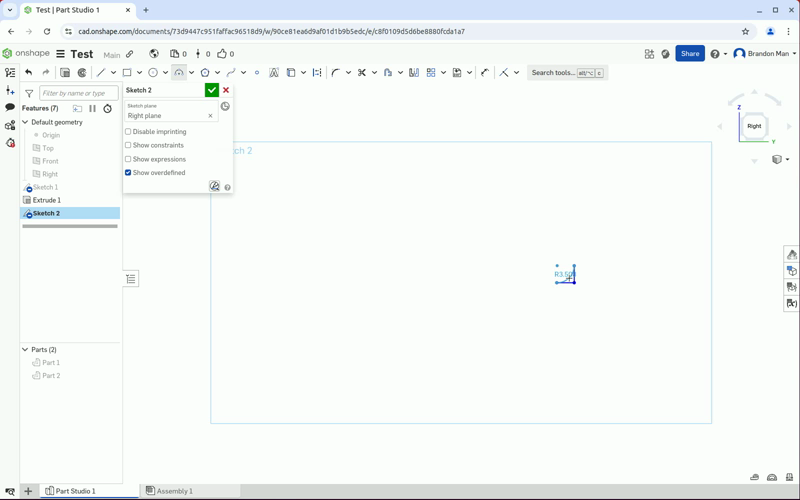
key(esc)
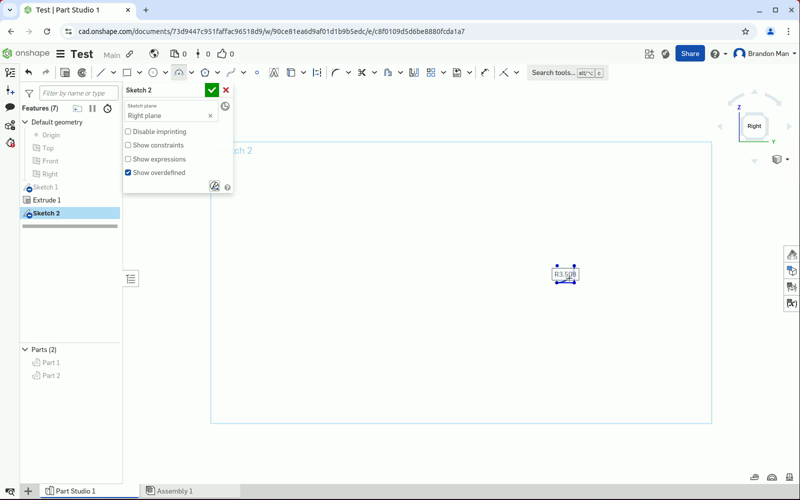
mouse_move(572, 276)
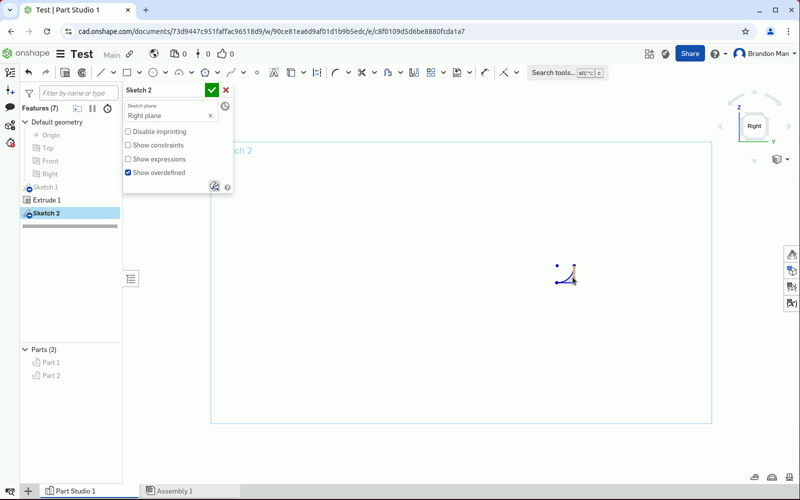
scroll(6)
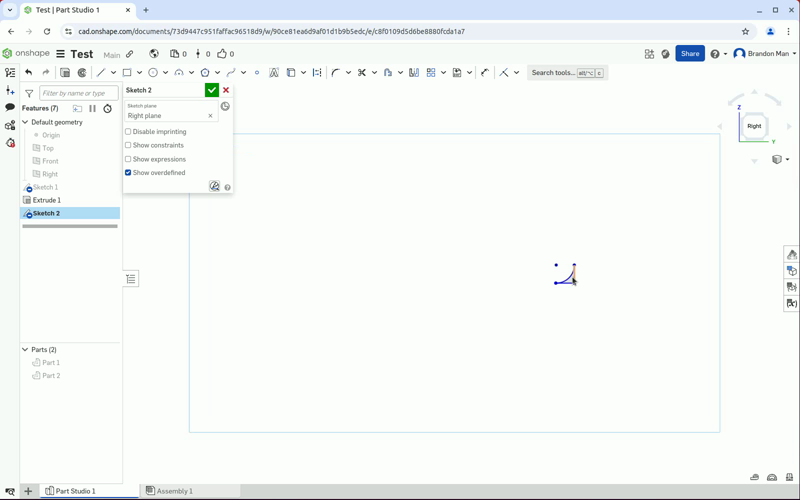
scroll(6)
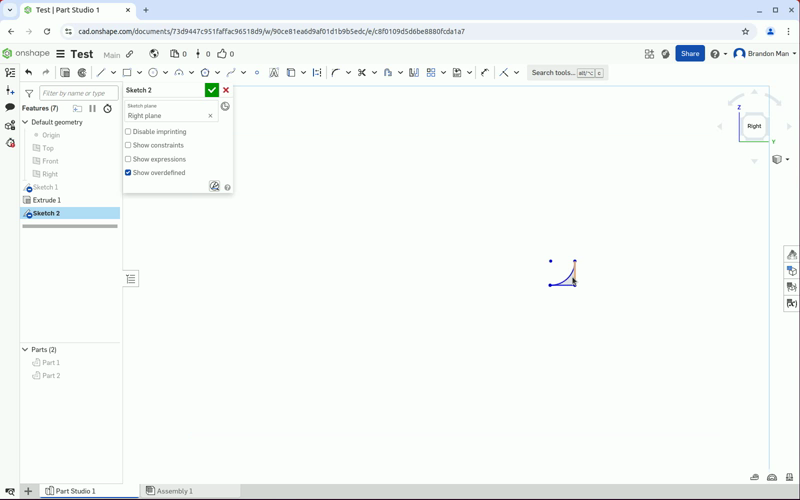
scroll(6)
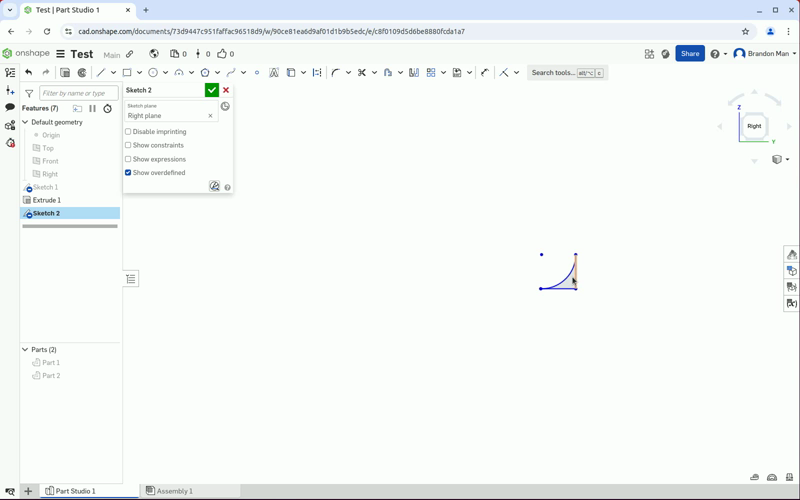
scroll(6)
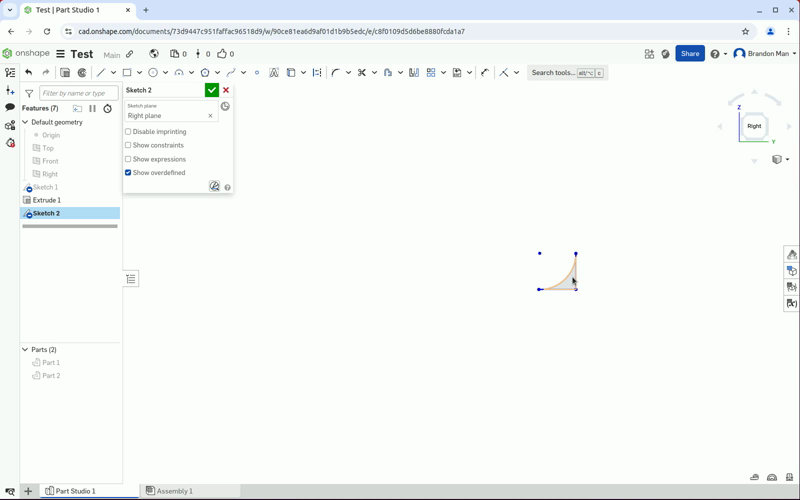
scroll(6)
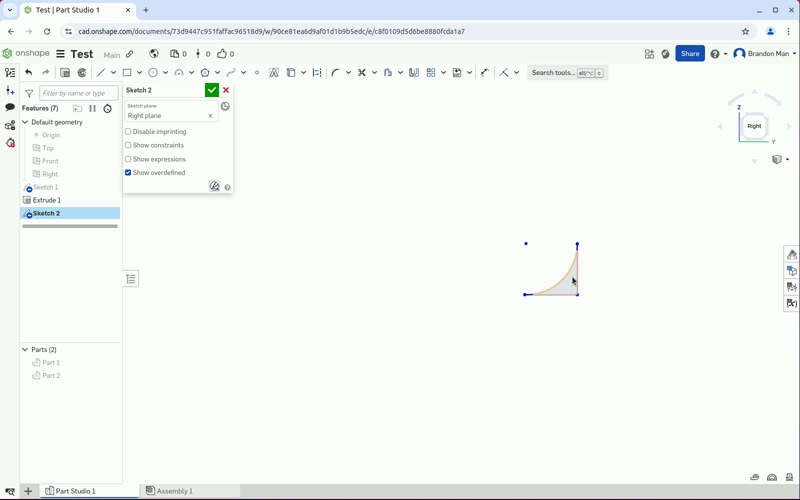
scroll(6)
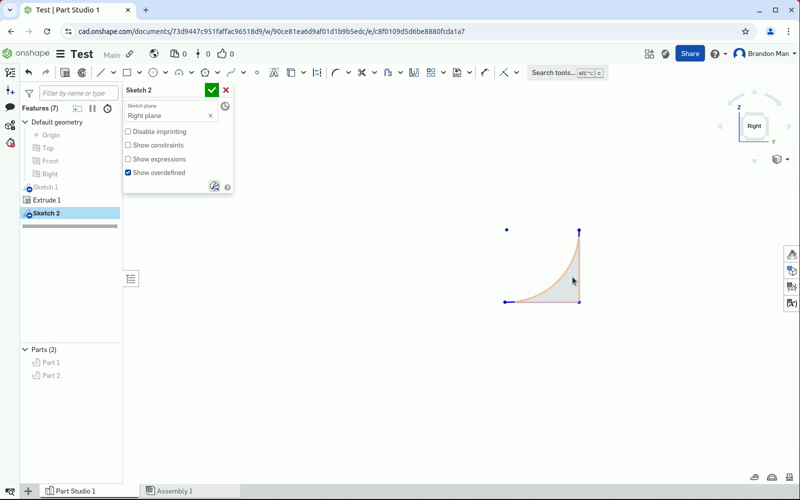
scroll(6)
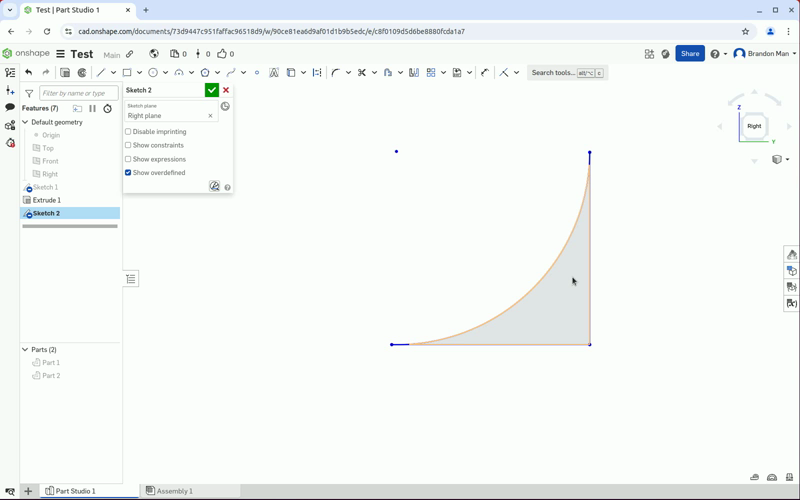
click(572, 276)
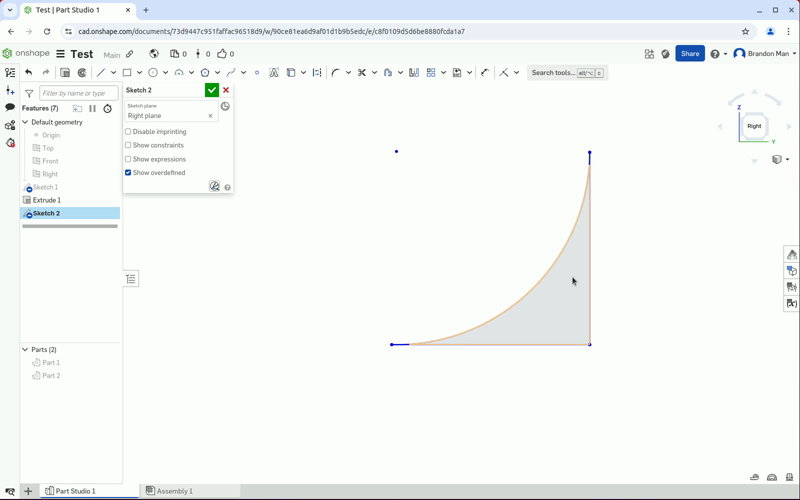
scroll(-6)
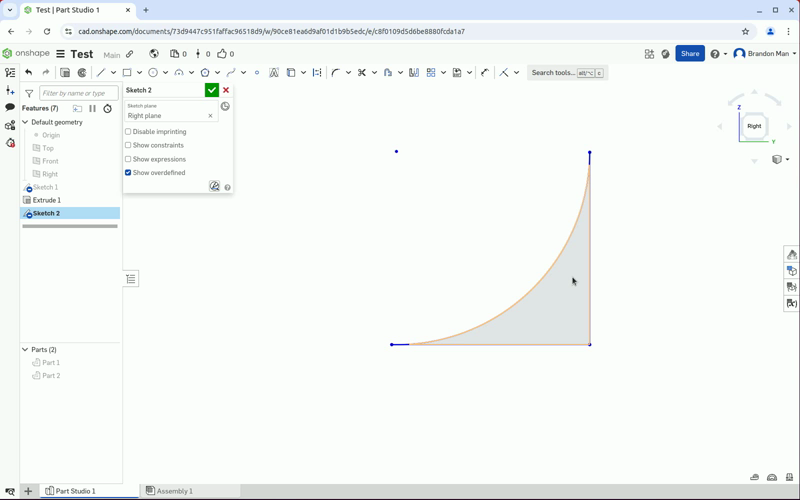
scroll(-6)
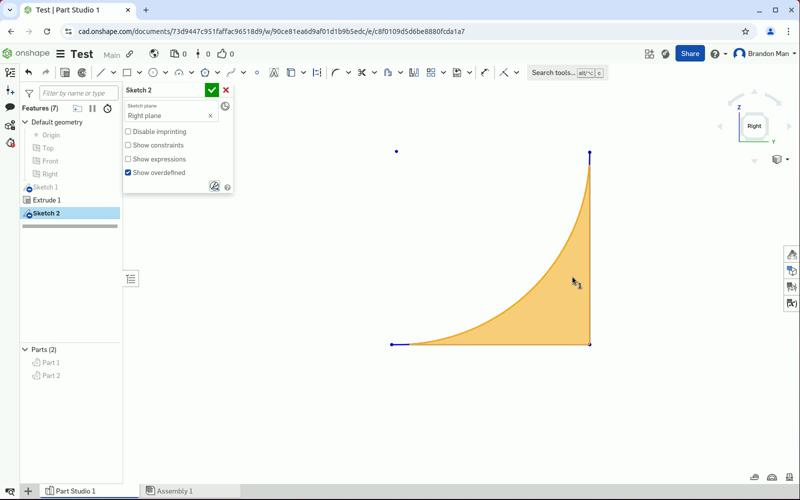
scroll(-6)
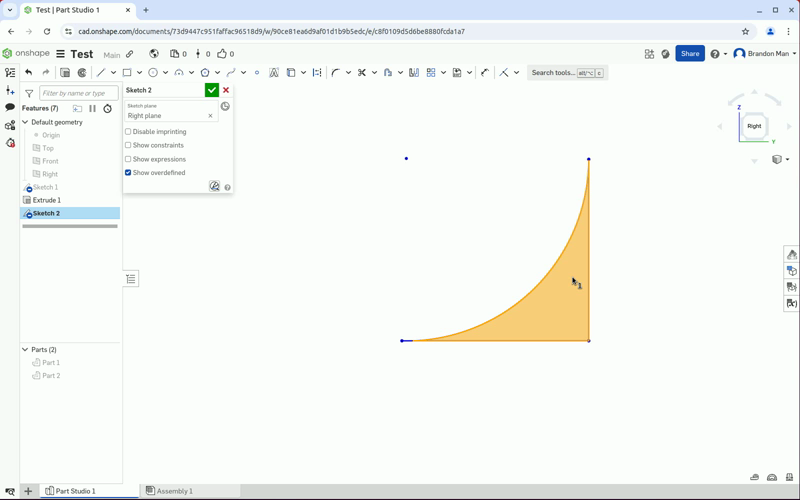
scroll(-6)
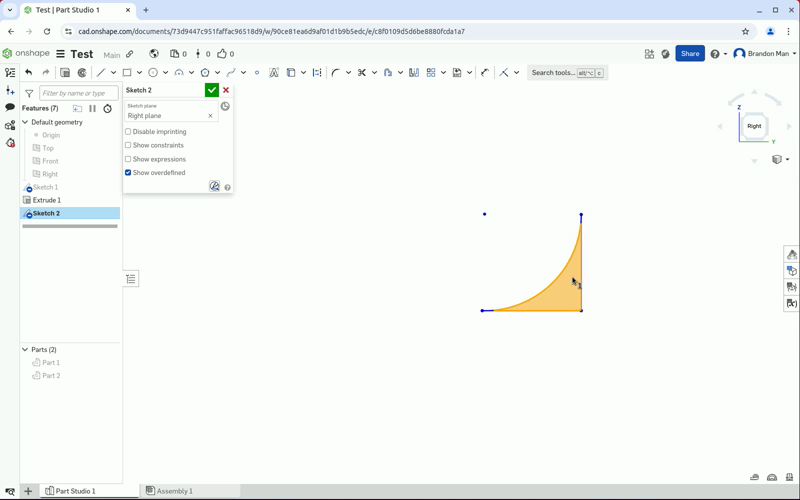
scroll(-6)
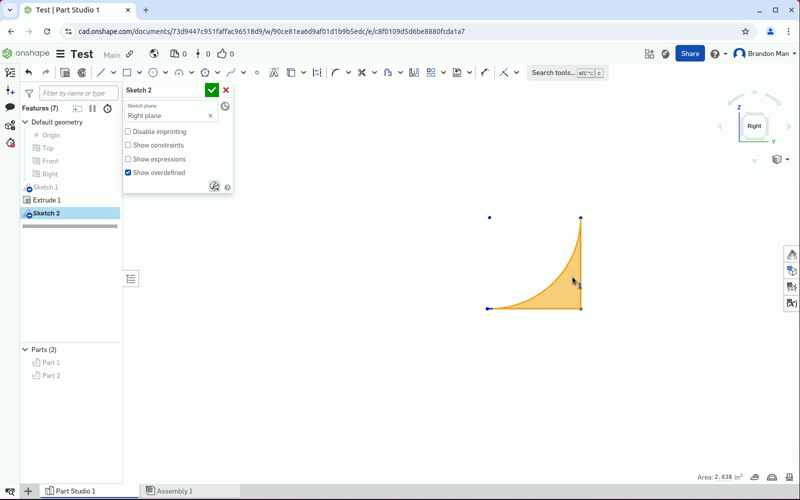
scroll(-6)
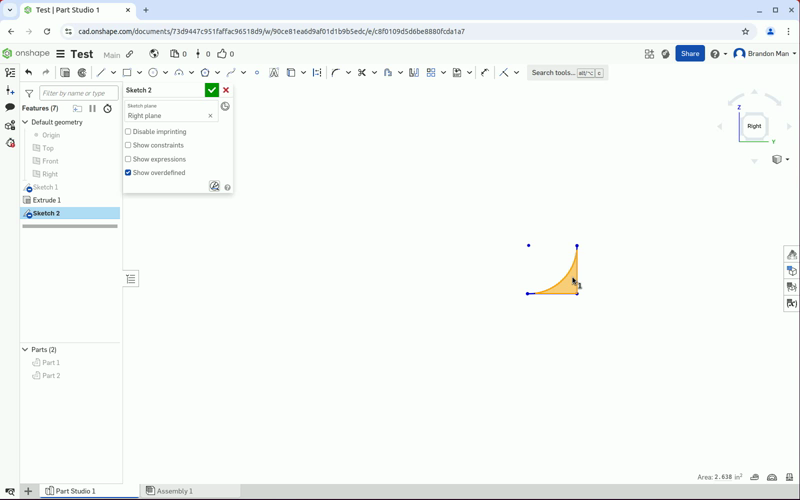
scroll(-6)
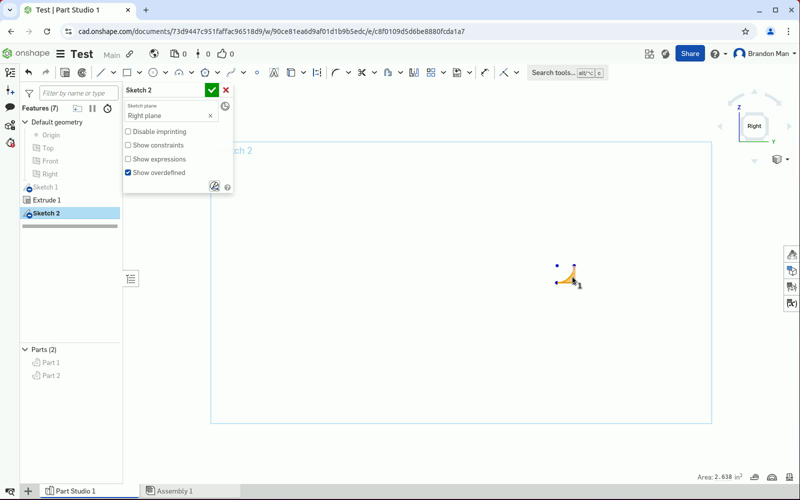
mouse_move(73, 352)
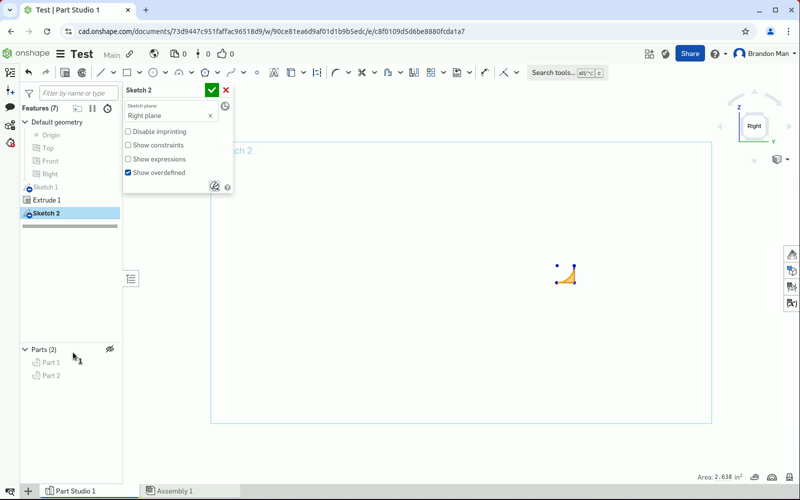
key(shift+y)
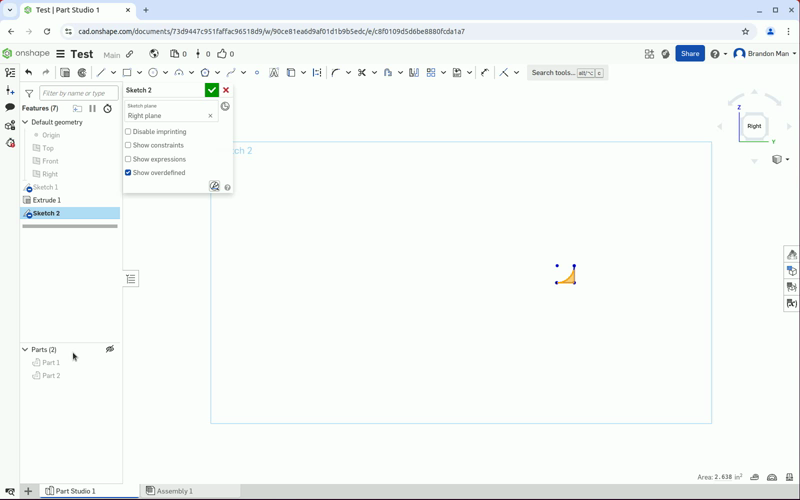
key(shift+e)
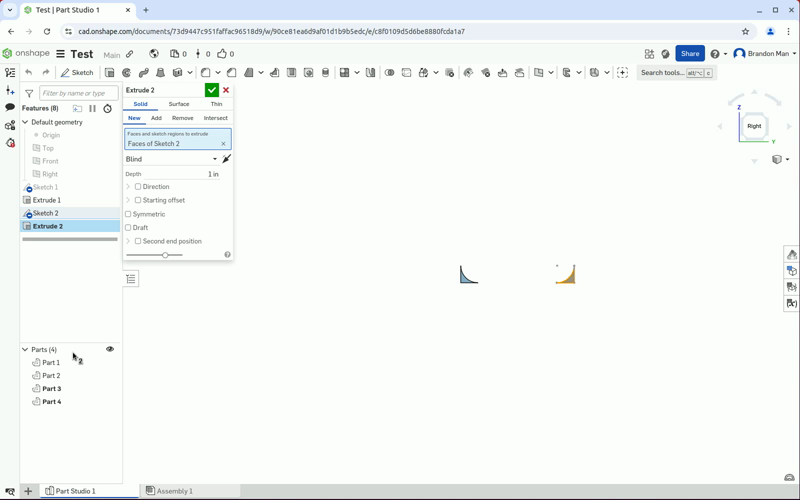
mouse_move(143, 106)
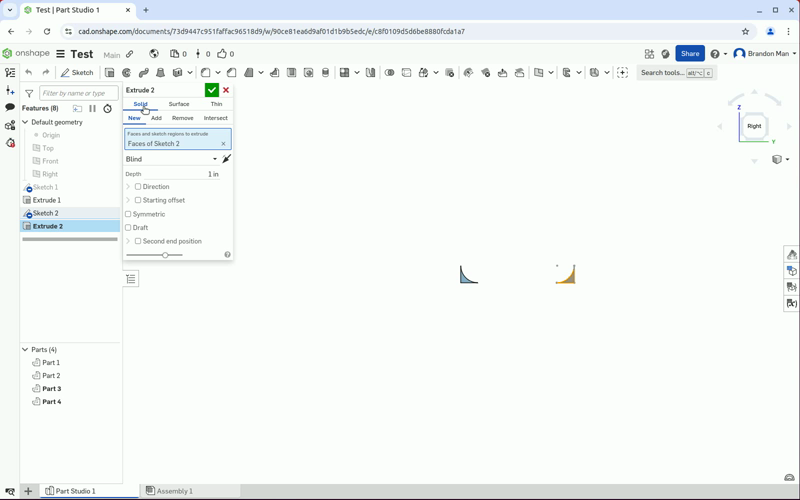
click(143, 106)
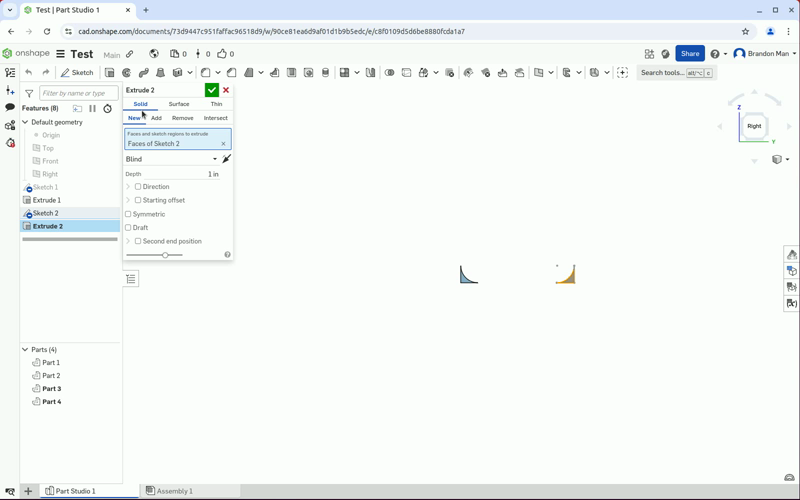
mouse_move(137, 120)
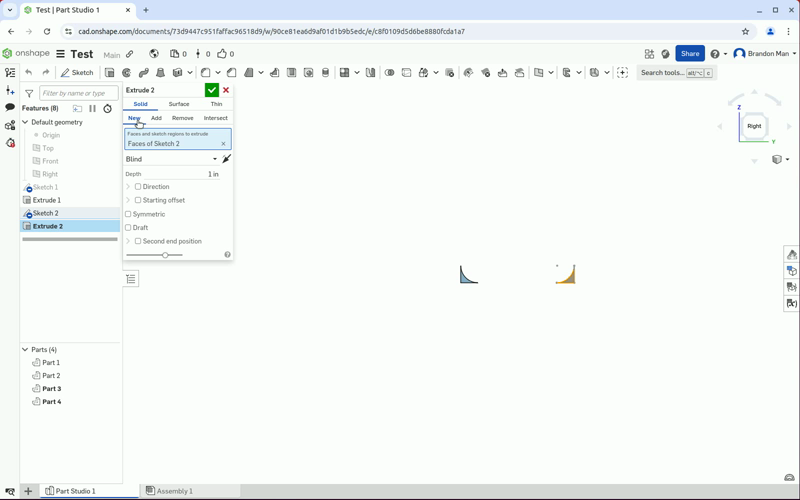
click(137, 120)
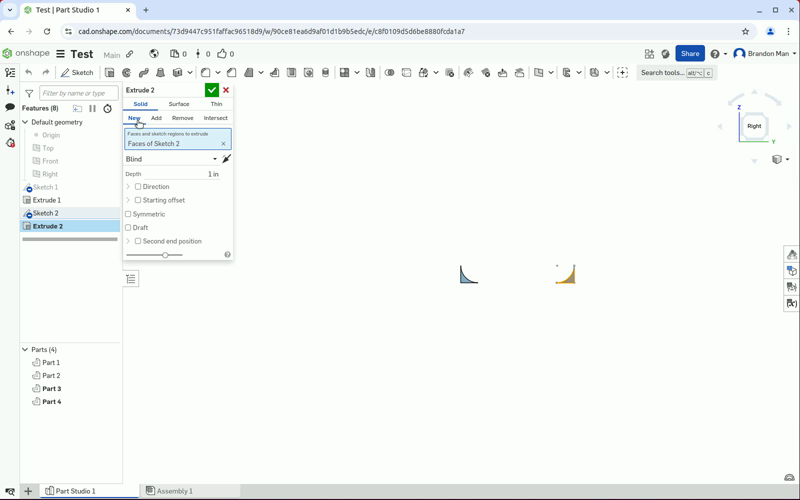
key(tab, 4)
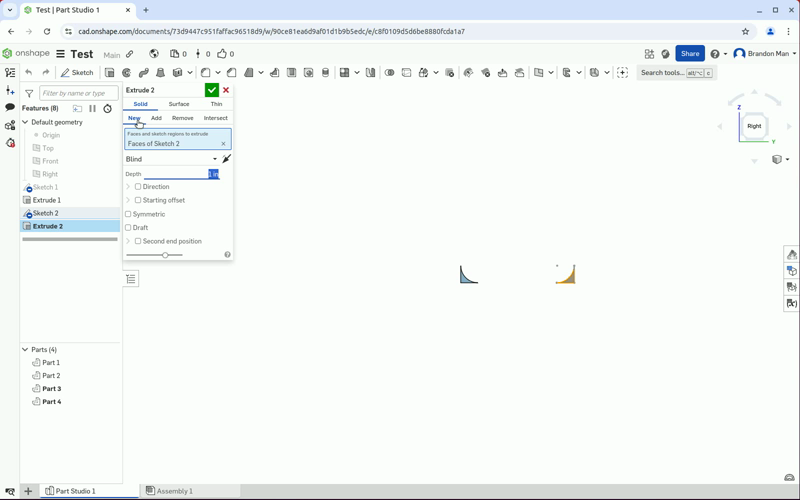
text(33.218)
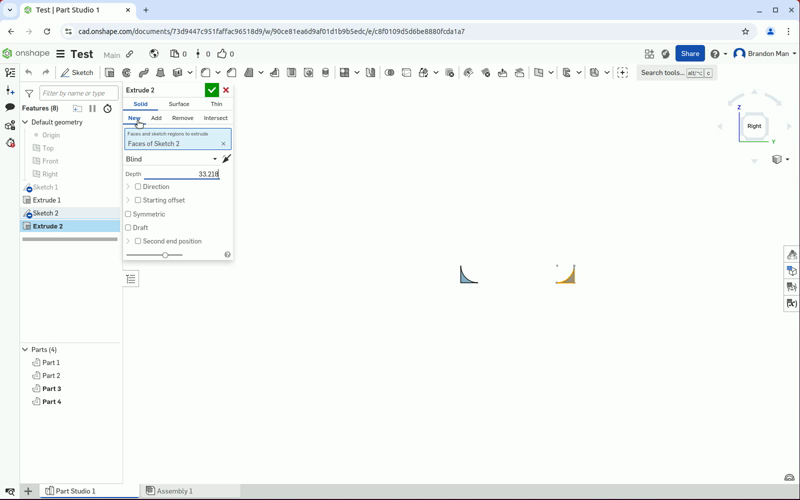
key(tab, 3)
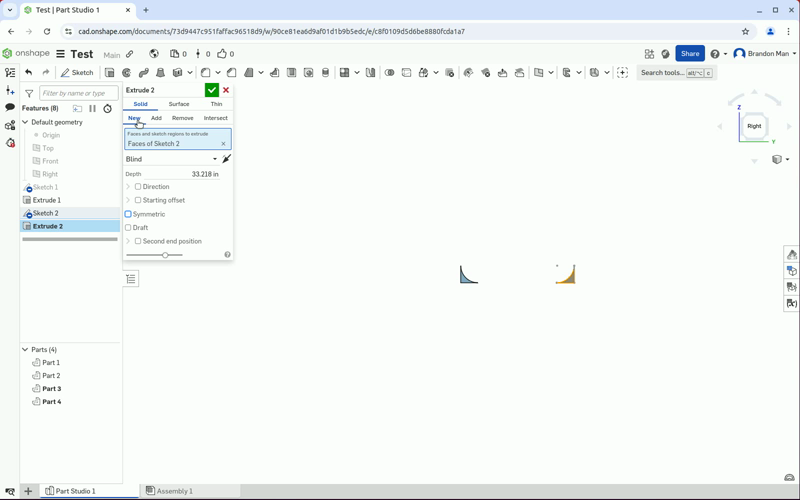
key(space)
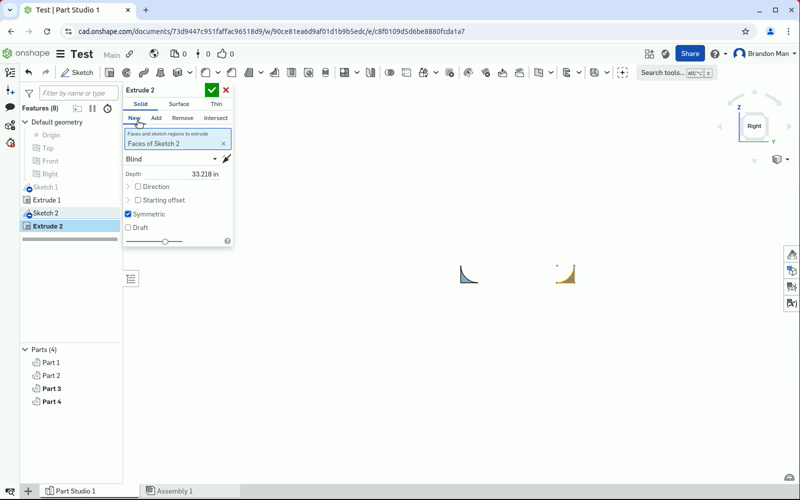
key(enter)
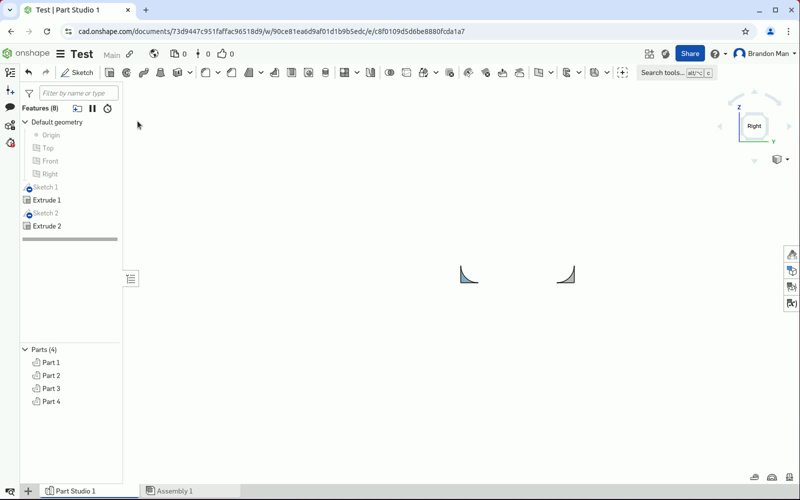
key(shift+h)
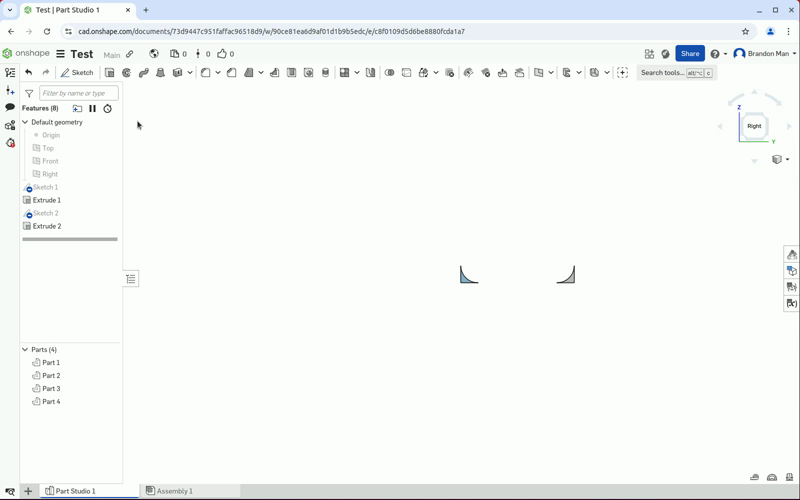
key(shift+h)
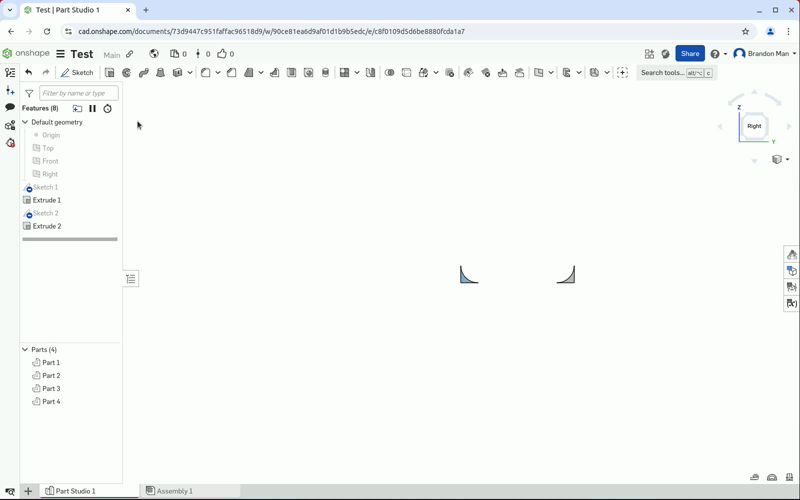
mouse_move(73, 189)
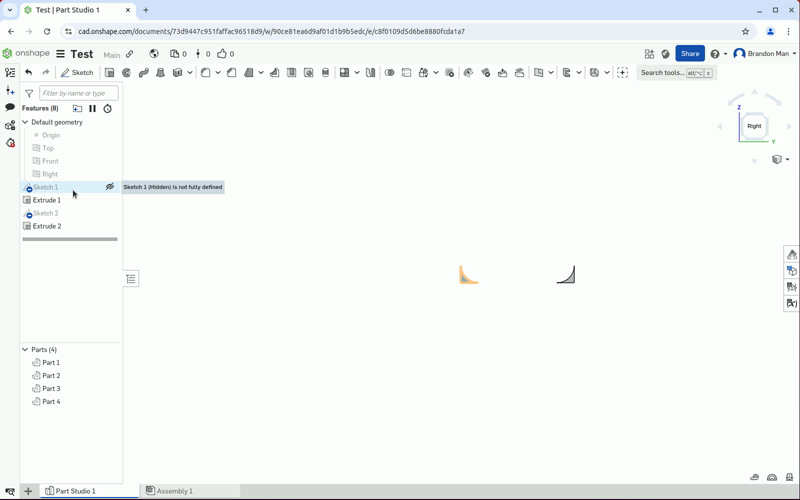
click(73, 189)
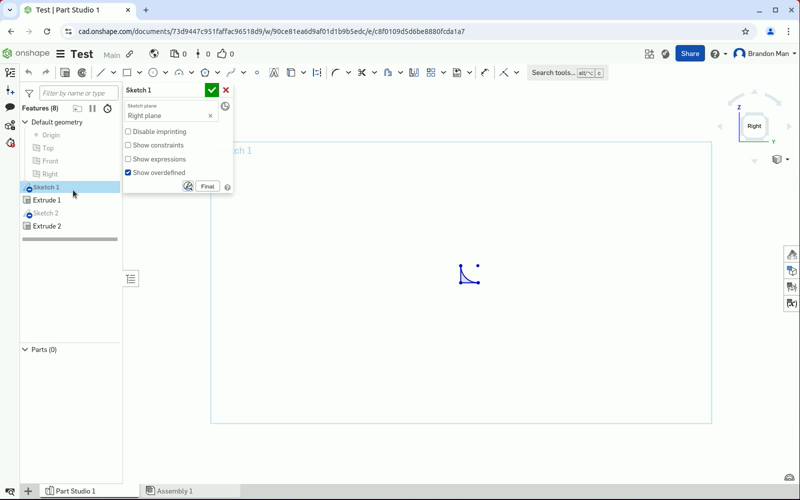
mouse_move(229, 92)
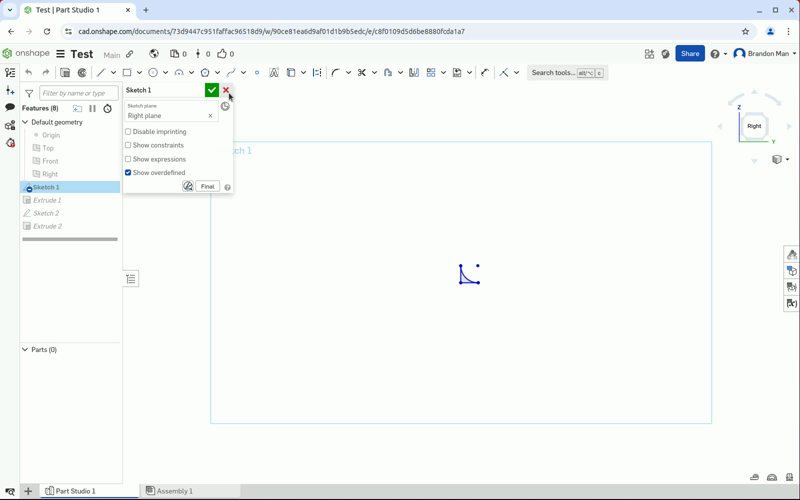
click(229, 92)
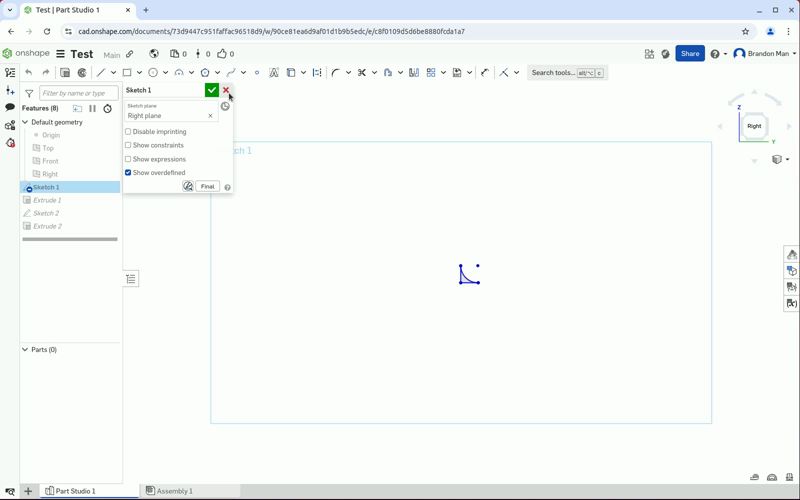
key(shift+s)
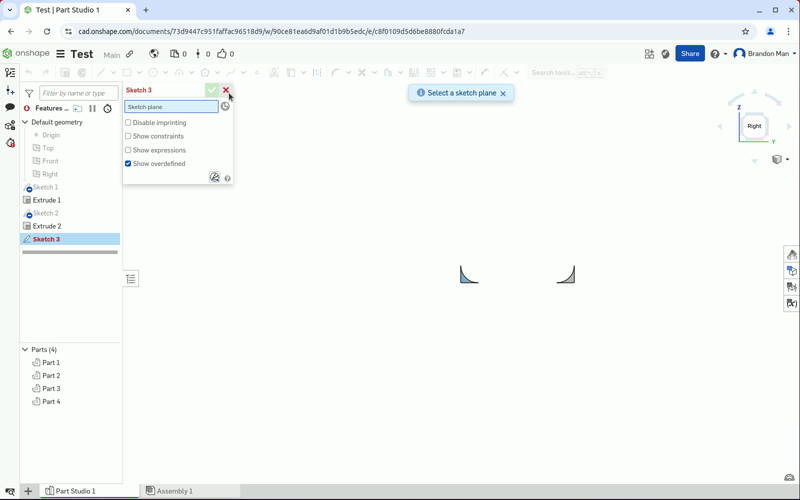
mouse_move(73, 176)
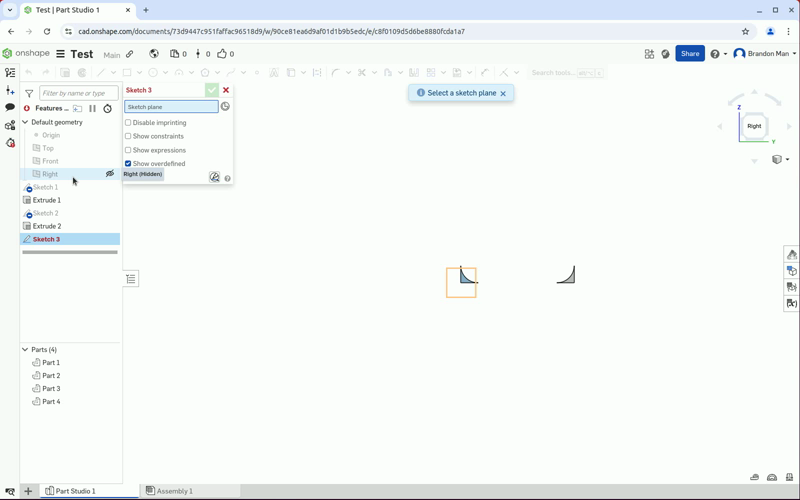
click(73, 176)
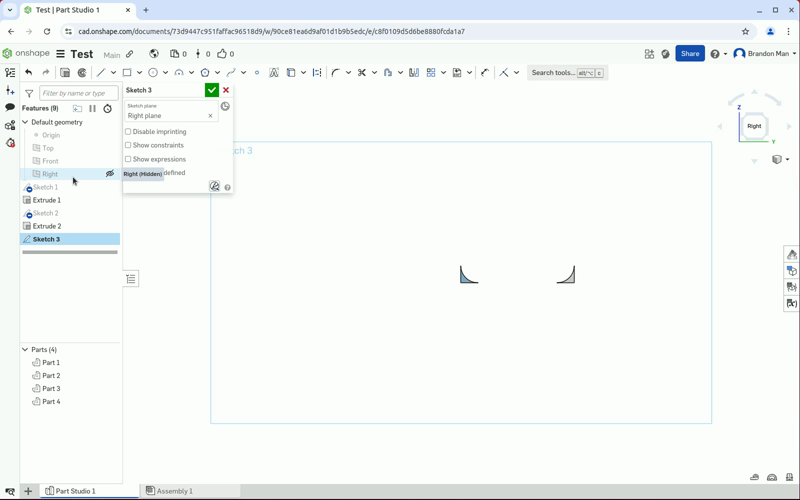
mouse_move(73, 352)
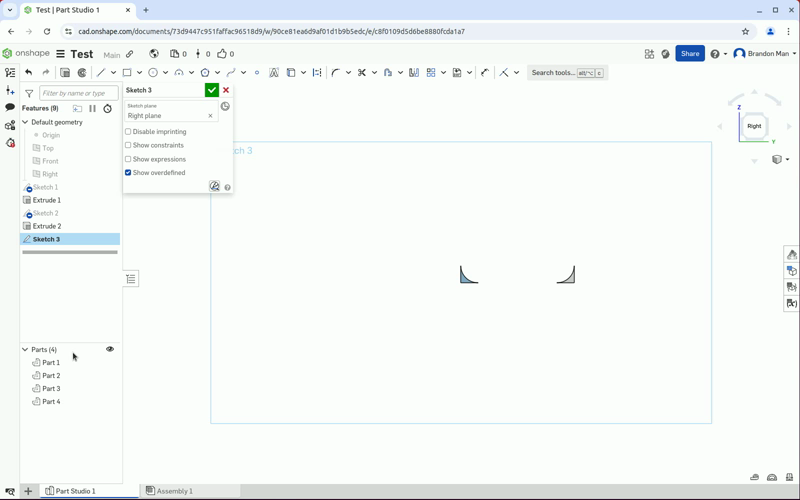
key(y)
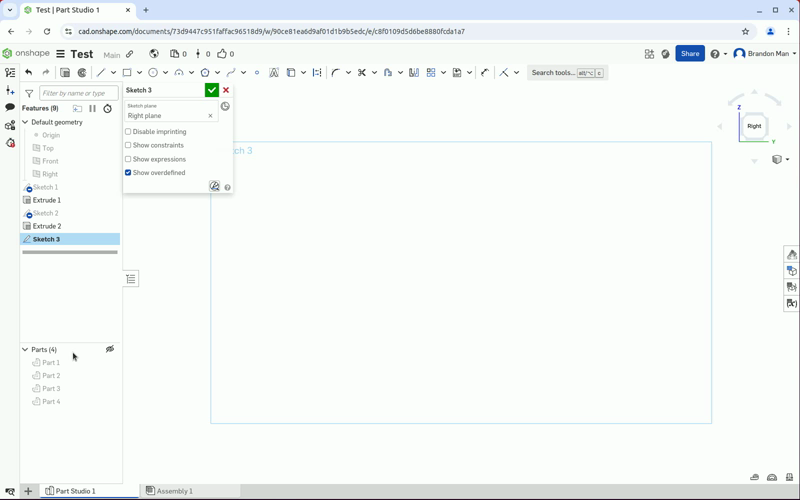
key(a)
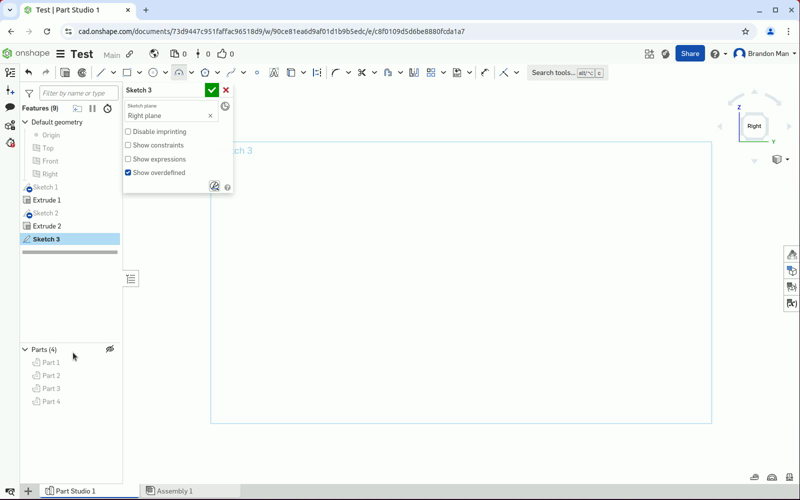
key_down(shift)
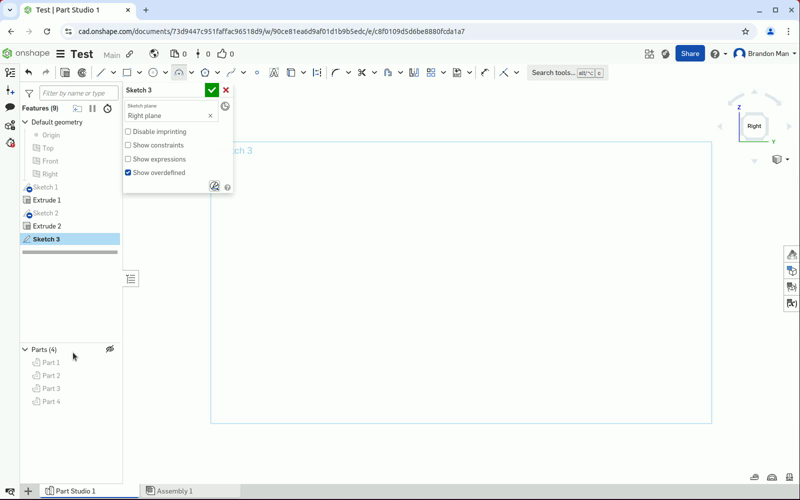
mouse_move(460, 266)
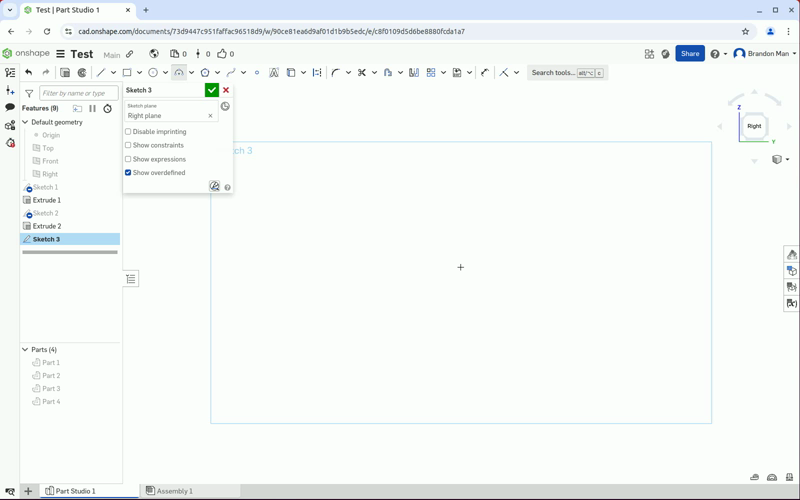
click(460, 266)
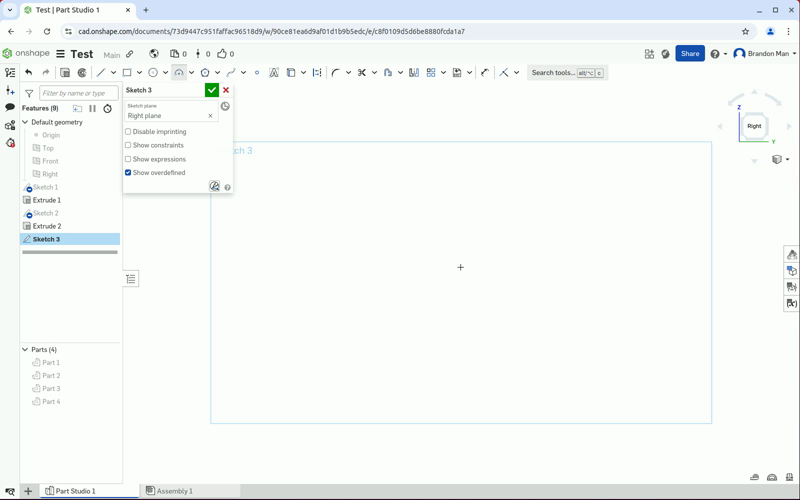
key_up(shift)
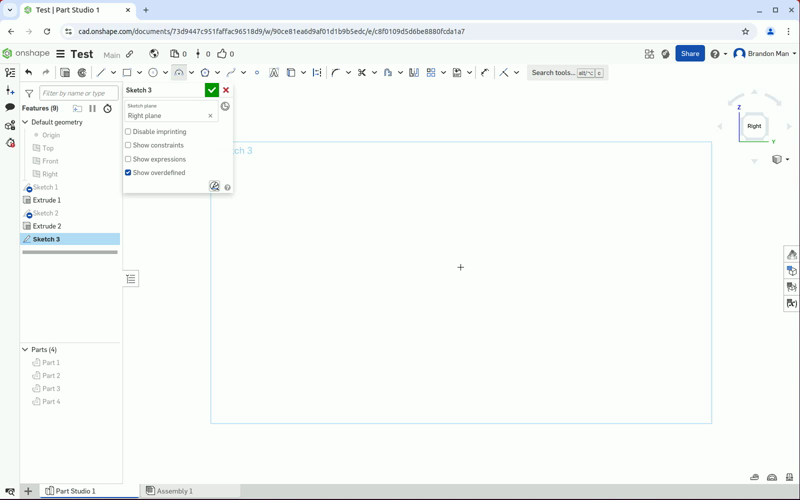
key_down(shift)
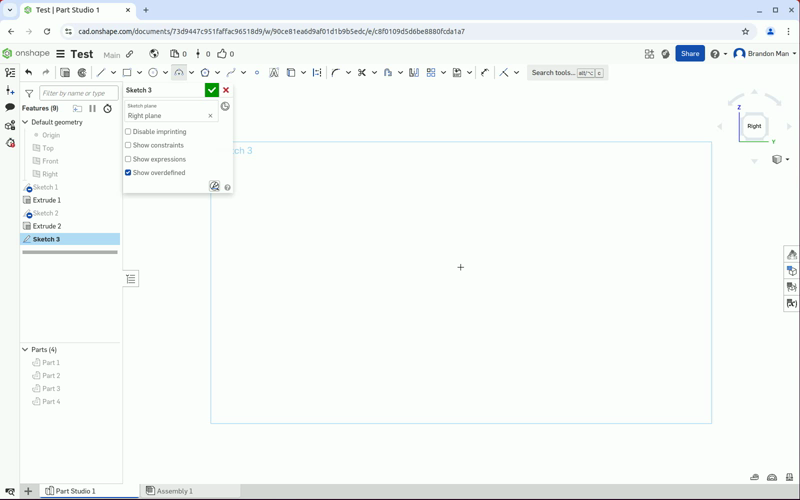
mouse_move(477, 283)
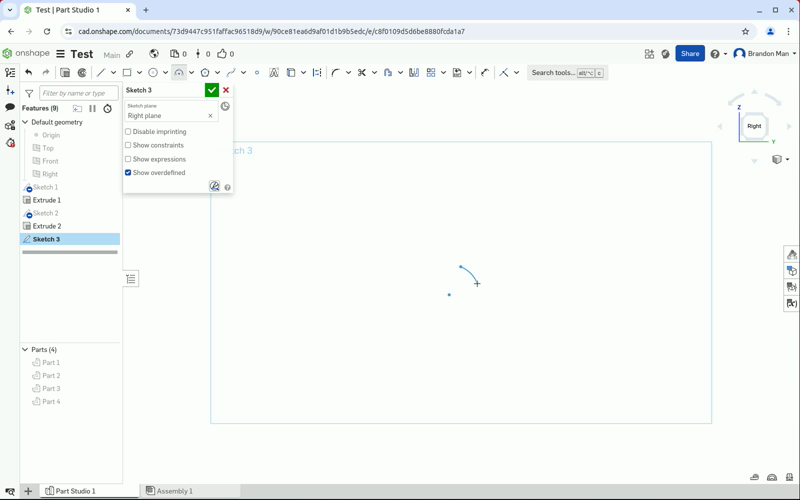
click(477, 283)
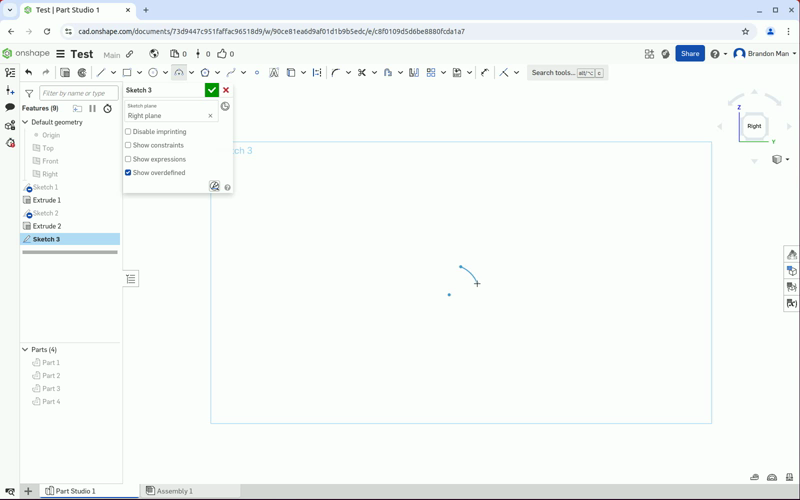
mouse_move(465, 278)
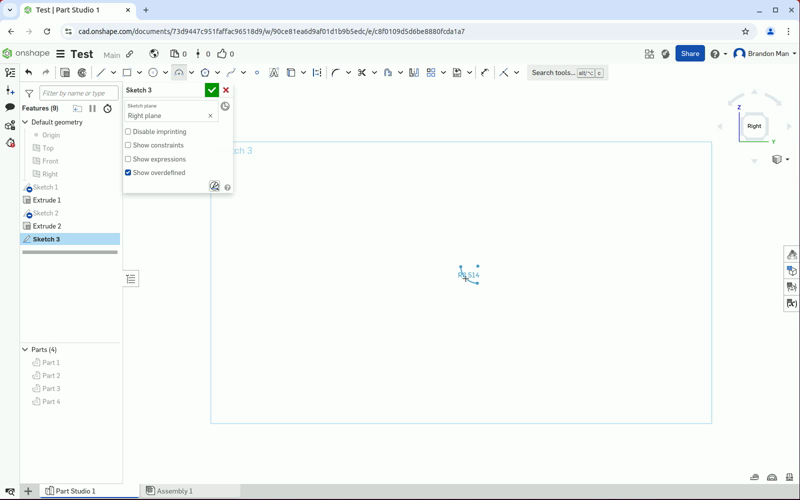
click(465, 278)
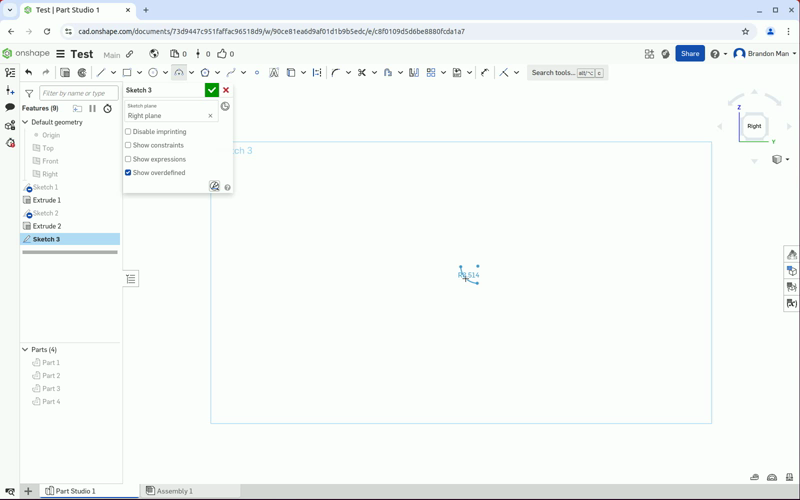
key_up(shift)
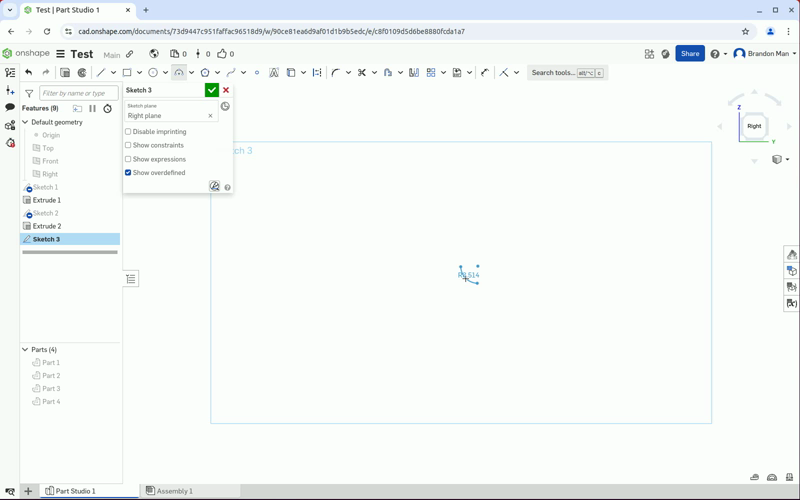
key(esc)
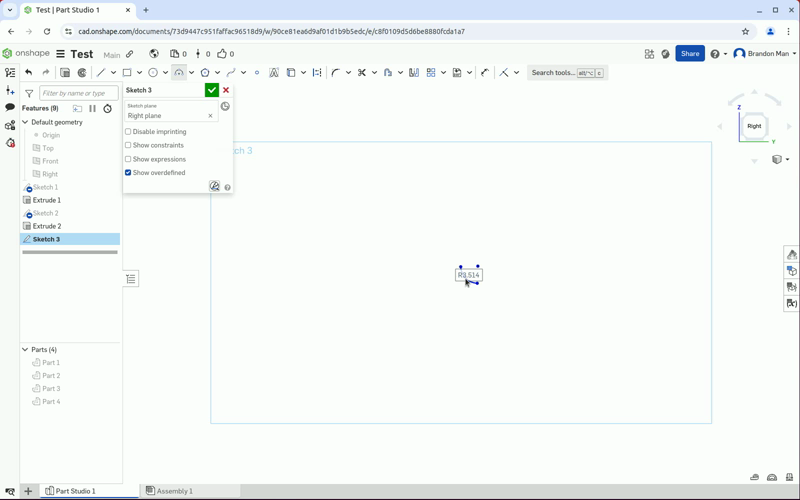
key(l)
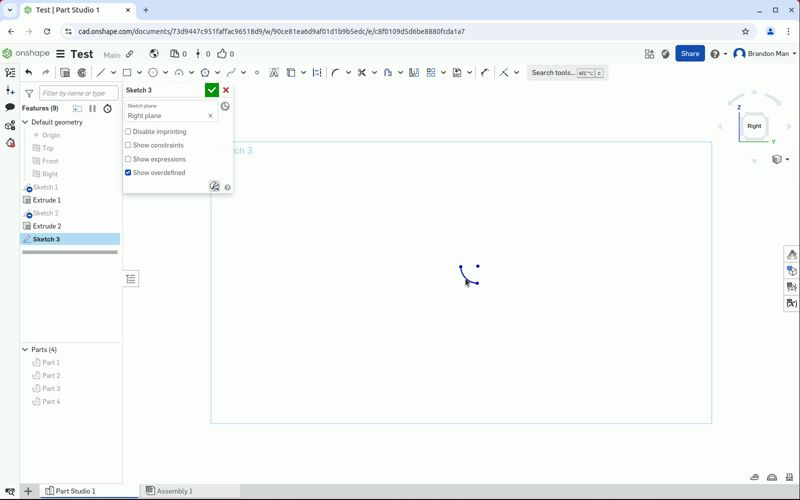
mouse_move(477, 283)
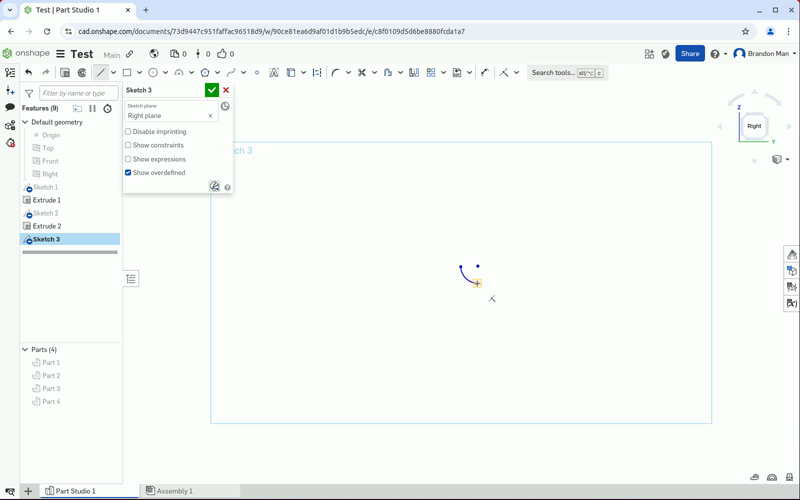
click(477, 283)
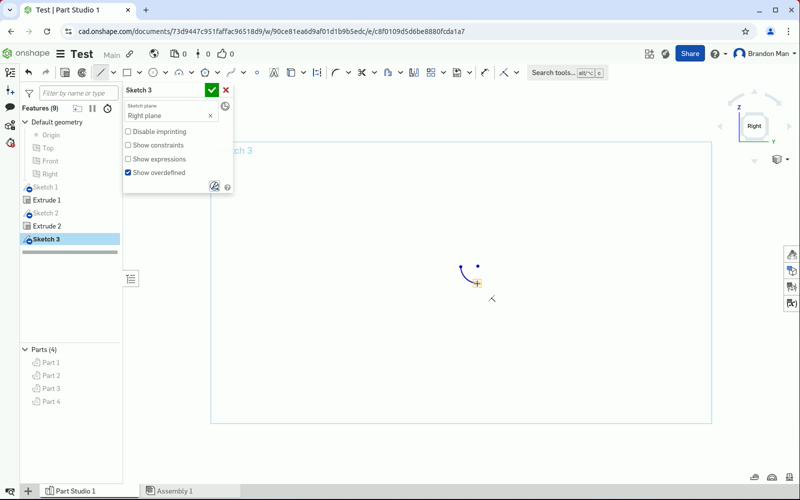
key_down(shift)
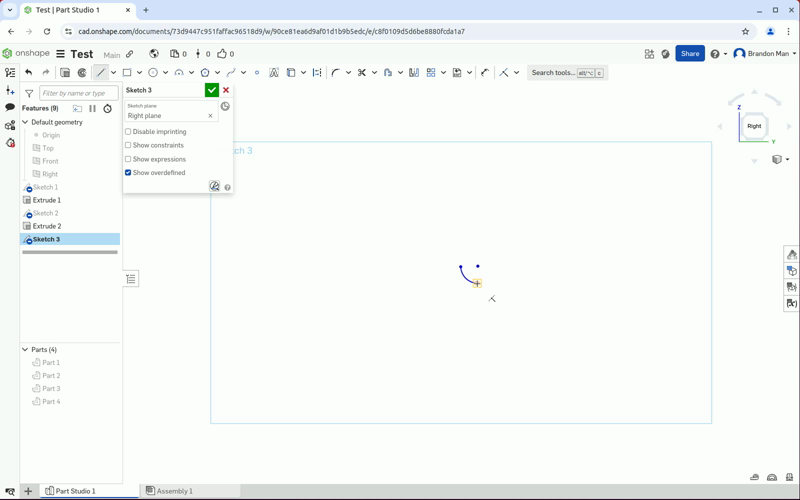
mouse_move(556, 283)
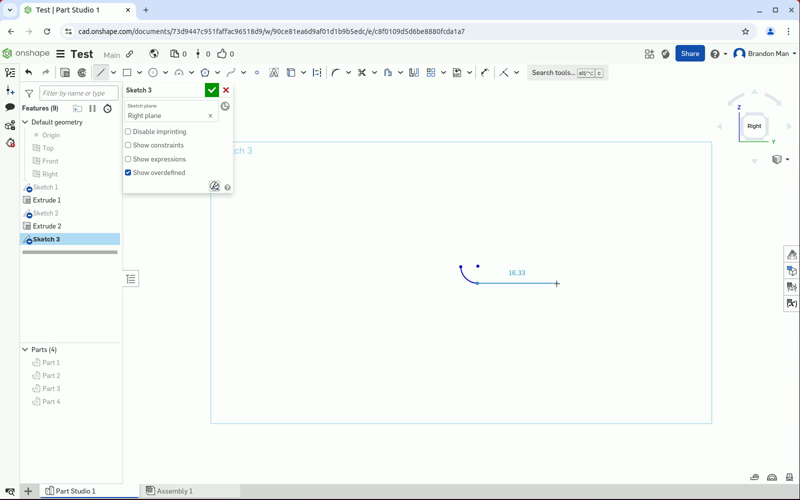
click(556, 283)
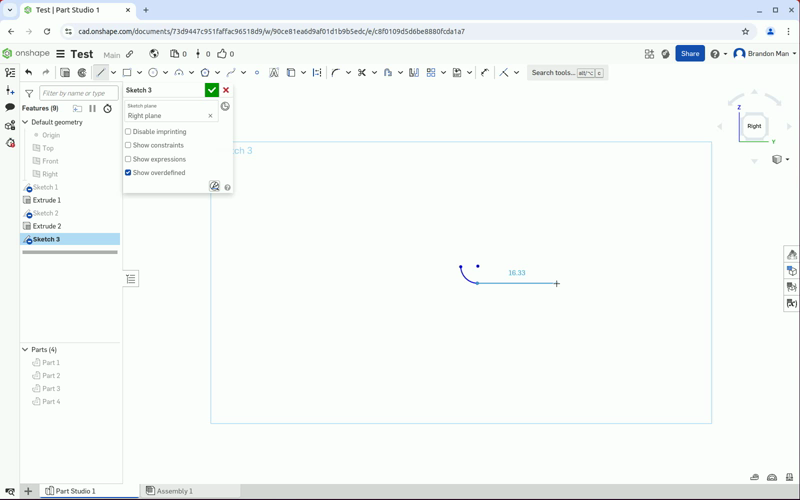
key_up(shift)
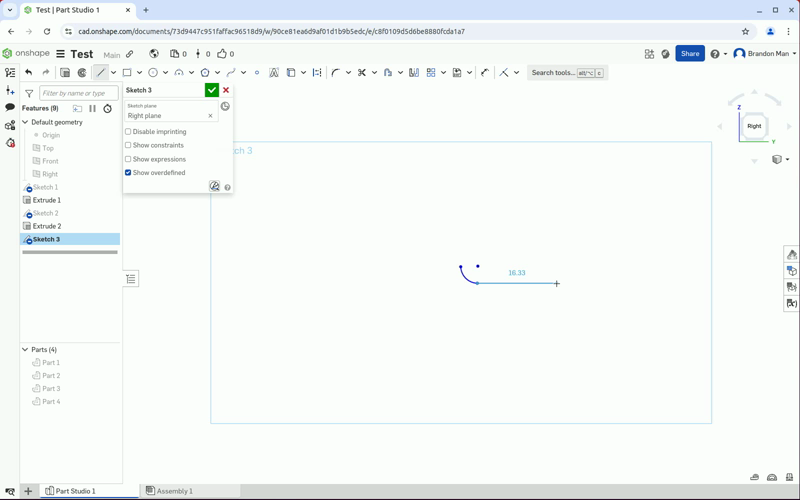
key(esc)
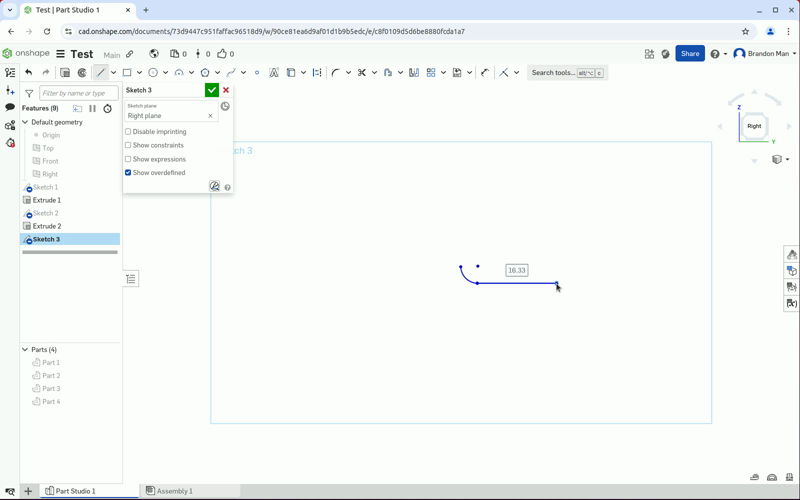
key(a)
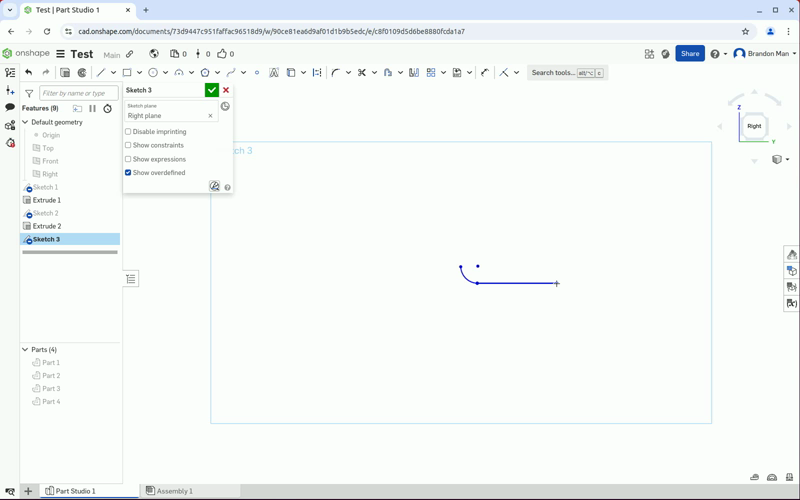
mouse_move(556, 283)
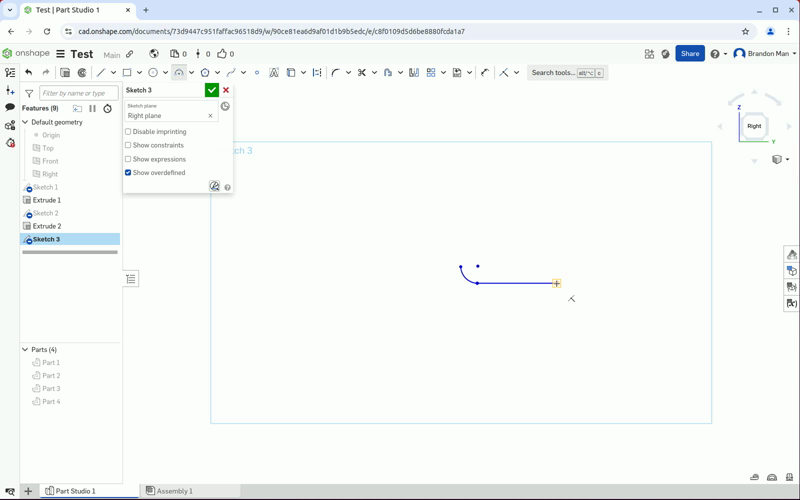
click(556, 283)
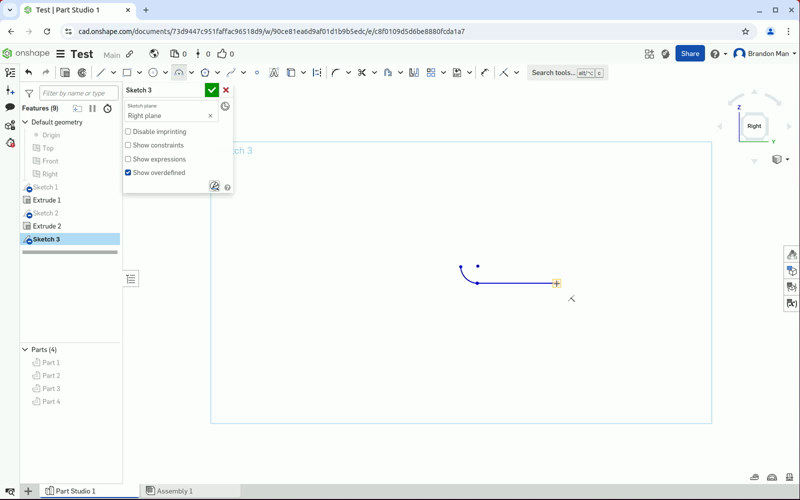
key_down(shift)
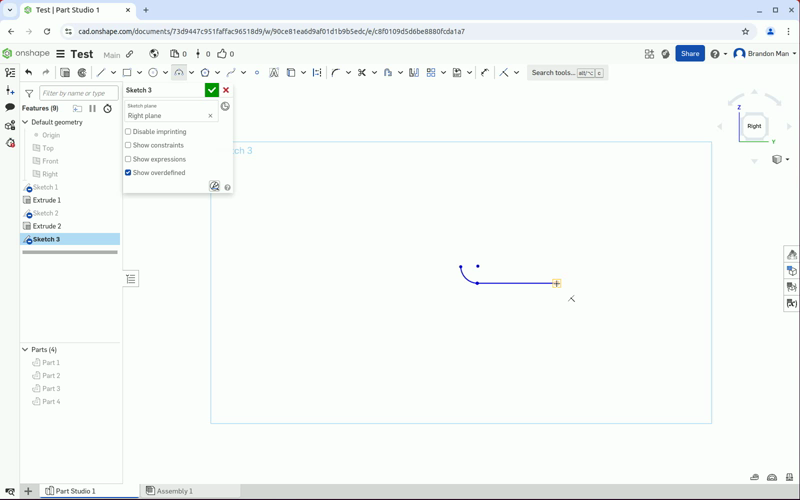
mouse_move(573, 266)
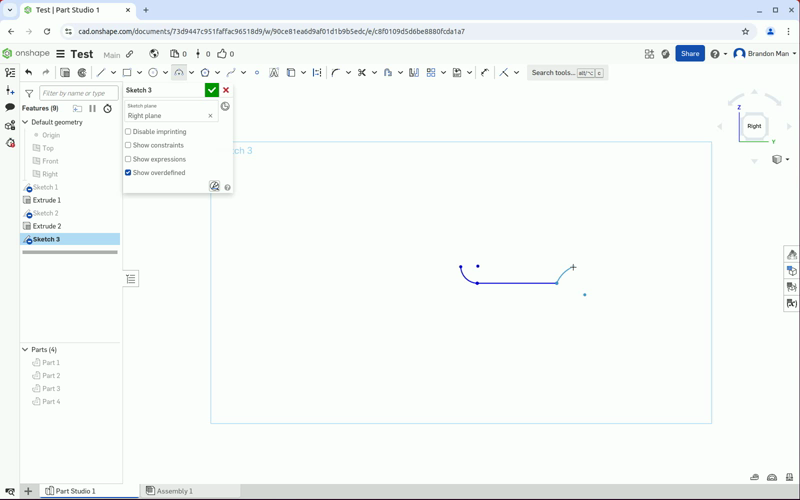
click(573, 266)
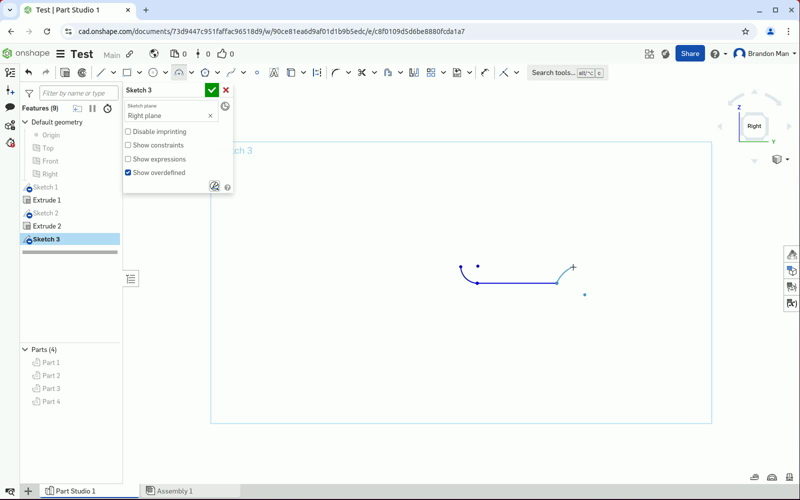
mouse_move(568, 278)
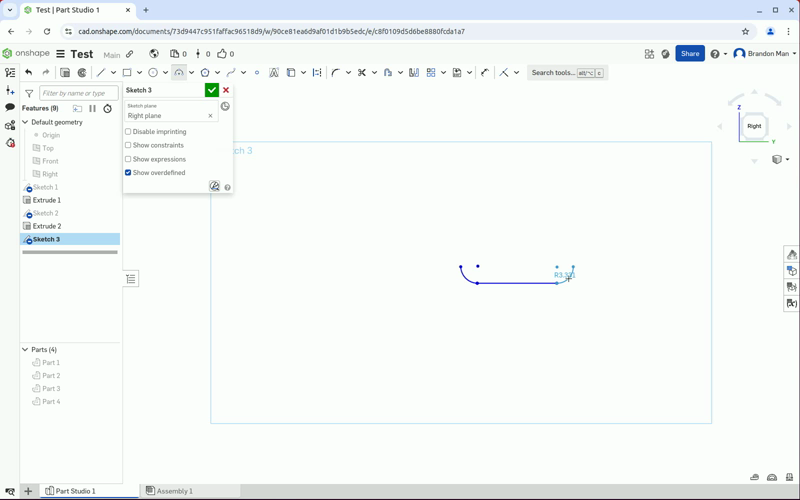
click(568, 278)
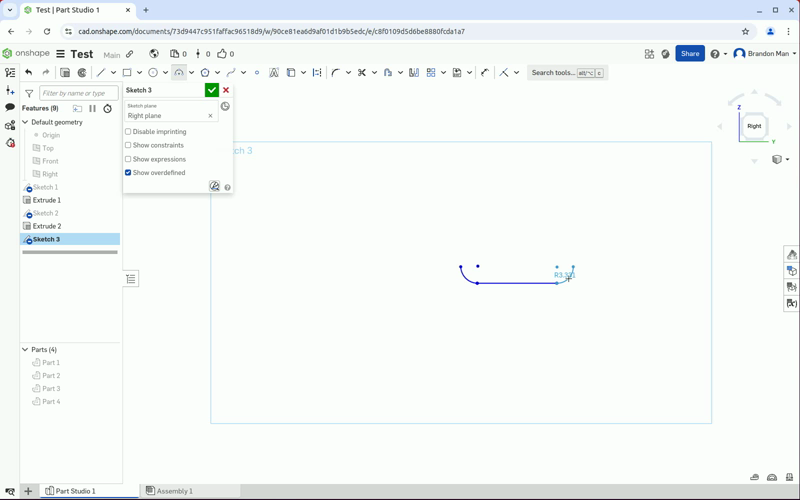
key_up(shift)
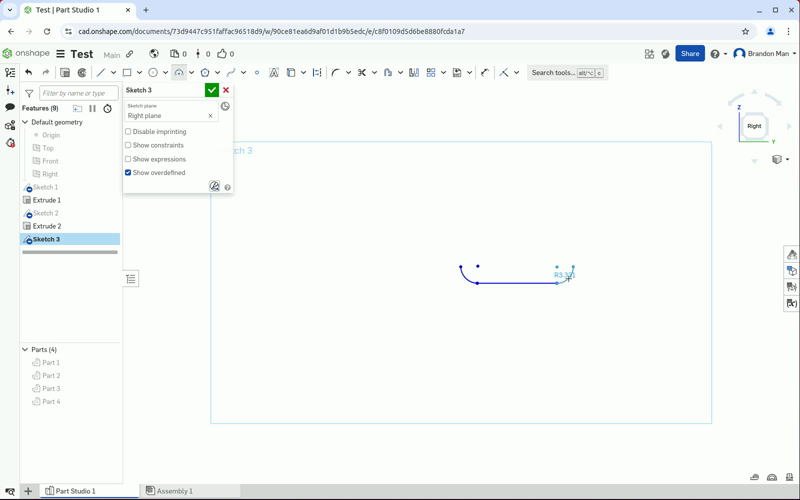
key(esc)
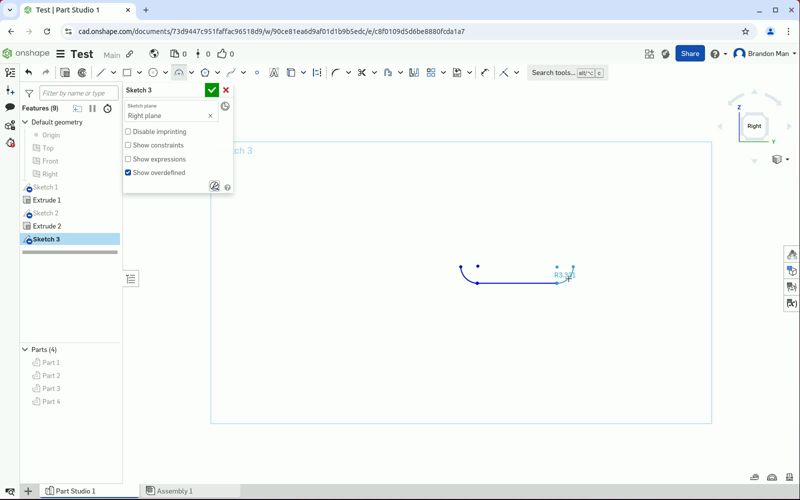
key(l)
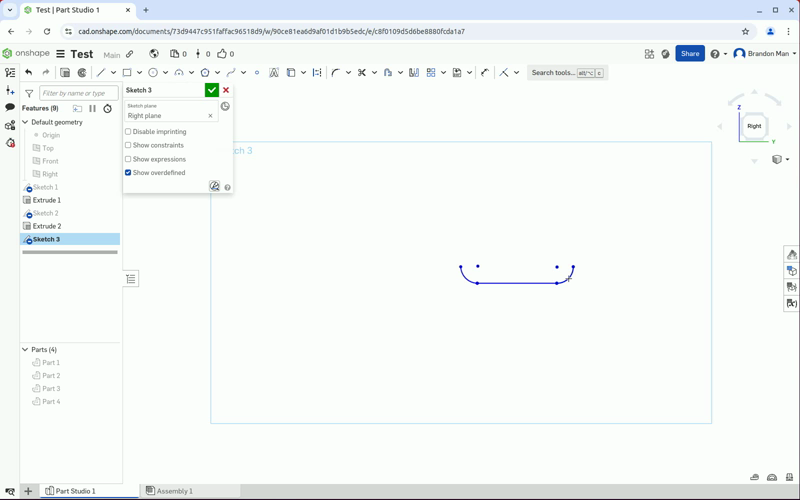
mouse_move(573, 266)
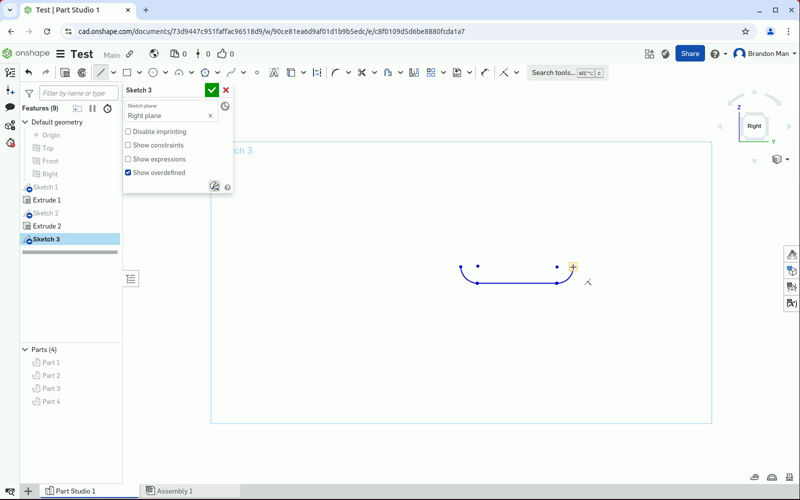
click(573, 266)
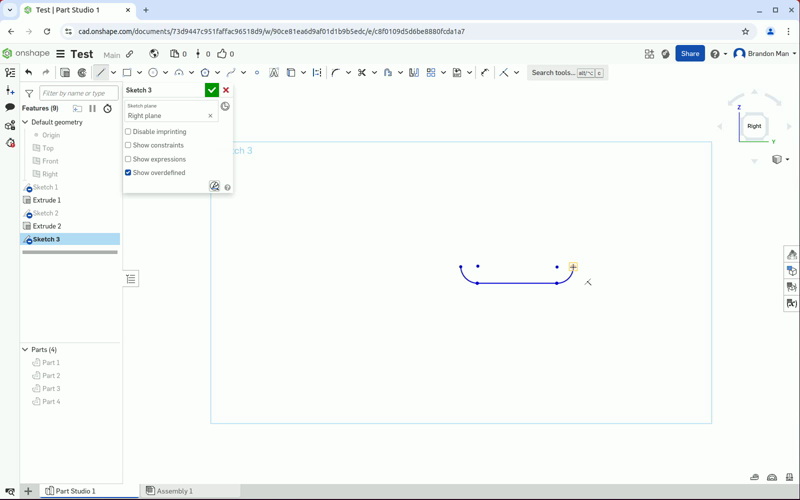
key_down(shift)
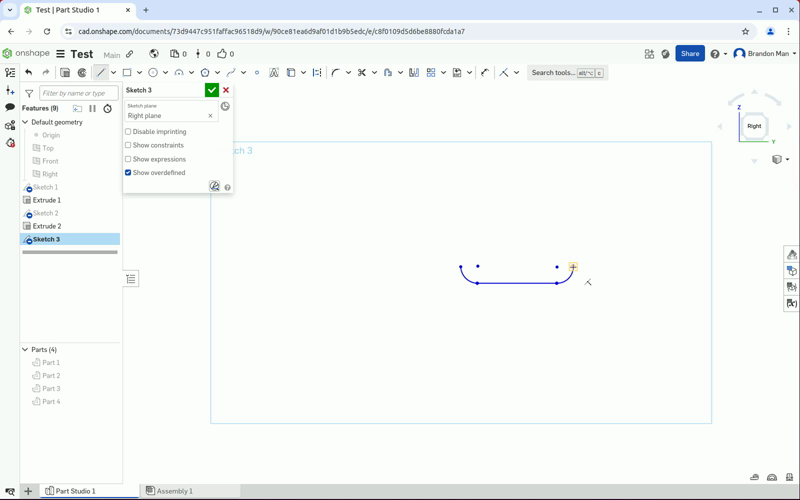
mouse_move(589, 266)
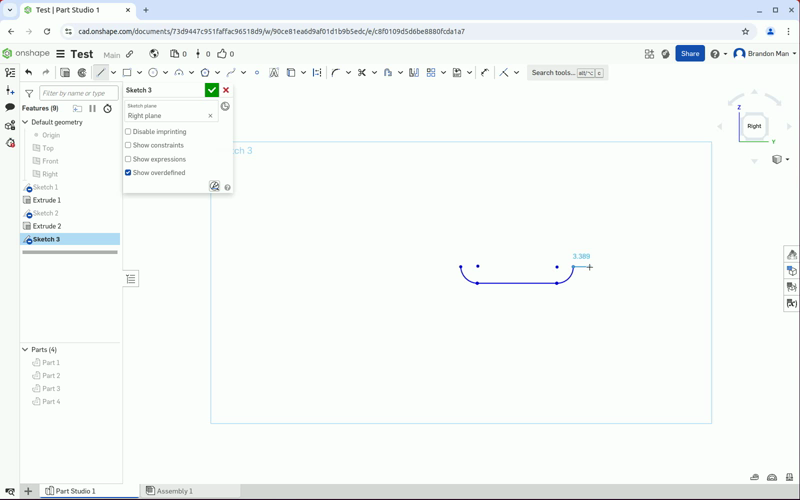
mouse_move(573, 226)
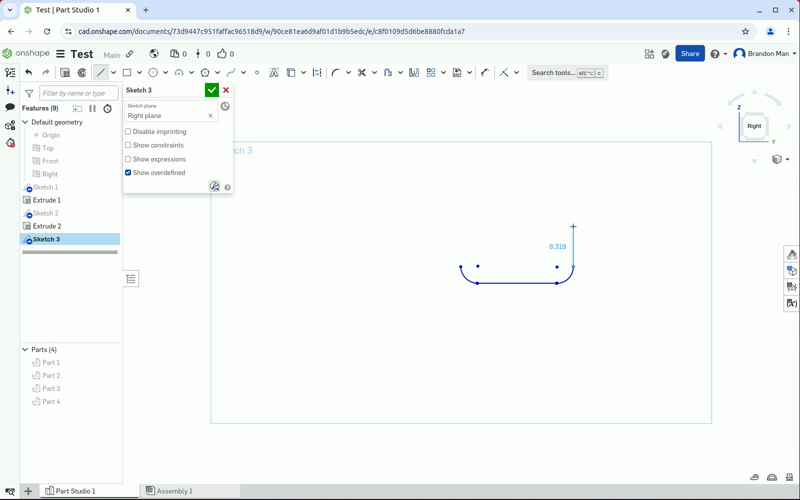
click(573, 226)
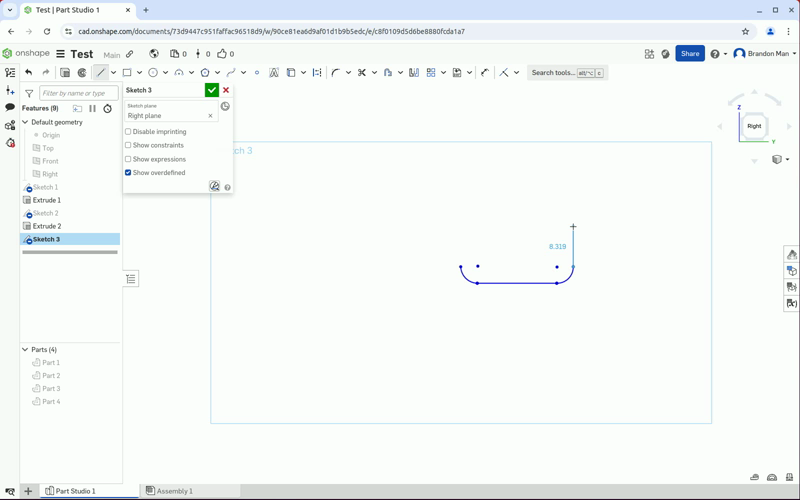
key_up(shift)
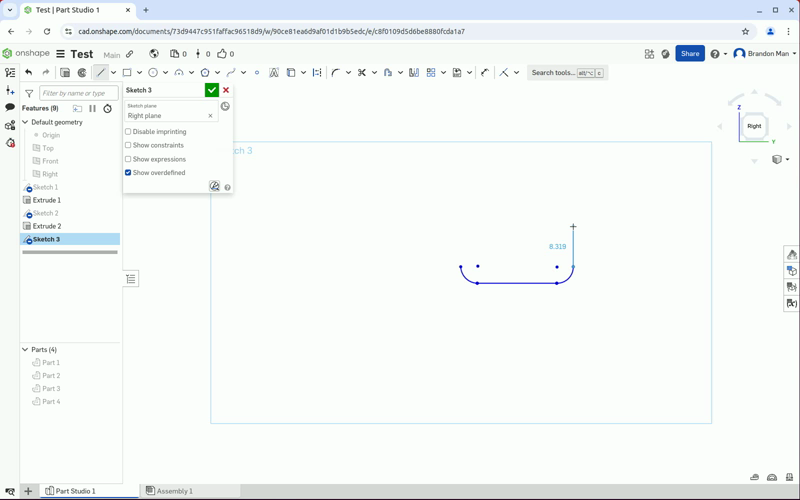
key_down(shift)
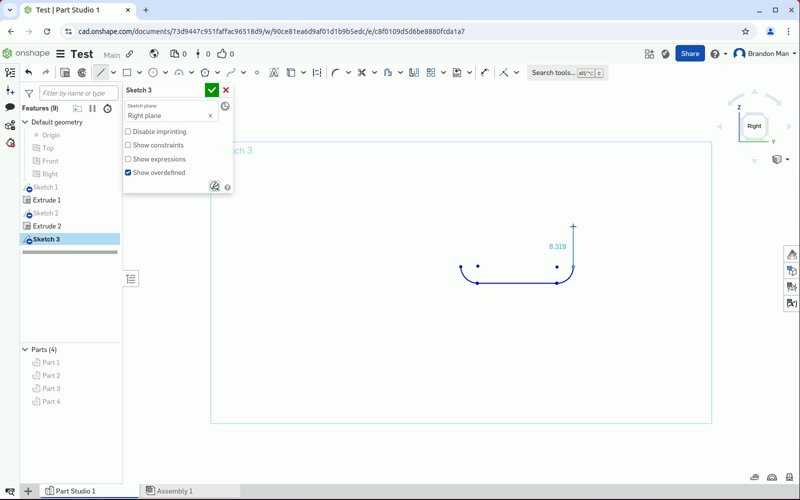
mouse_move(589, 226)
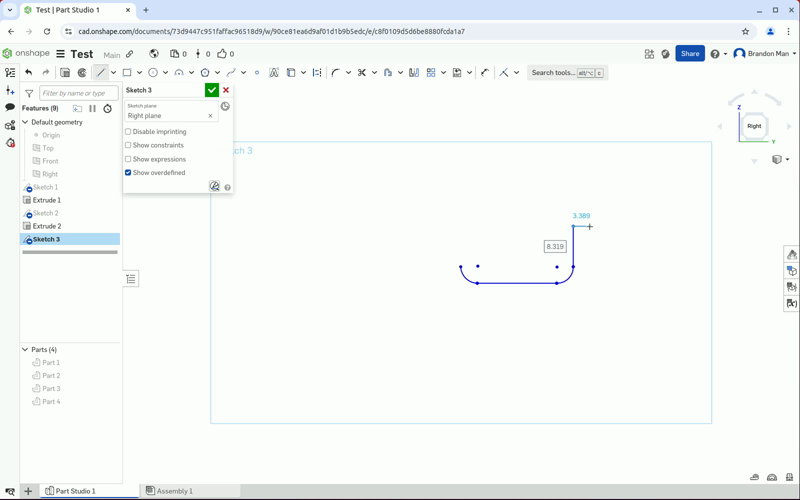
mouse_move(563, 226)
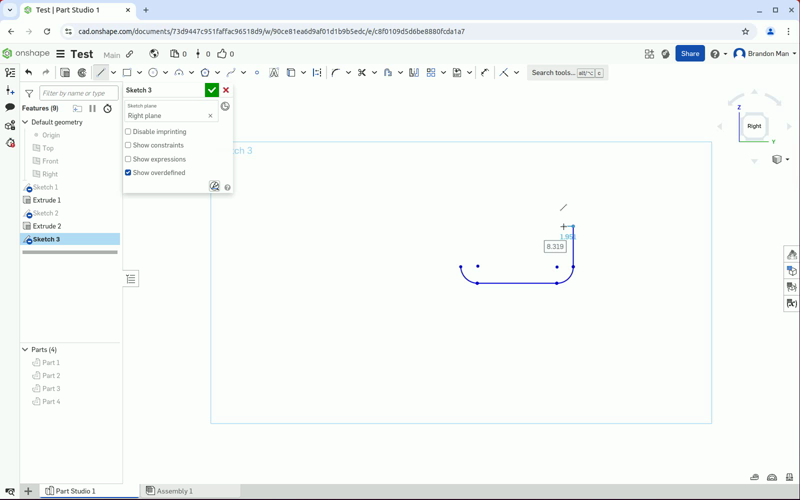
click(563, 226)
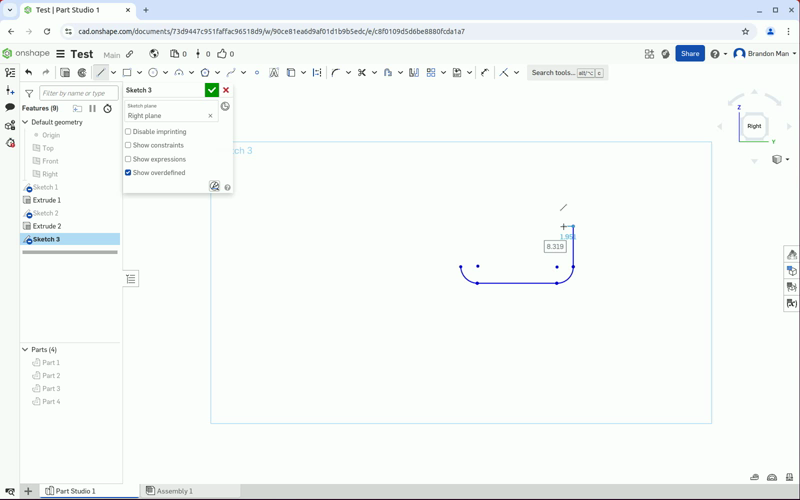
key_up(shift)
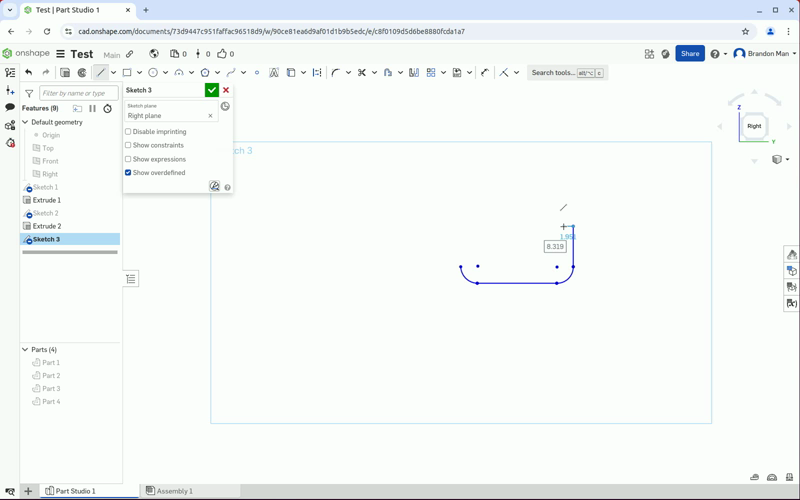
key_down(shift)
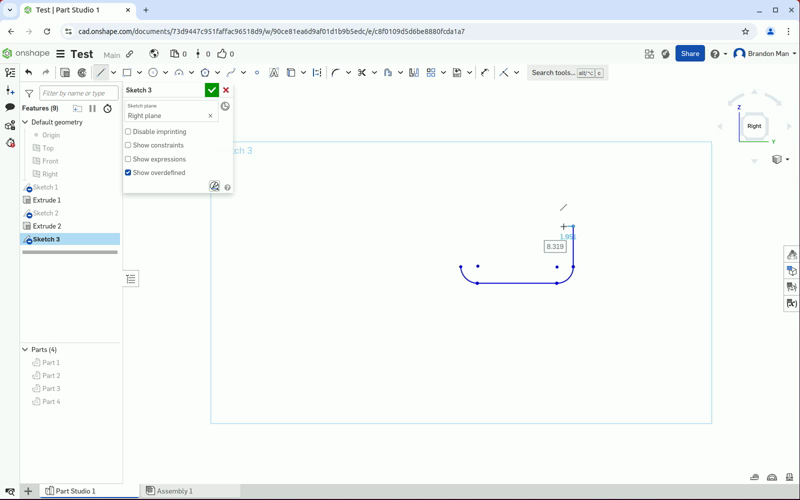
mouse_move(589, 226)
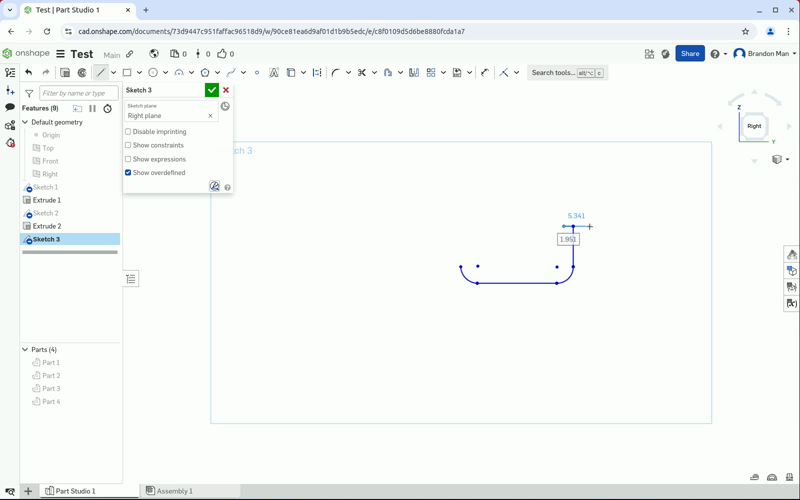
mouse_move(563, 266)
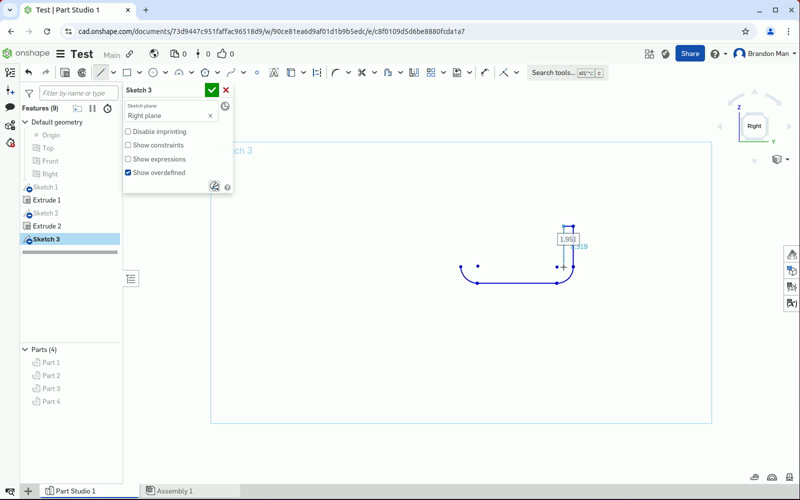
click(563, 266)
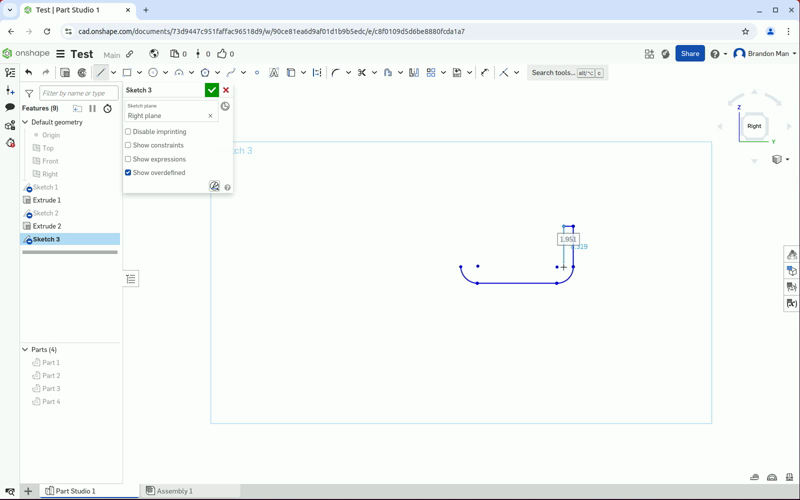
key_up(shift)
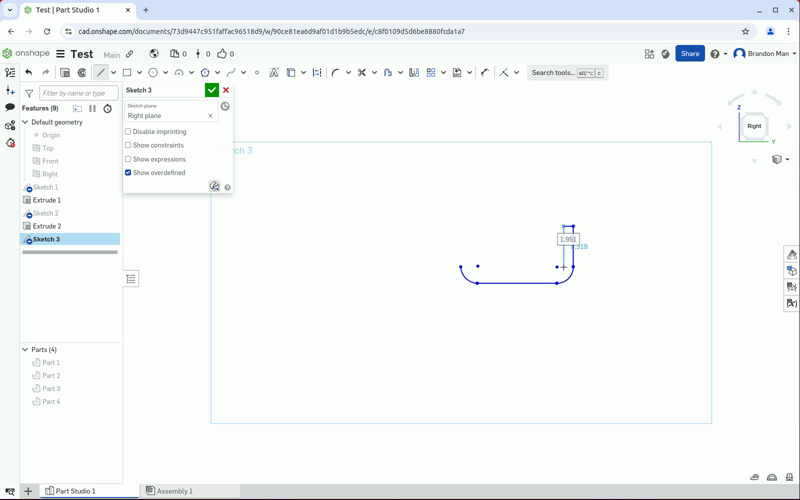
key_down(shift)
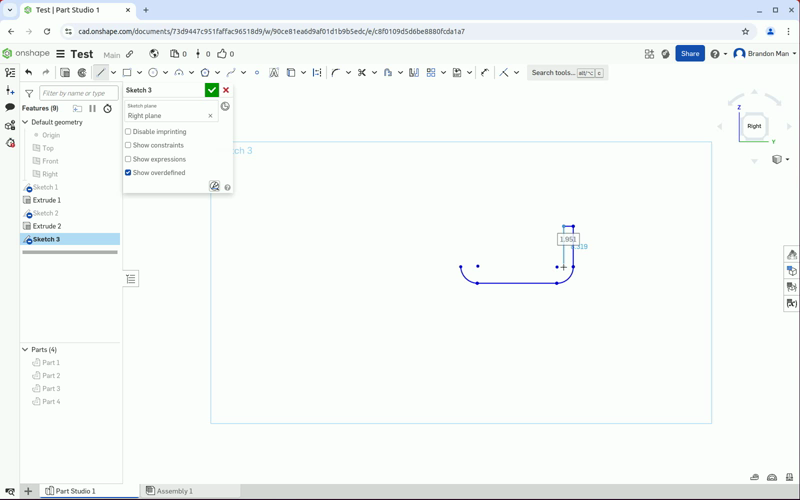
mouse_move(589, 266)
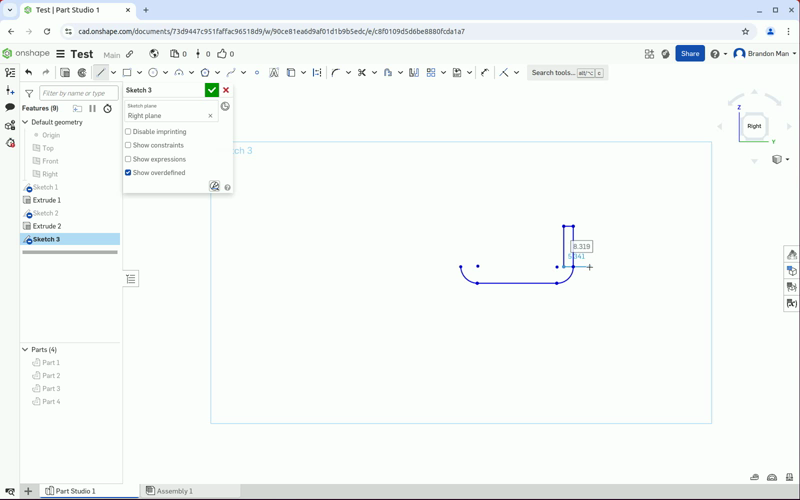
mouse_move(563, 272)
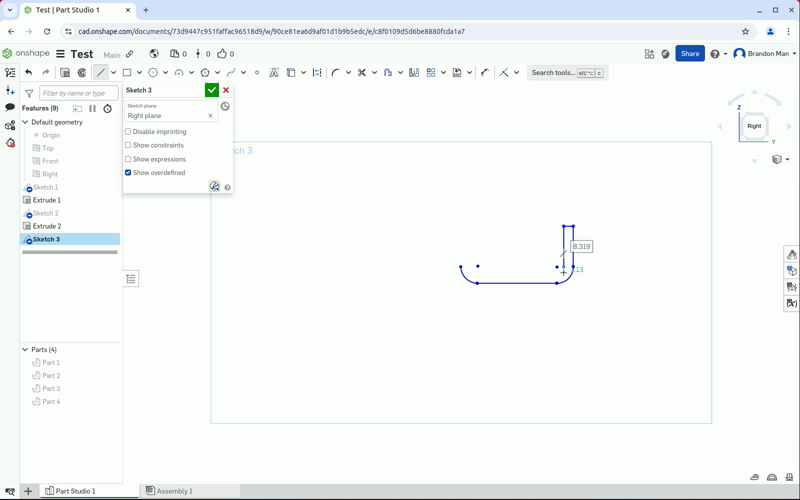
scroll(6)
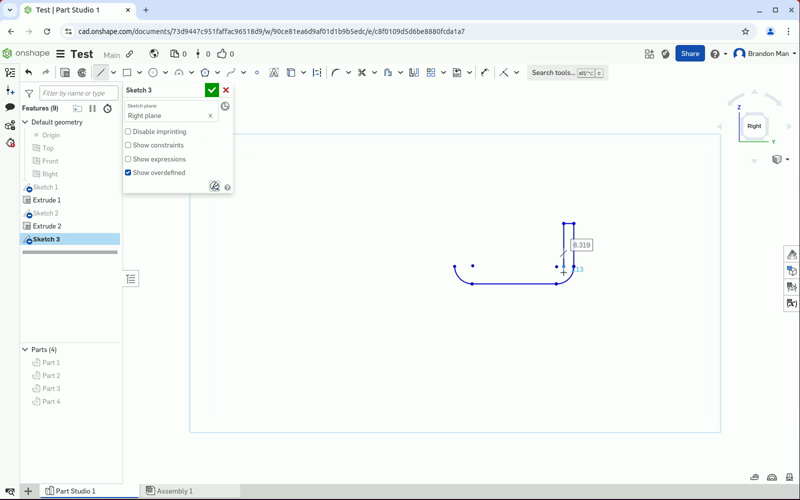
scroll(6)
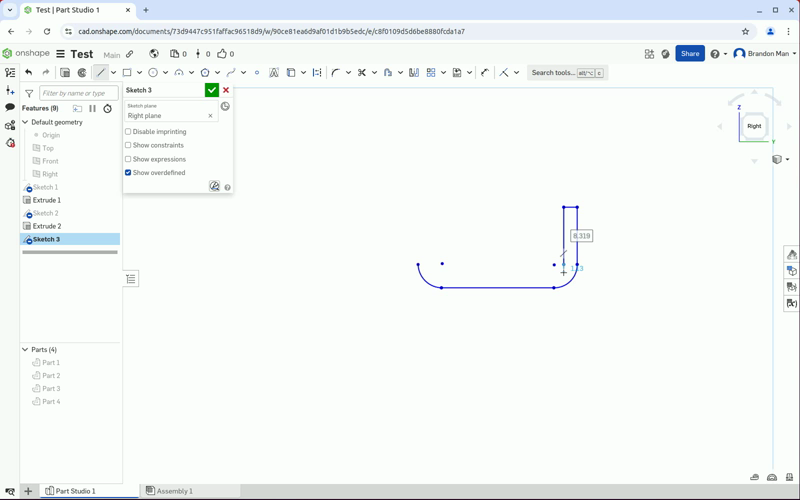
scroll(6)
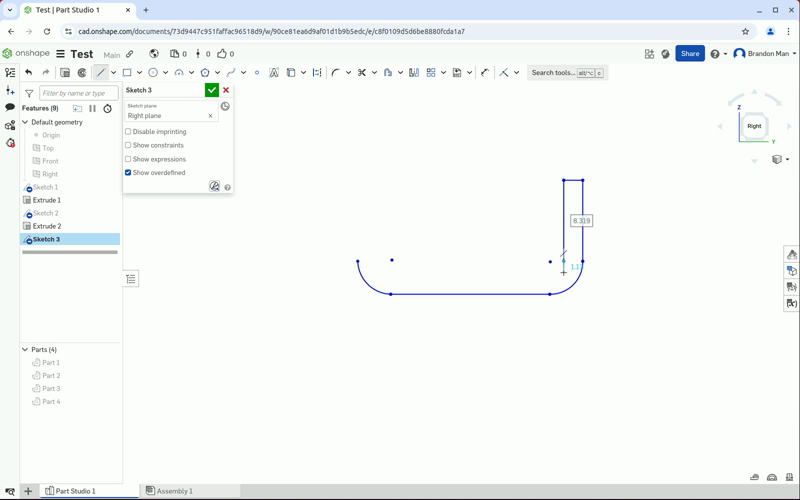
scroll(6)
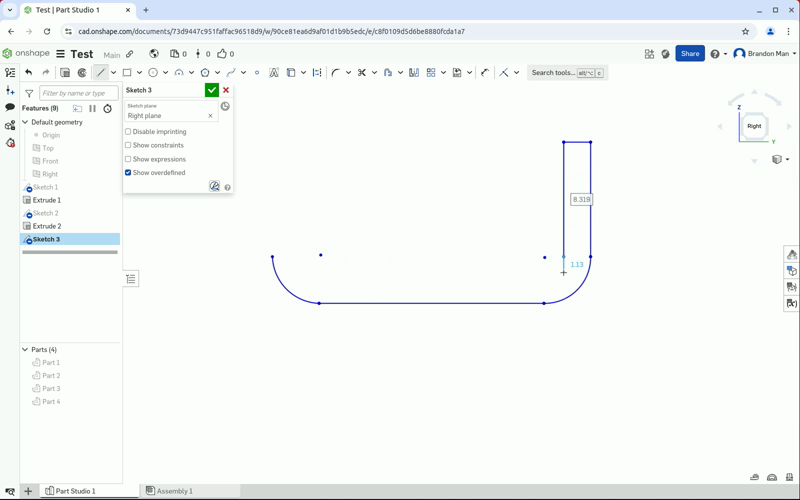
scroll(6)
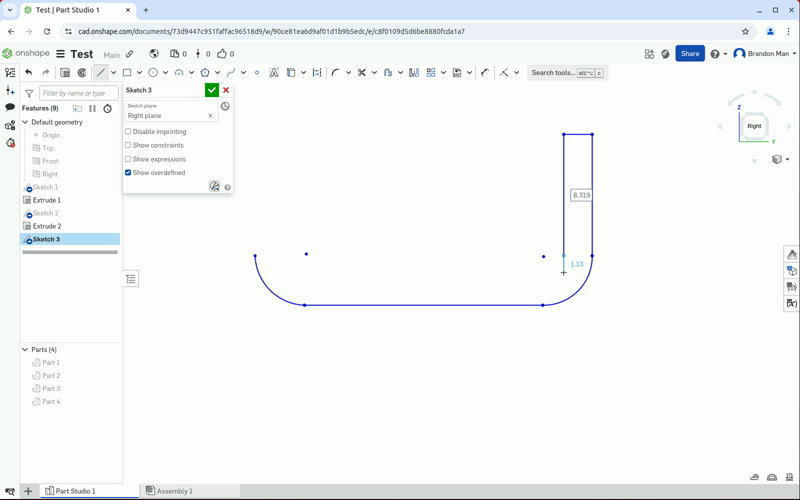
scroll(6)
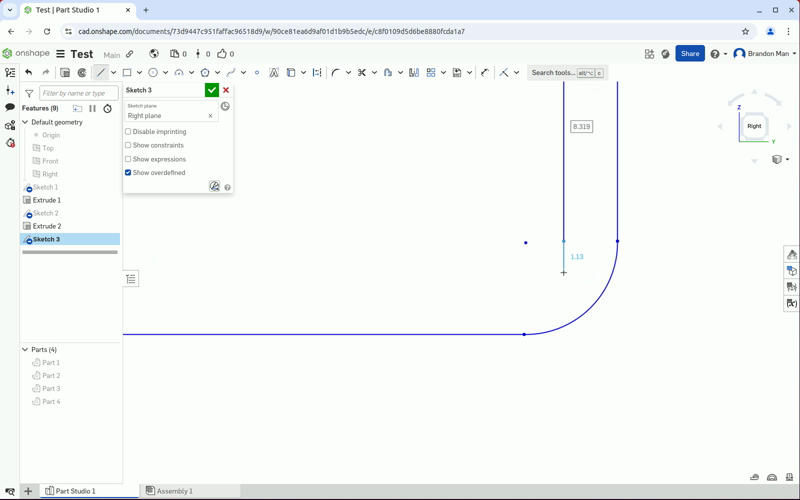
scroll(6)
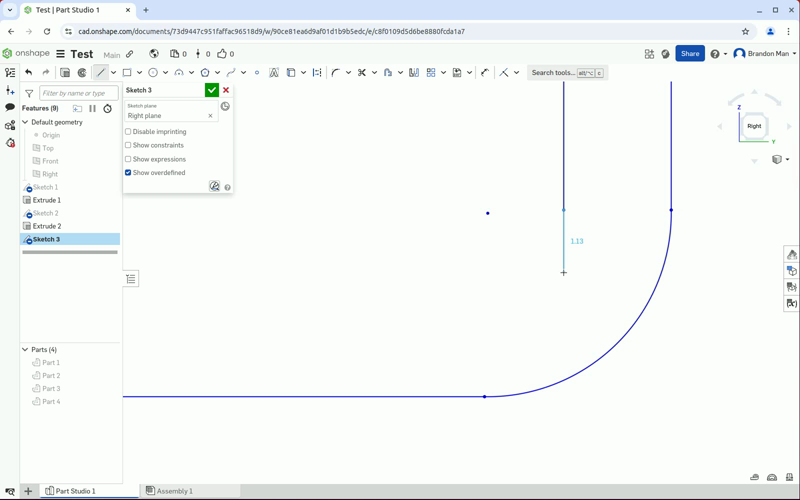
click(563, 272)
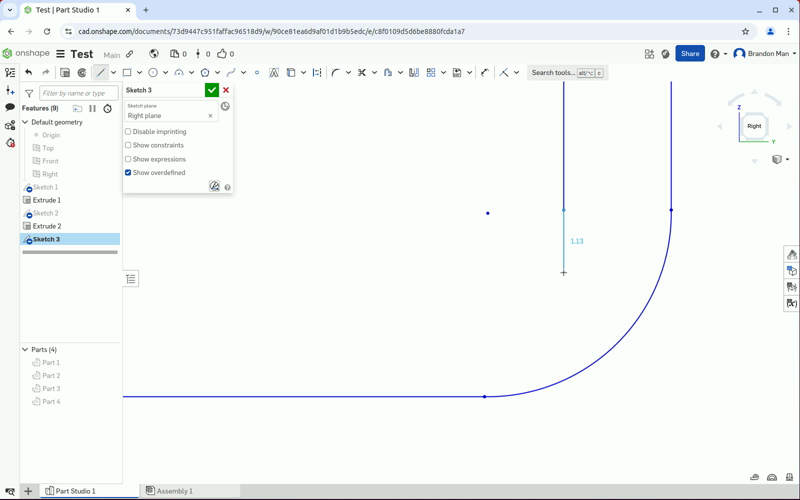
scroll(-6)
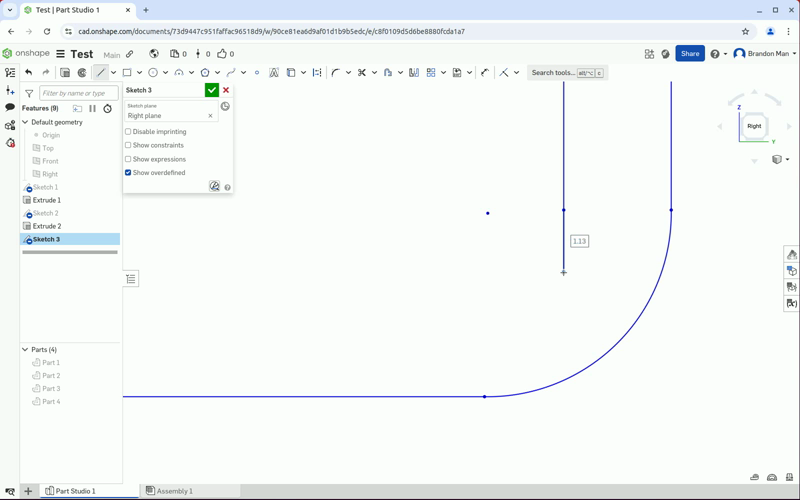
scroll(-6)
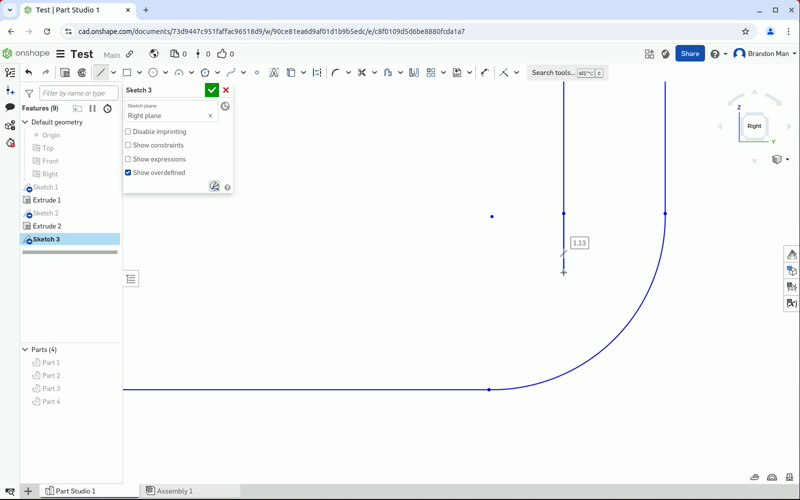
scroll(-6)
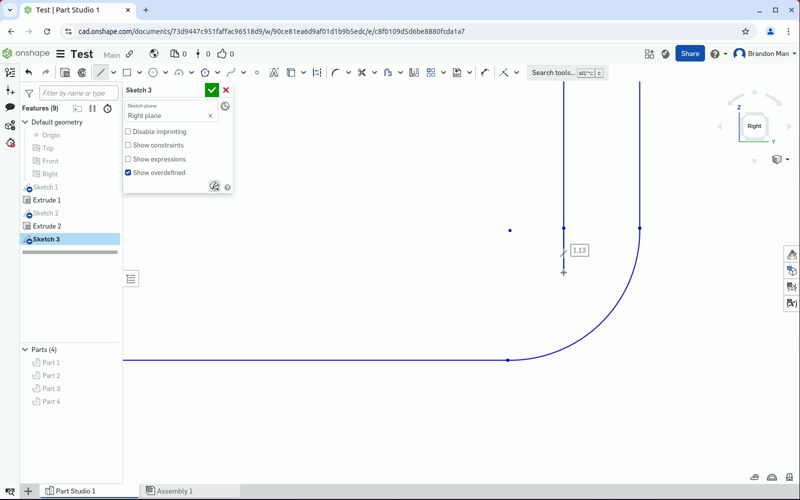
scroll(-6)
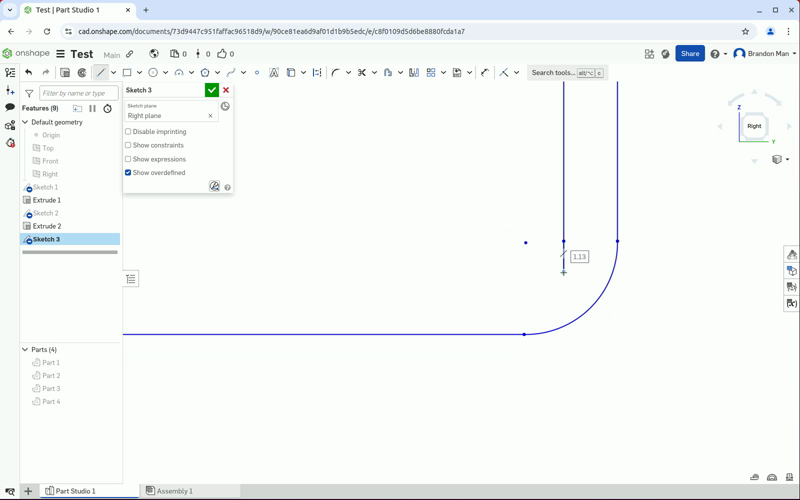
scroll(-6)
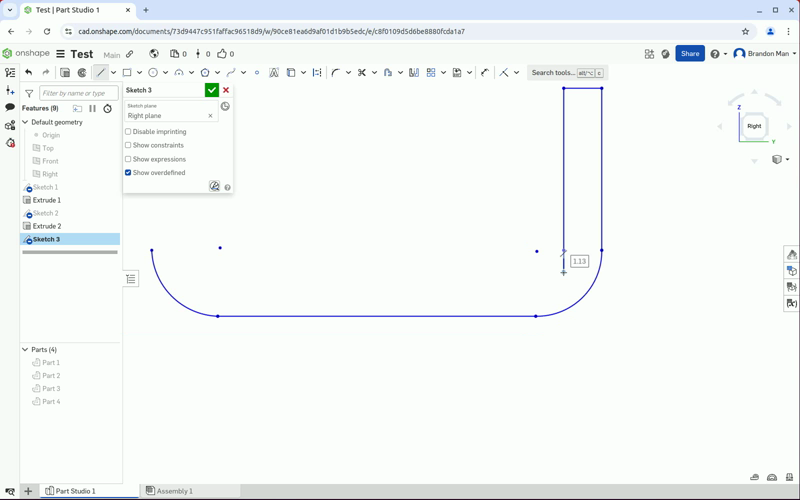
scroll(-6)
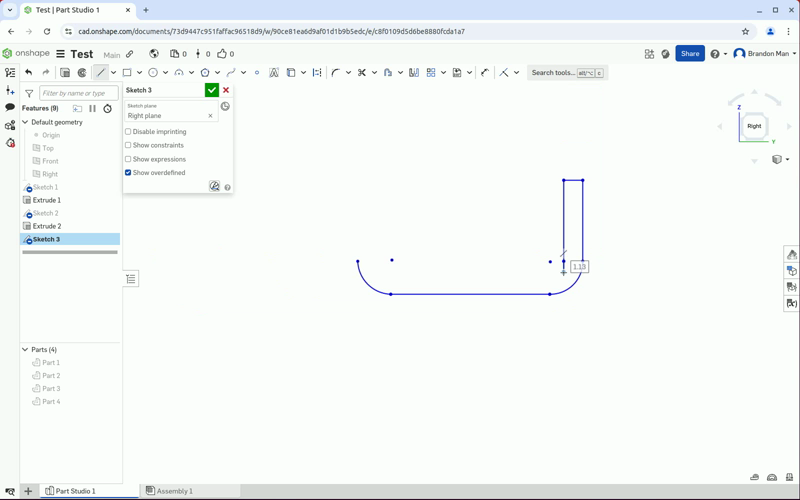
scroll(-6)
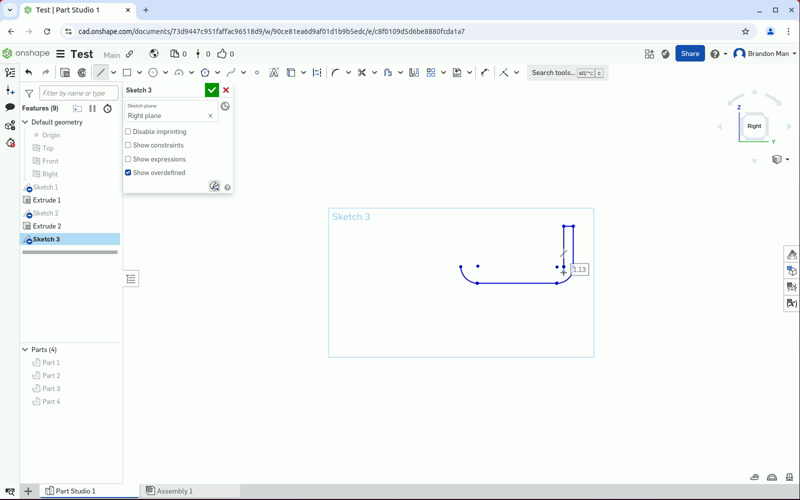
key_up(shift)
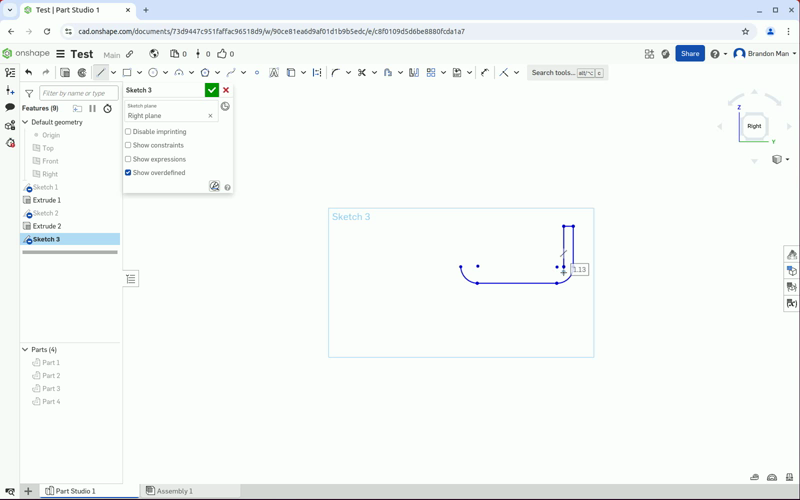
key_down(shift)
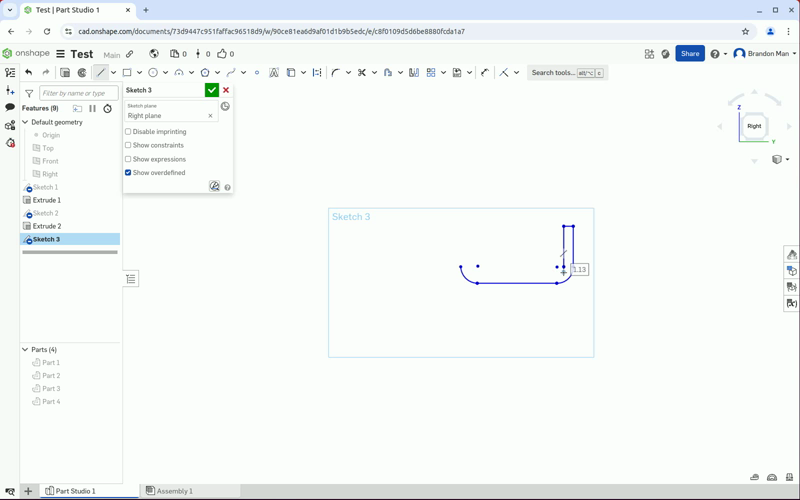
mouse_move(589, 272)
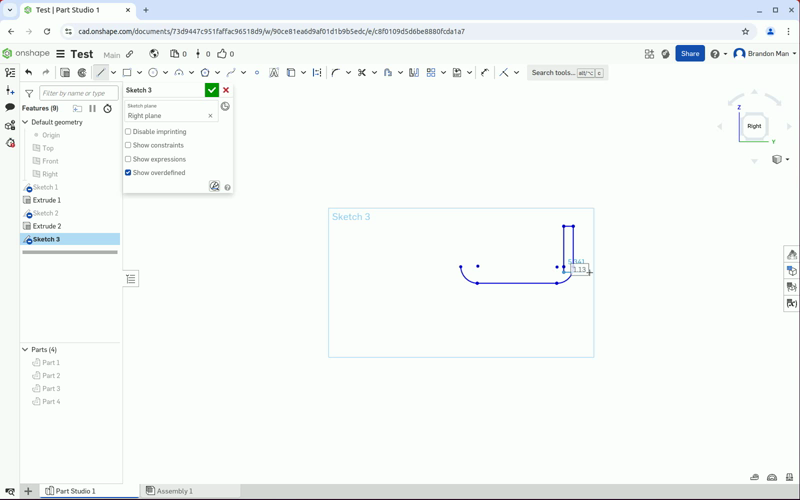
mouse_move(556, 272)
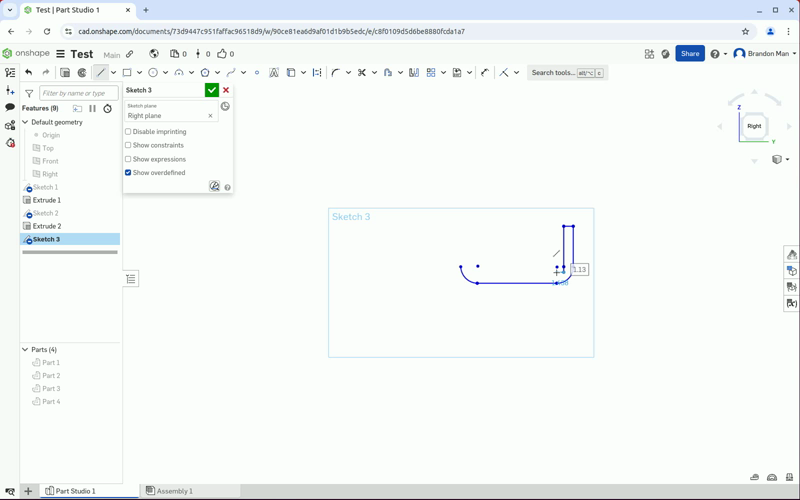
scroll(6)
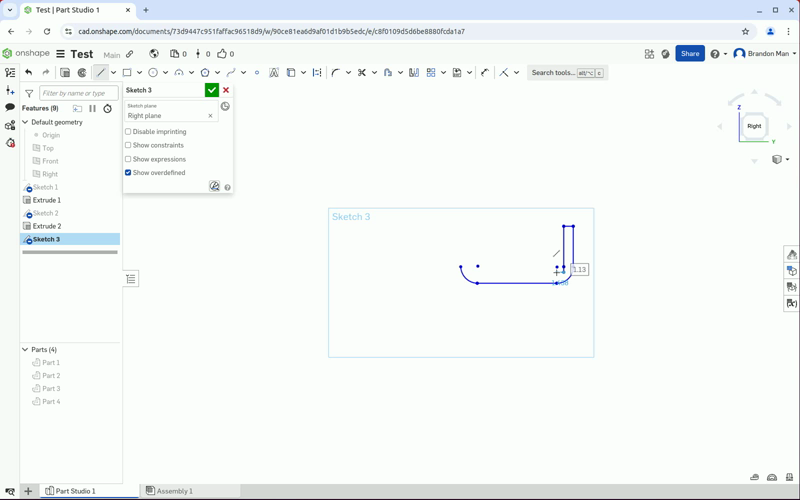
scroll(6)
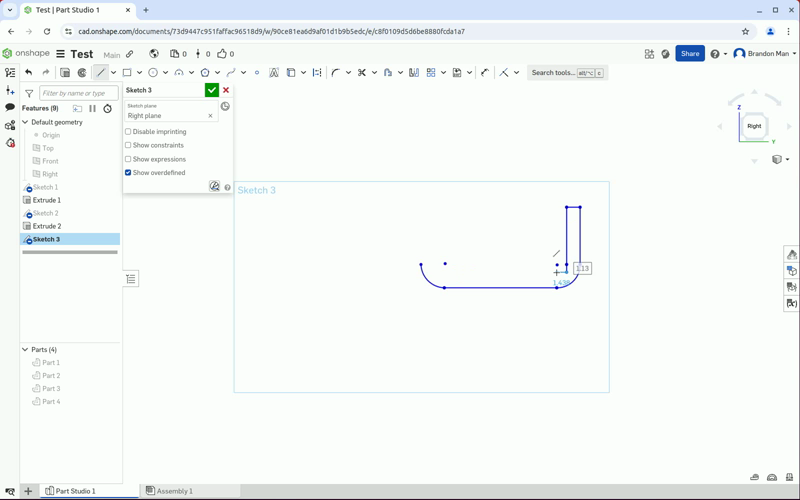
scroll(6)
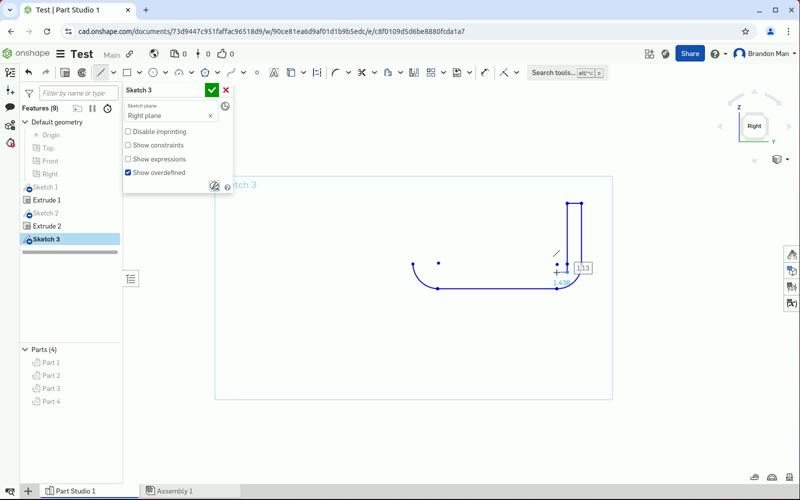
scroll(6)
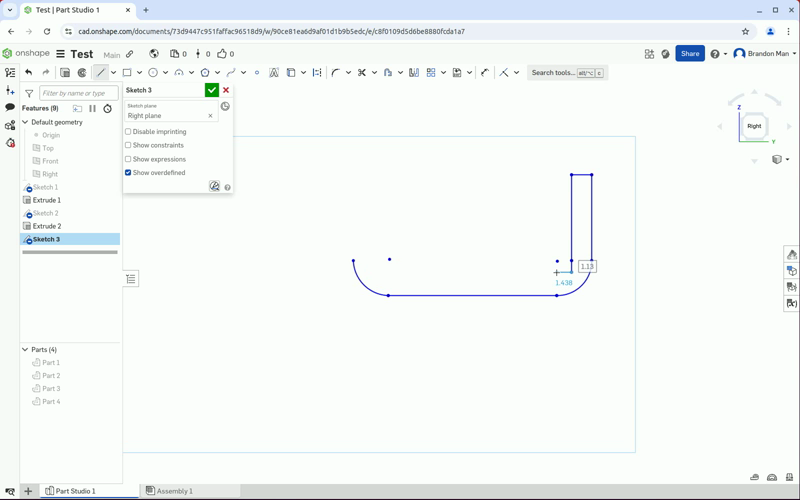
scroll(6)
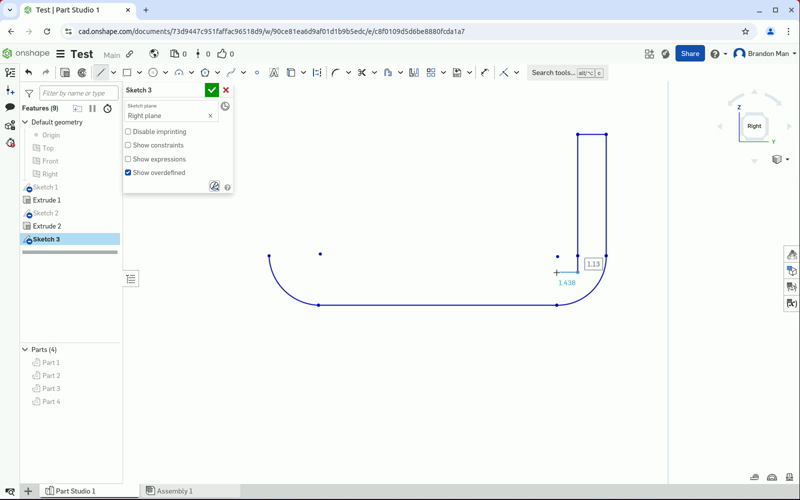
scroll(6)
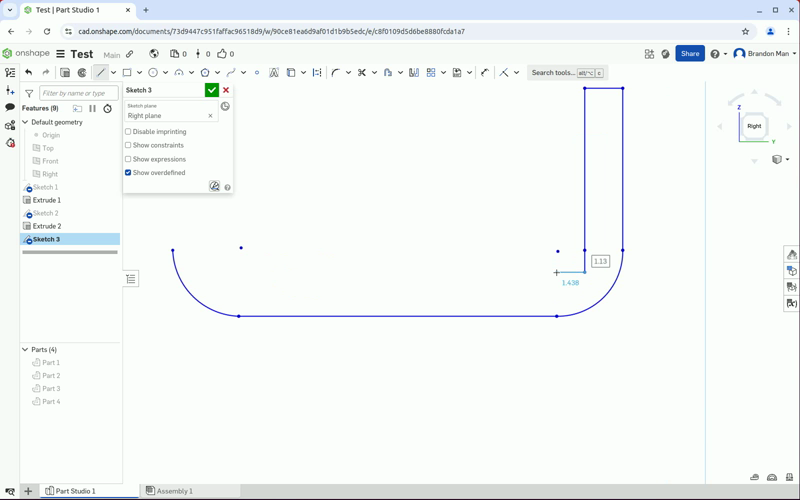
scroll(6)
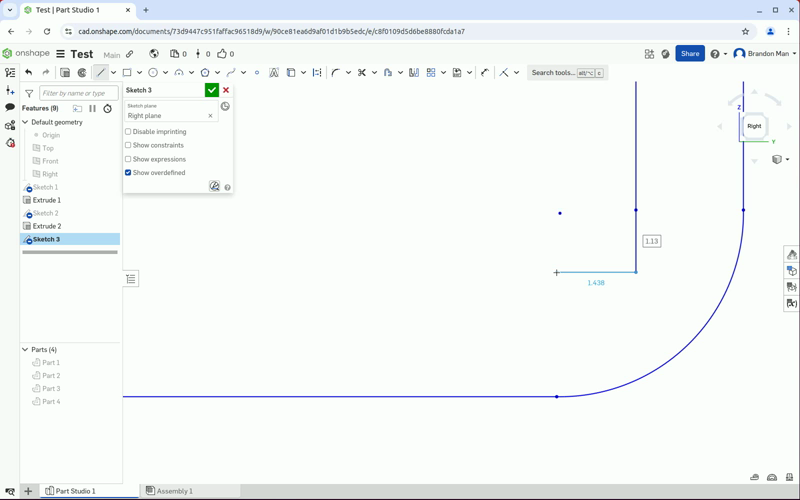
click(556, 272)
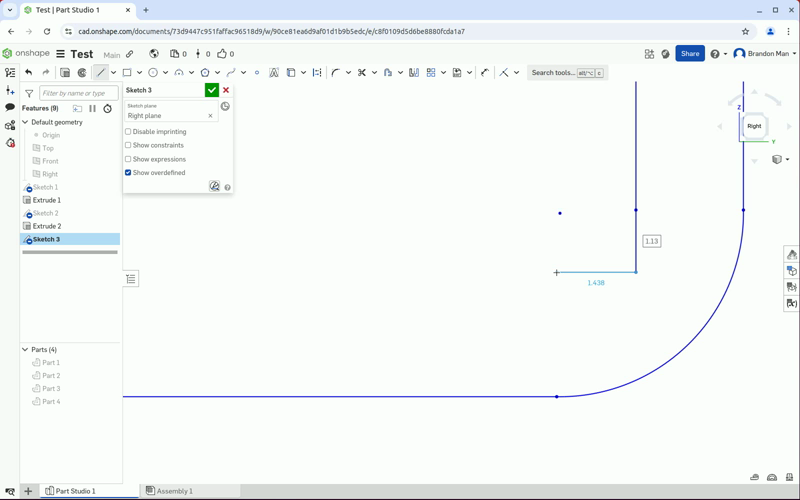
scroll(-6)
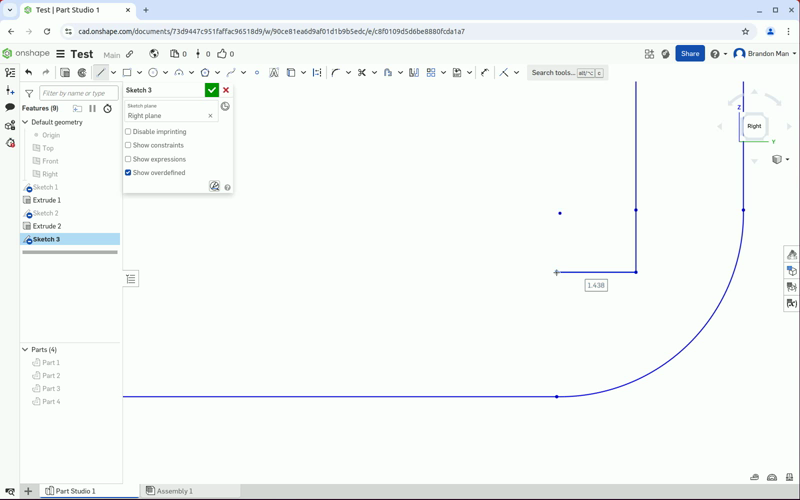
scroll(-6)
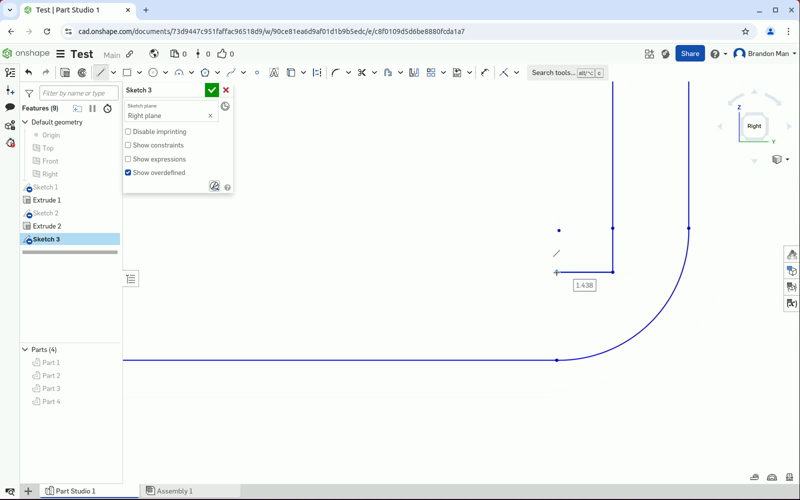
scroll(-6)
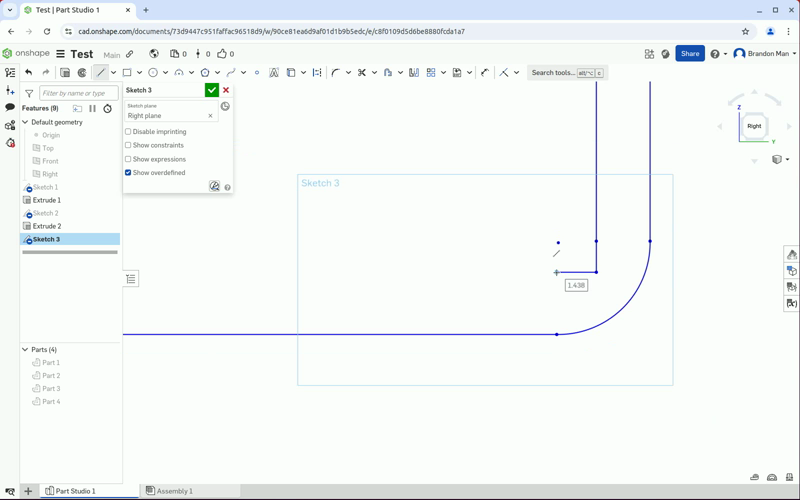
scroll(-6)
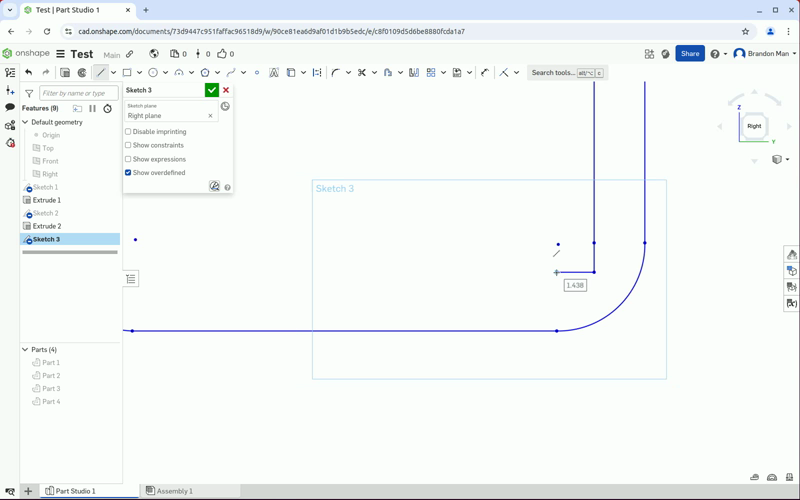
scroll(-6)
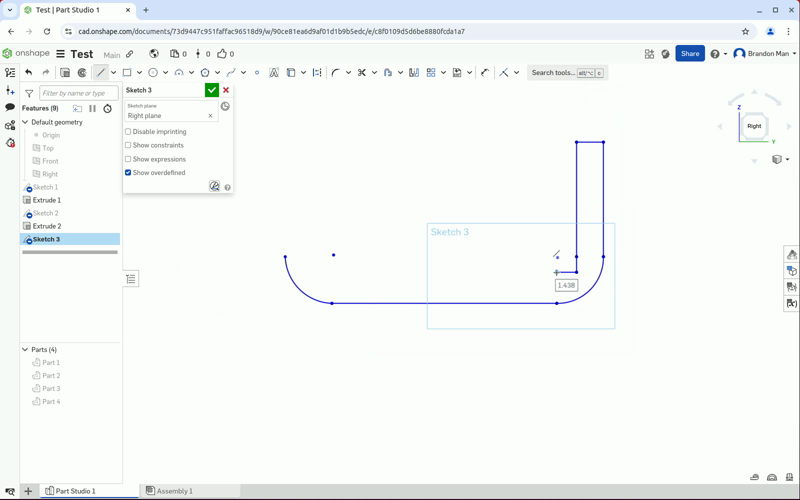
scroll(-6)
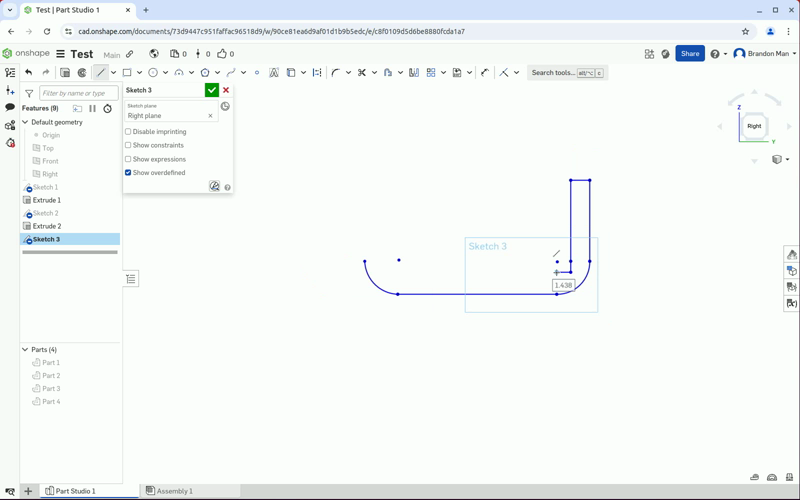
scroll(-6)
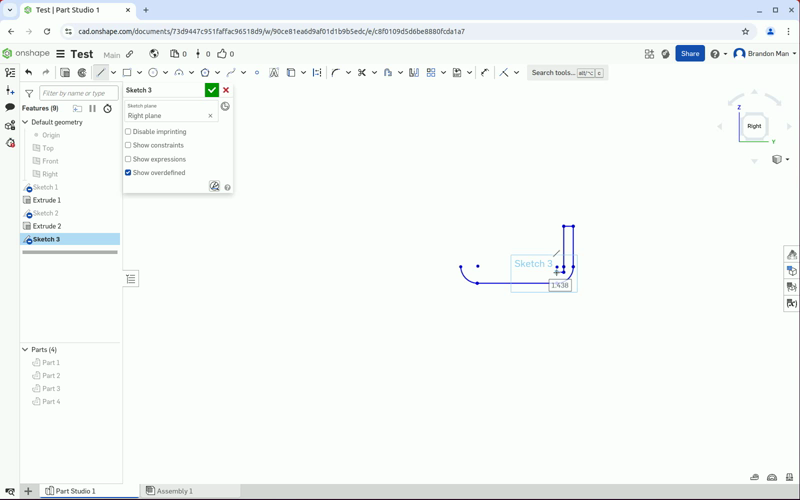
key_up(shift)
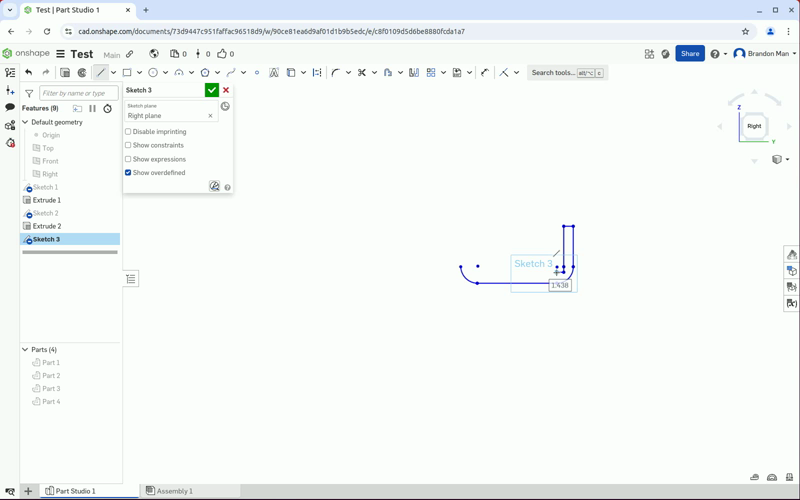
key_down(shift)
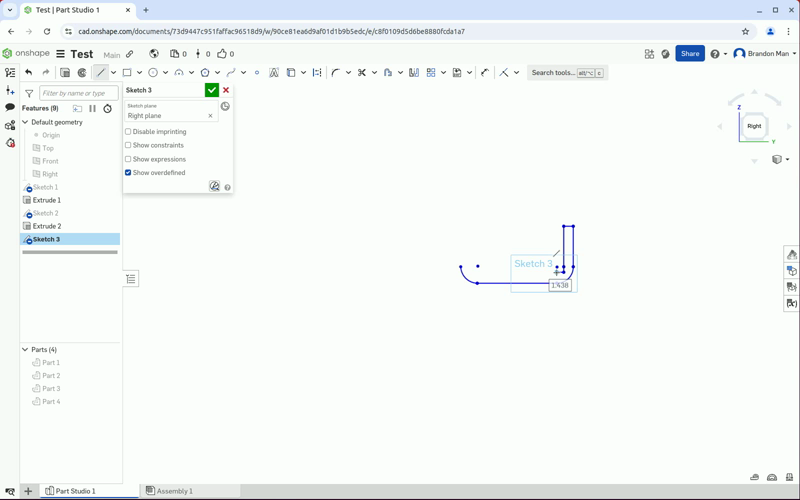
mouse_move(477, 272)
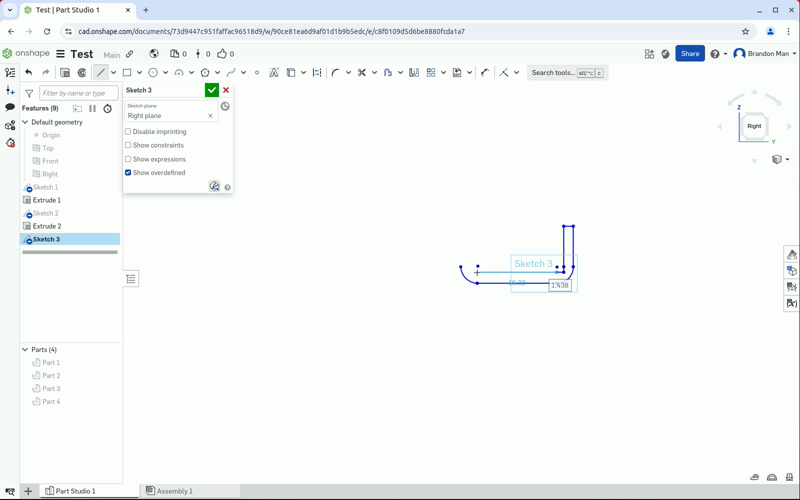
click(477, 272)
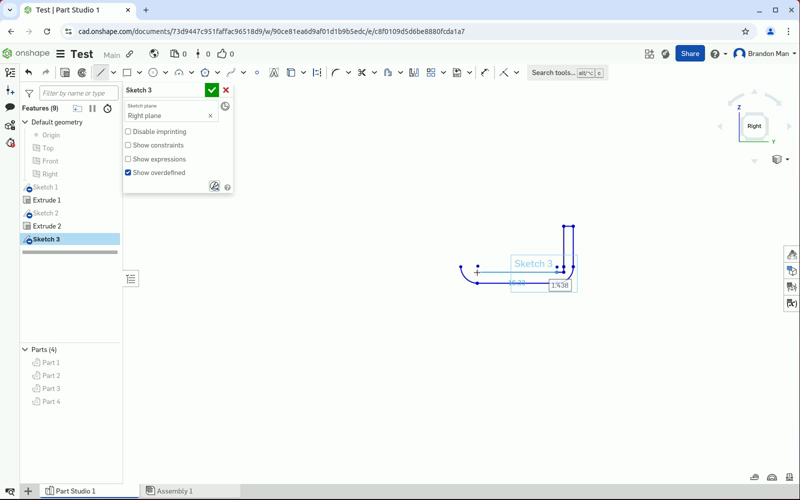
key_up(shift)
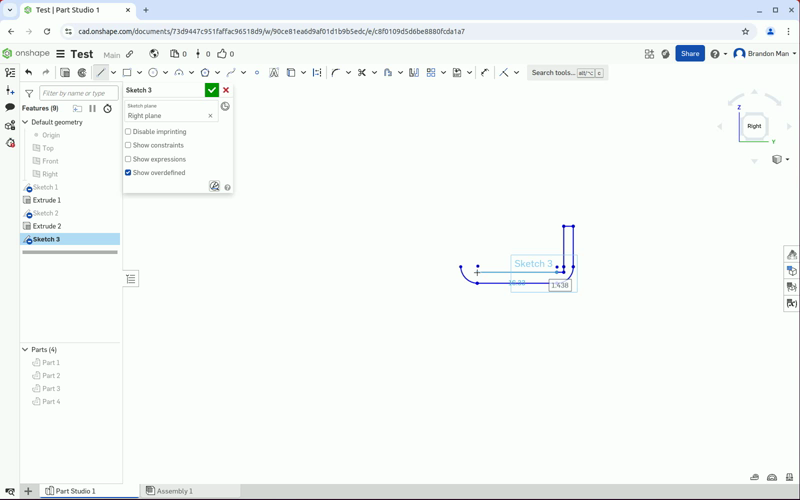
key_down(shift)
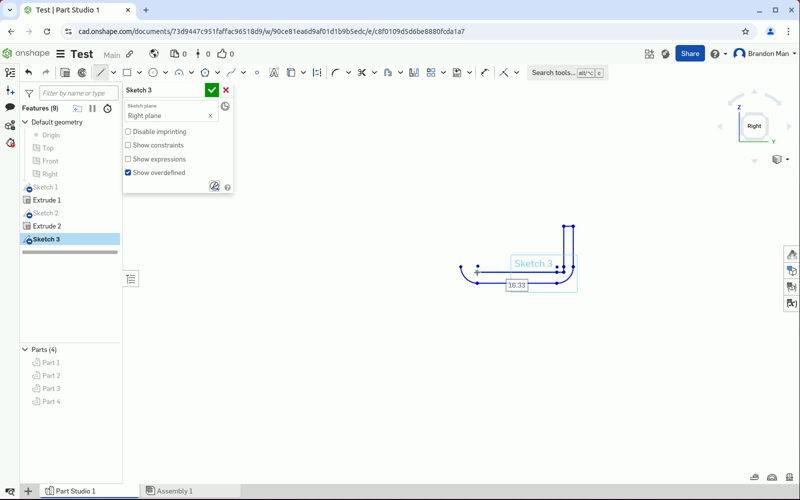
mouse_move(507, 272)
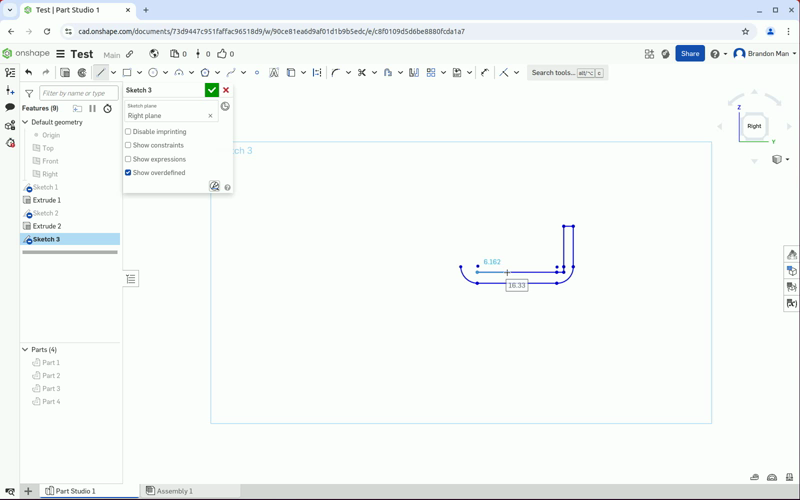
mouse_move(470, 272)
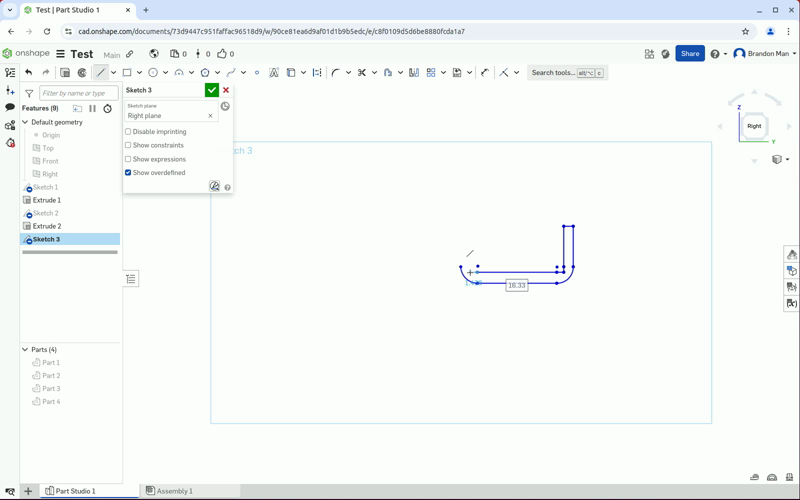
scroll(6)
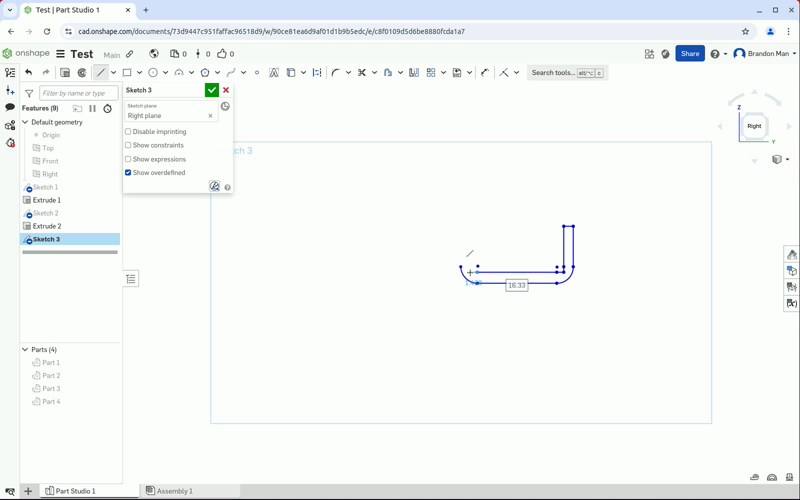
scroll(6)
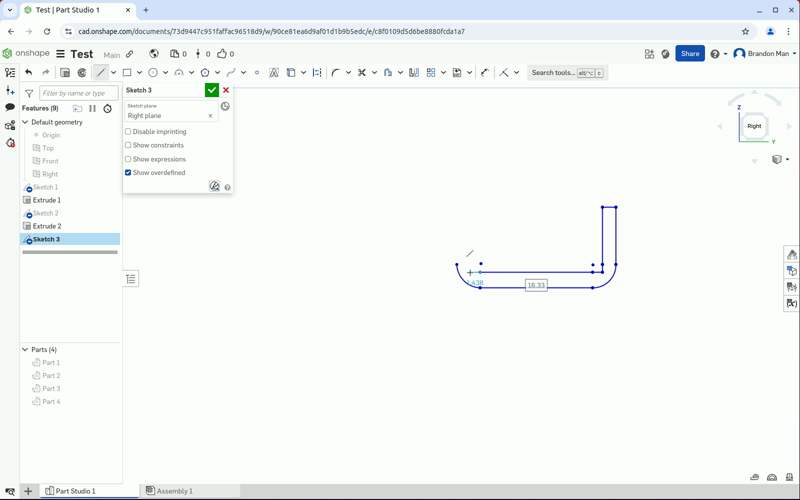
scroll(6)
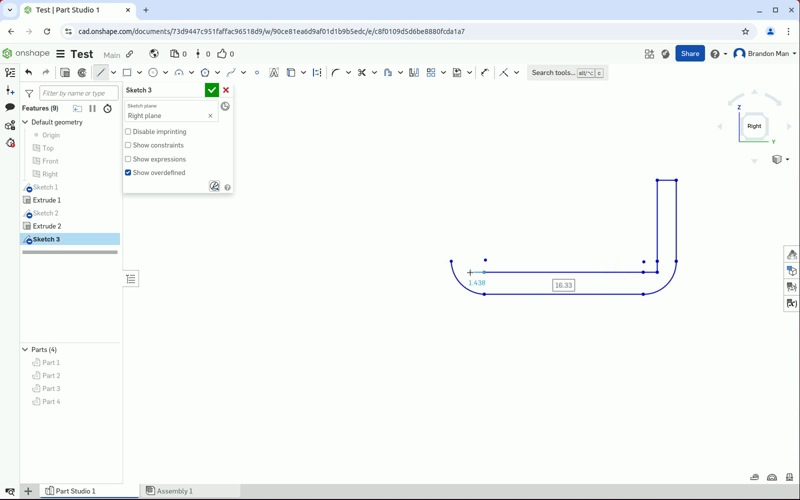
scroll(6)
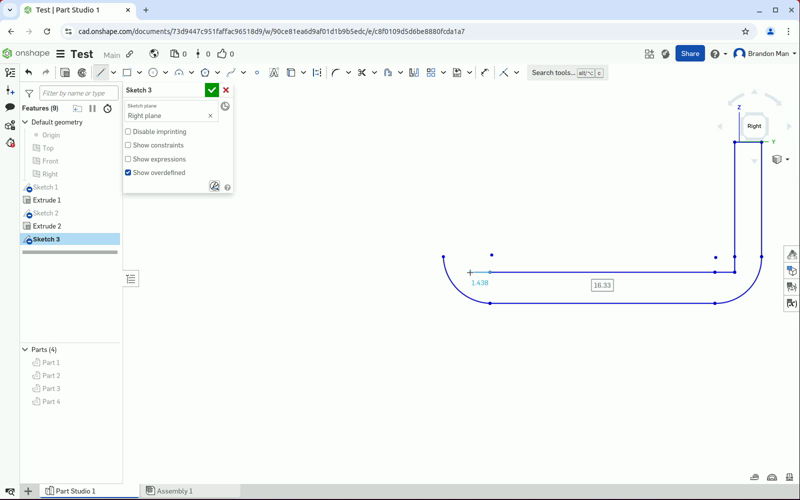
scroll(6)
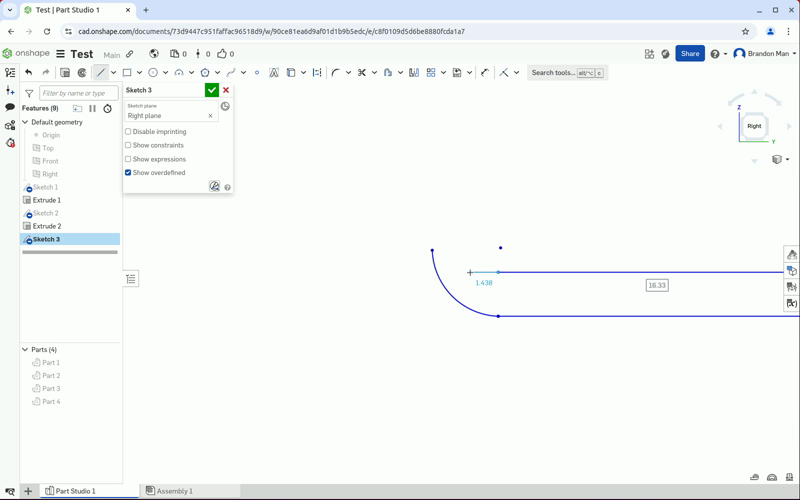
scroll(6)
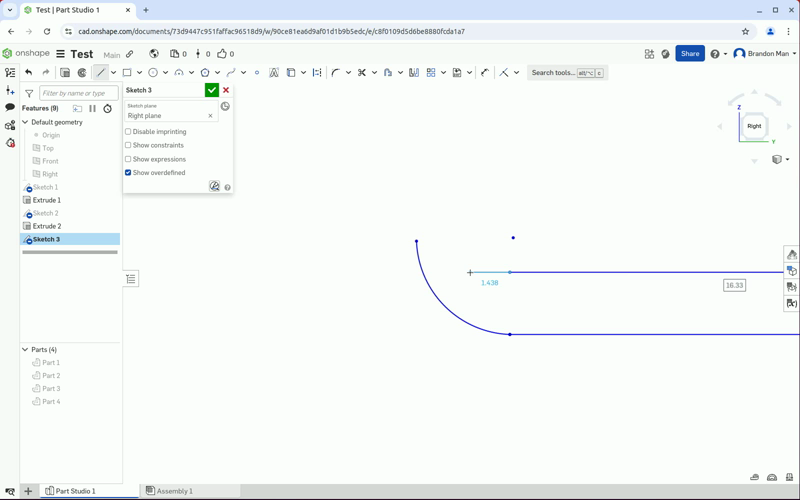
scroll(6)
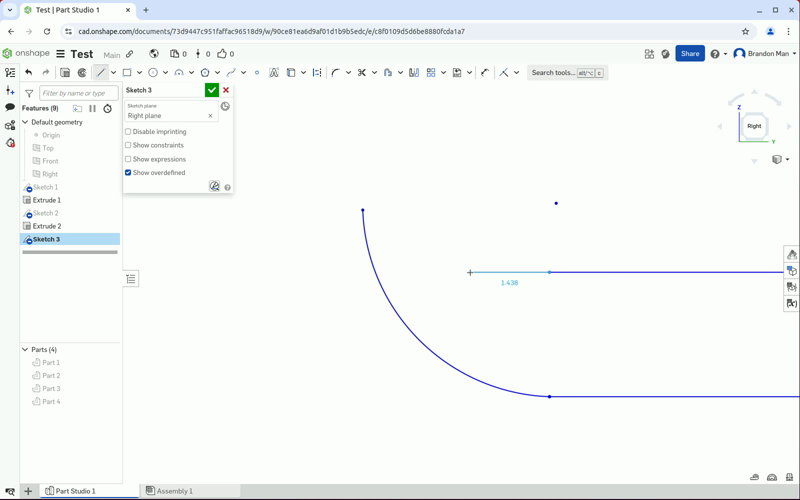
click(470, 272)
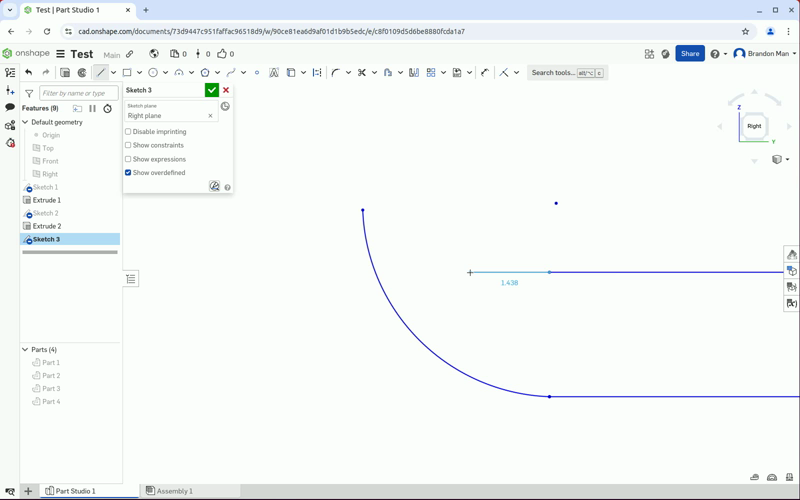
scroll(-6)
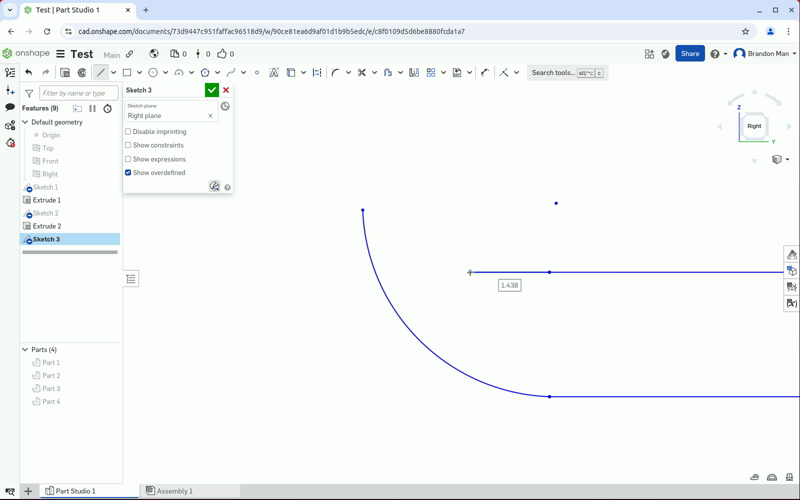
scroll(-6)
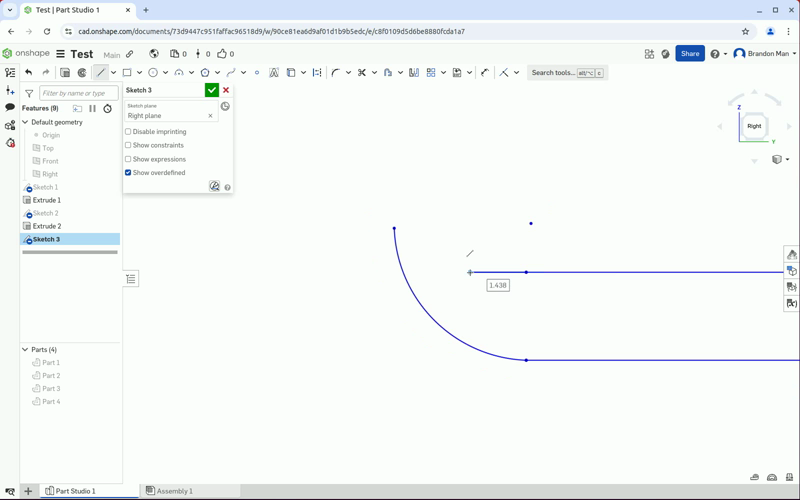
scroll(-6)
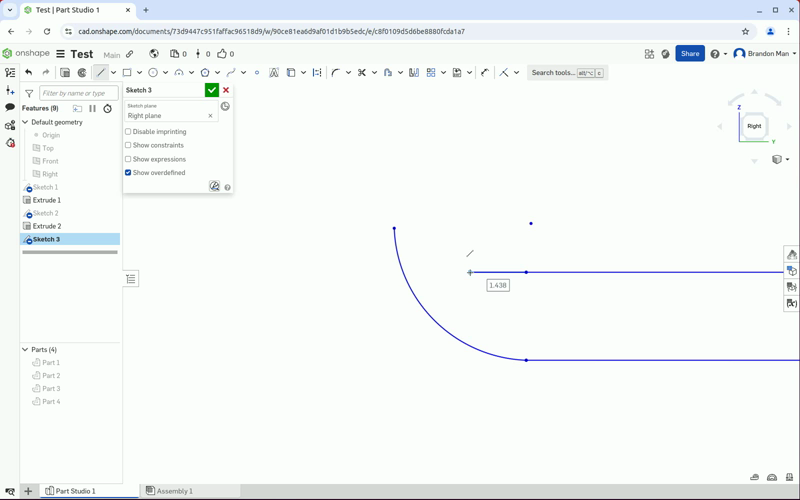
scroll(-6)
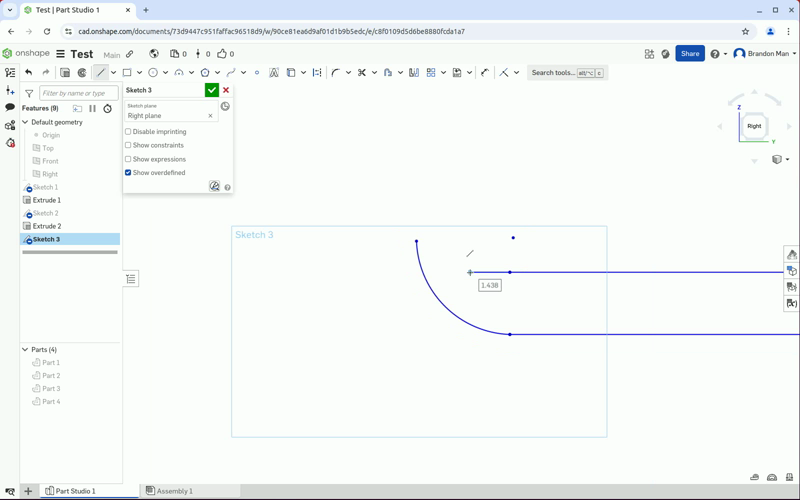
scroll(-6)
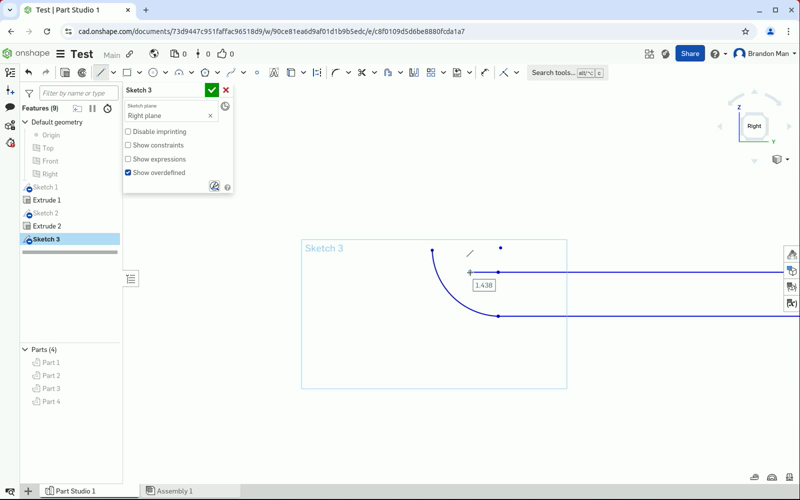
scroll(-6)
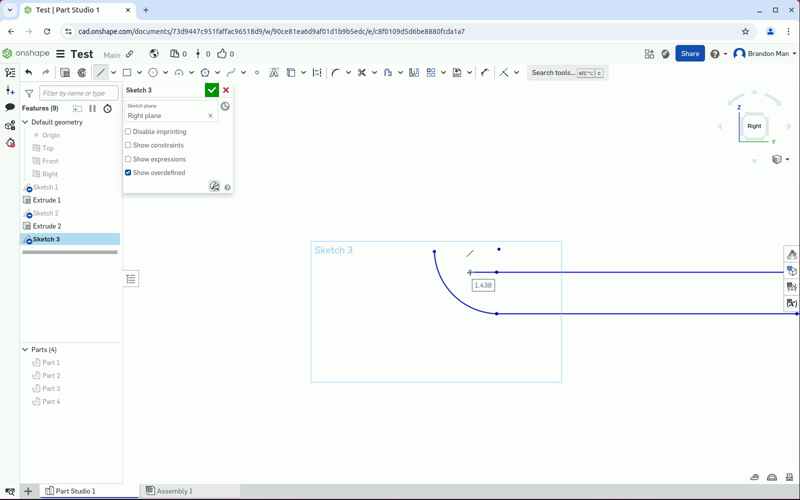
scroll(-6)
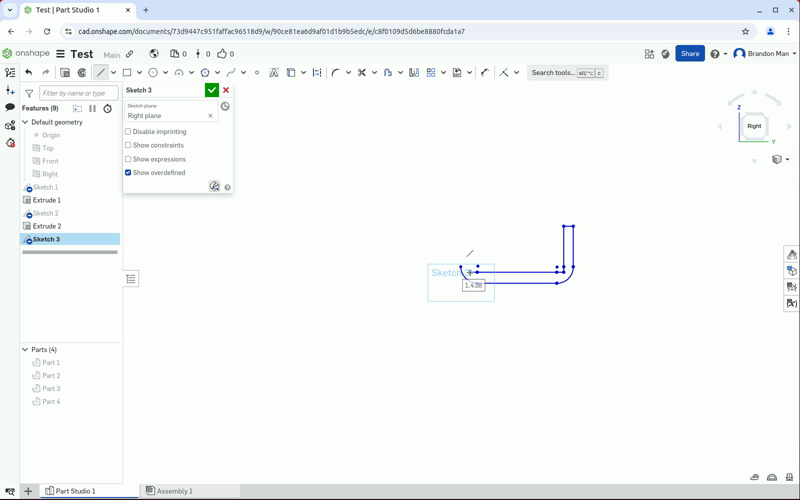
key_up(shift)
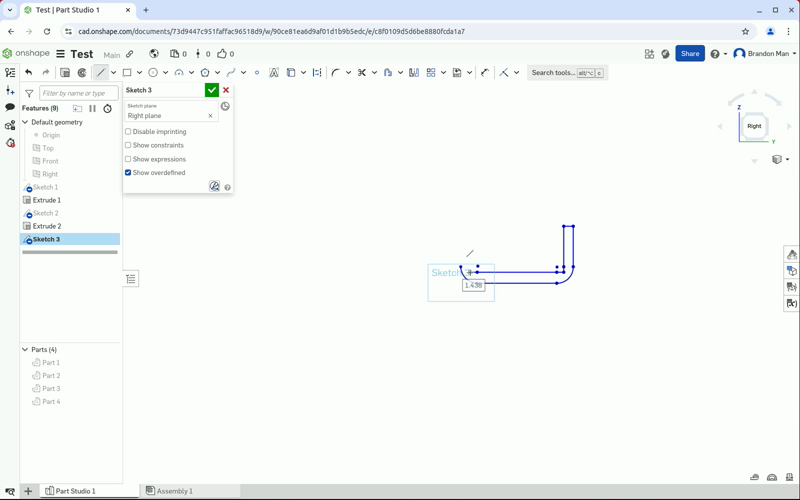
key_down(shift)
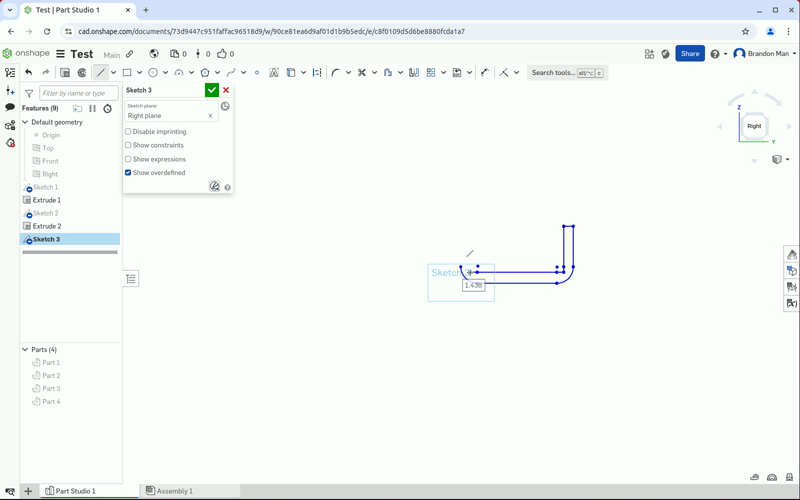
mouse_move(500, 272)
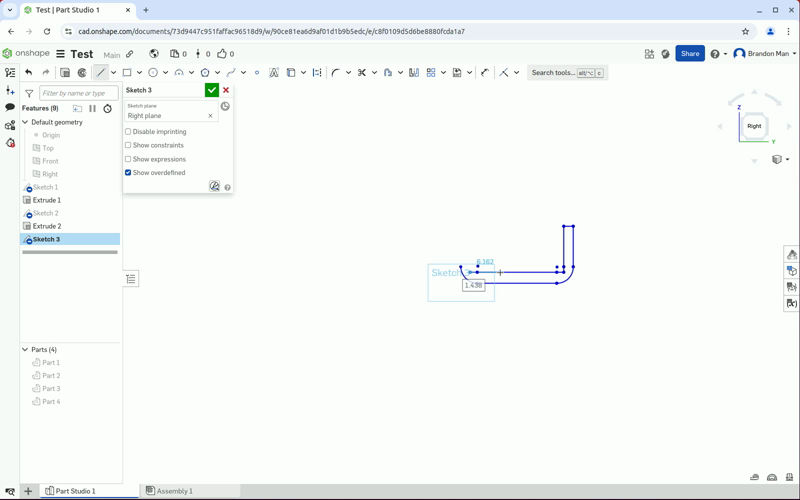
mouse_move(470, 266)
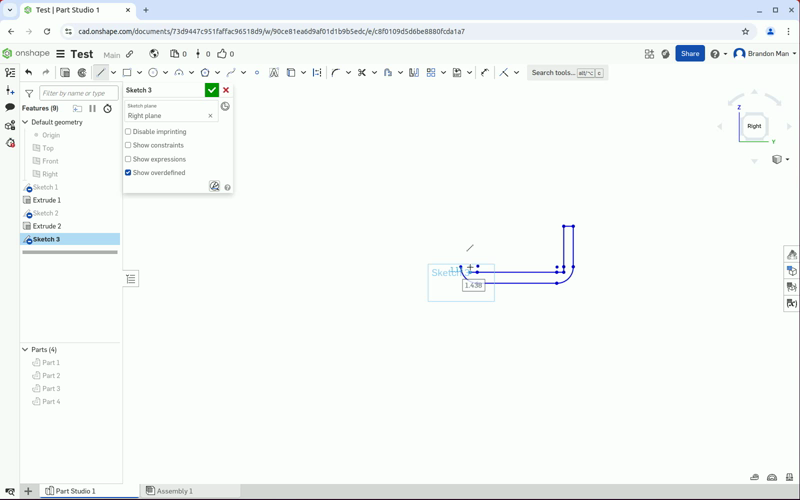
scroll(6)
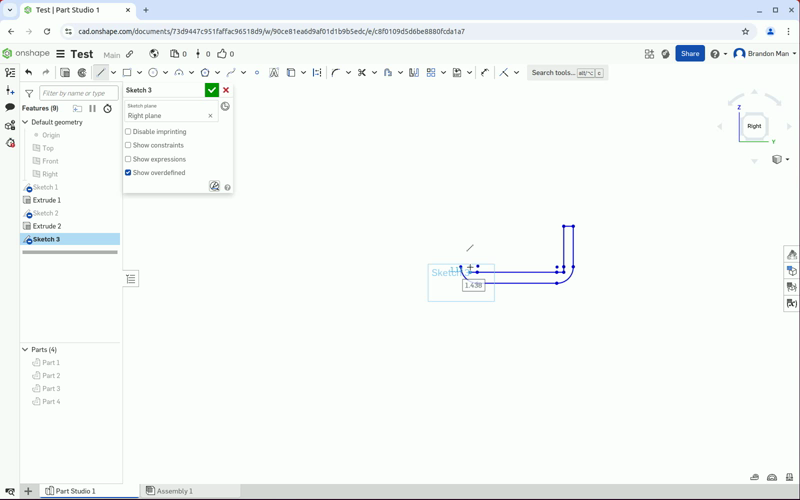
scroll(6)
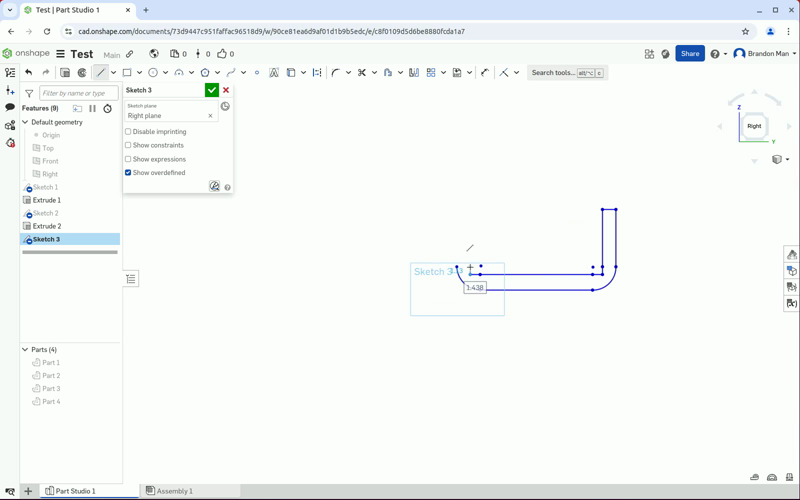
scroll(6)
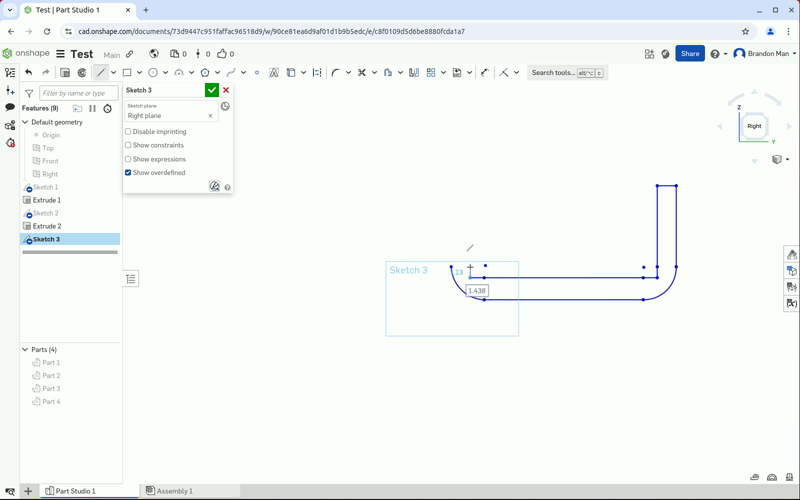
scroll(6)
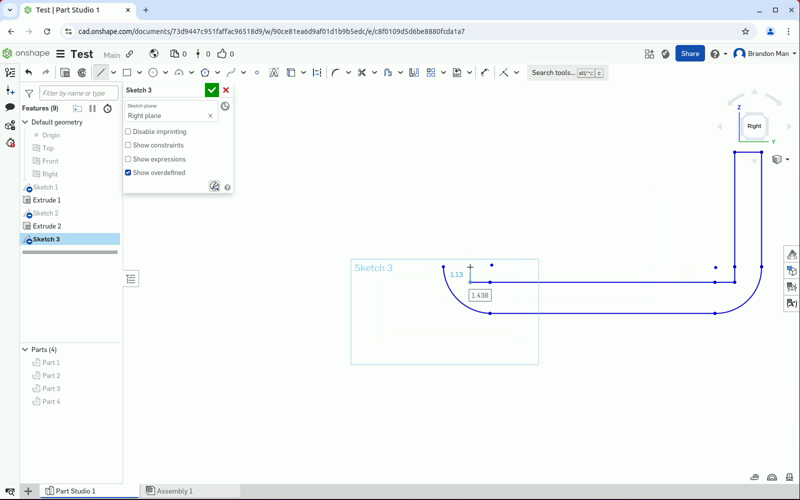
scroll(6)
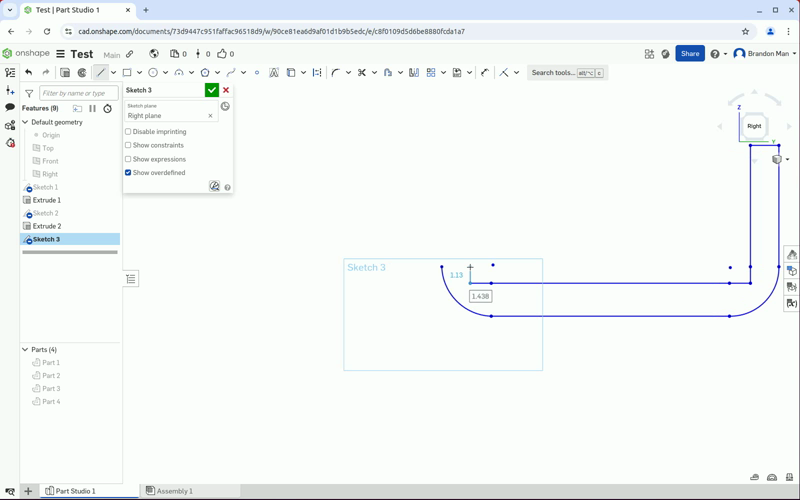
scroll(6)
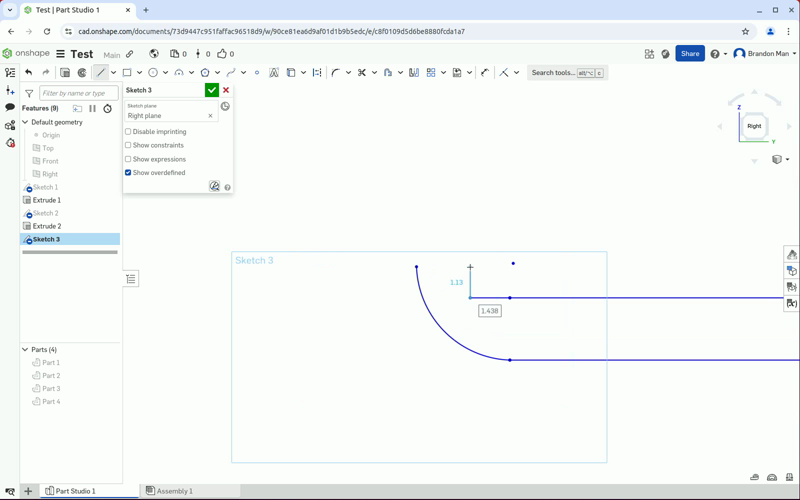
scroll(6)
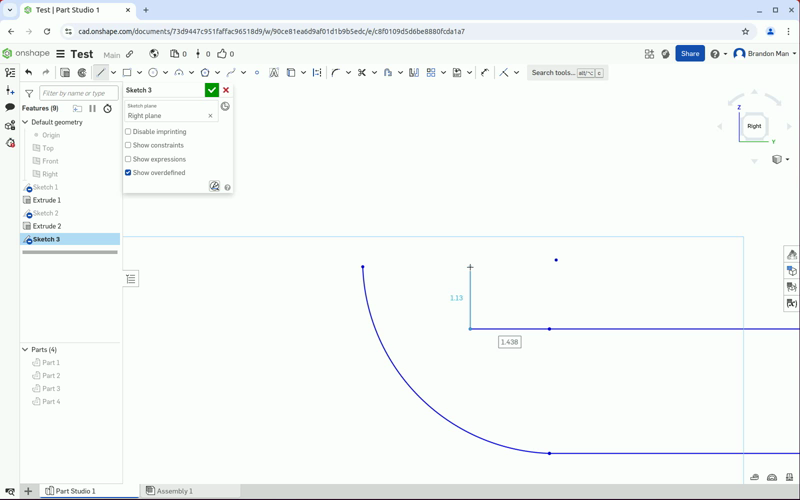
click(470, 266)
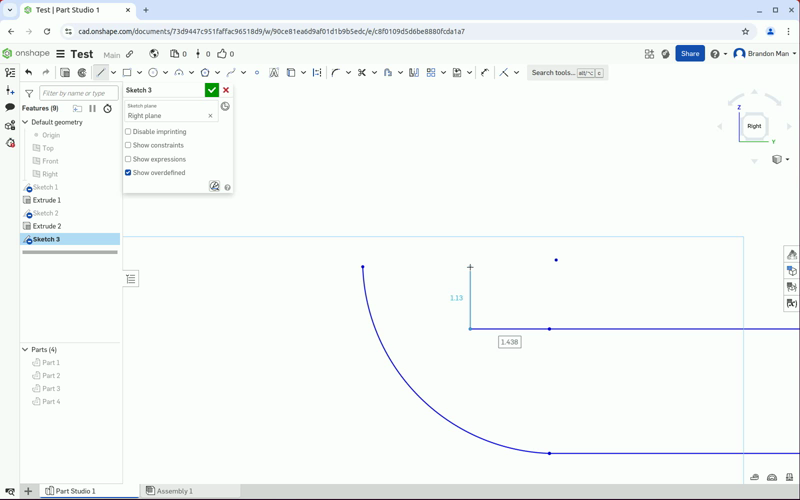
scroll(-6)
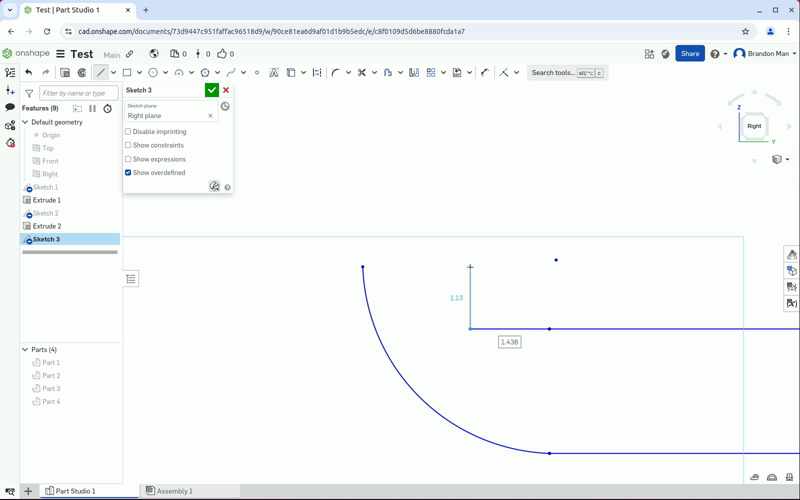
scroll(-6)
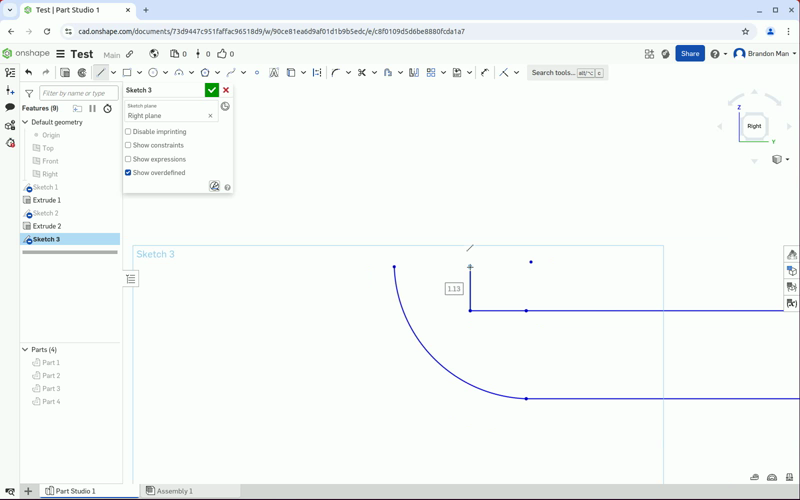
scroll(-6)
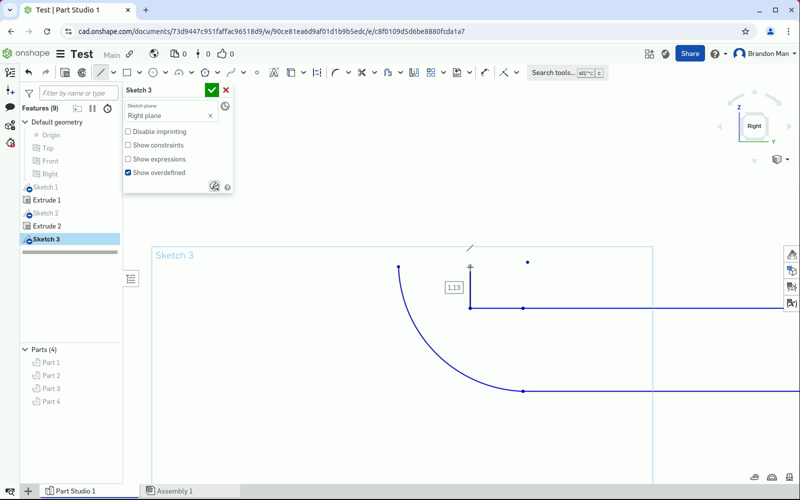
scroll(-6)
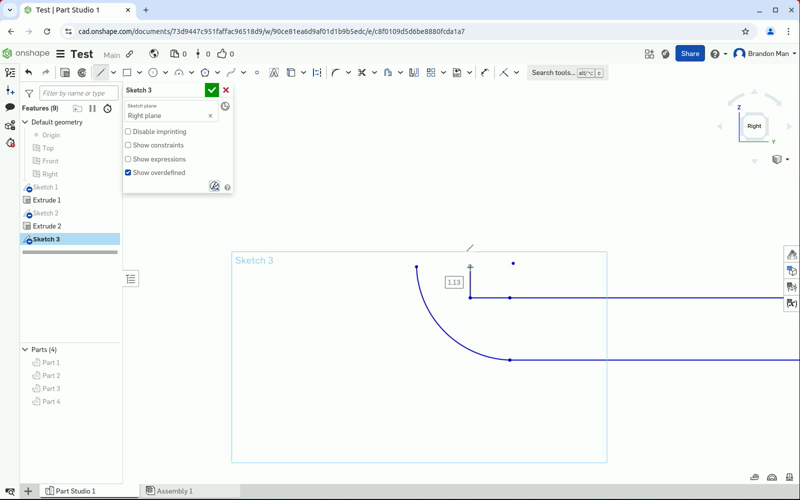
scroll(-6)
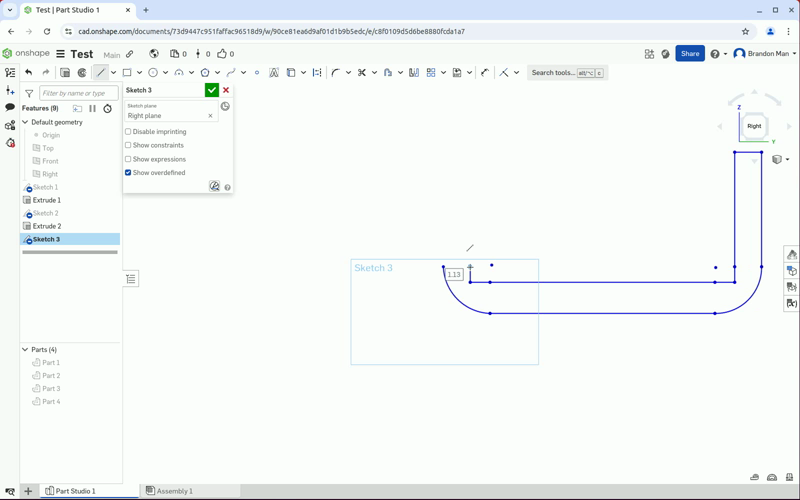
scroll(-6)
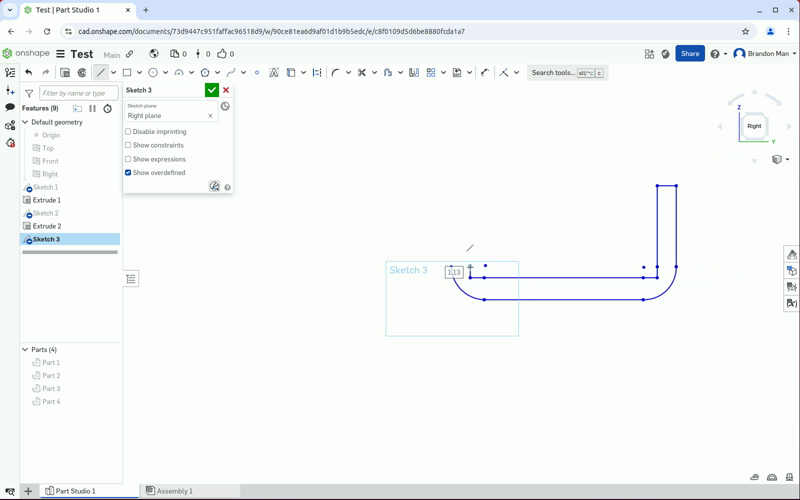
scroll(-6)
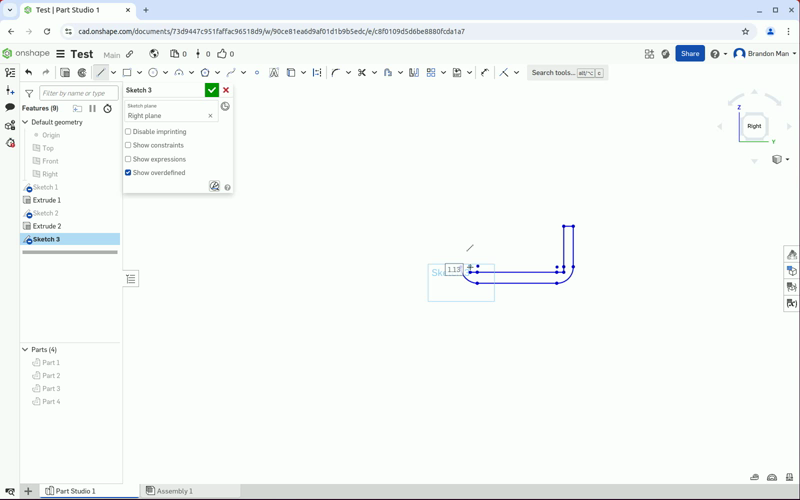
key_up(shift)
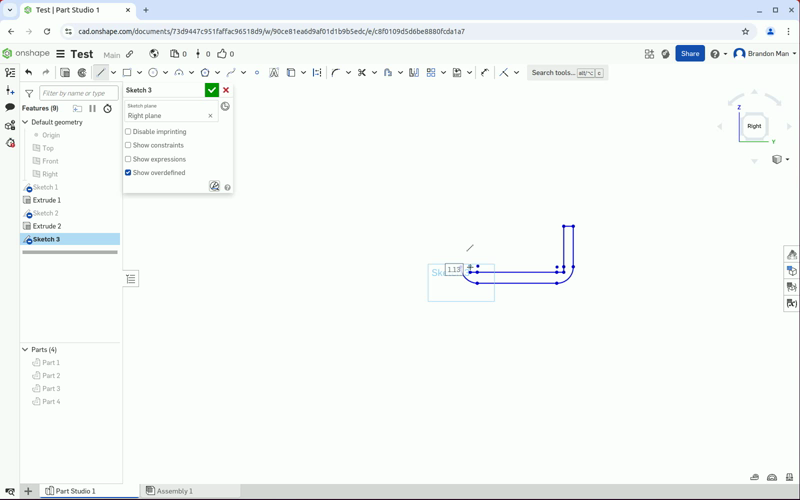
key_down(shift)
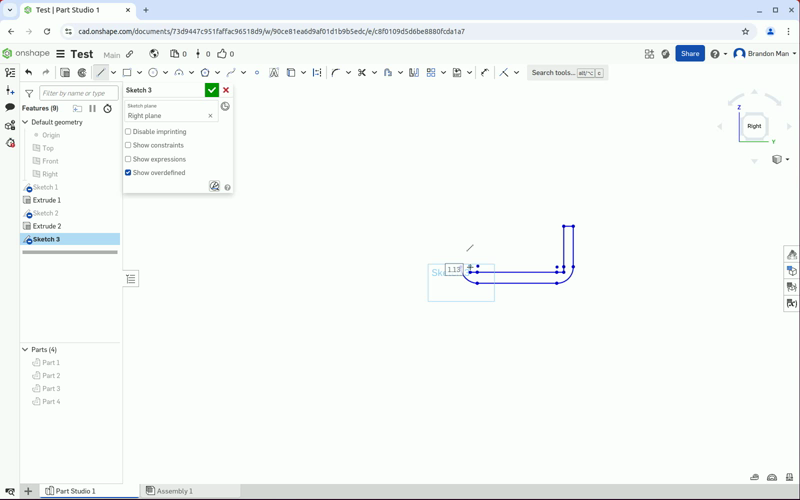
mouse_move(500, 266)
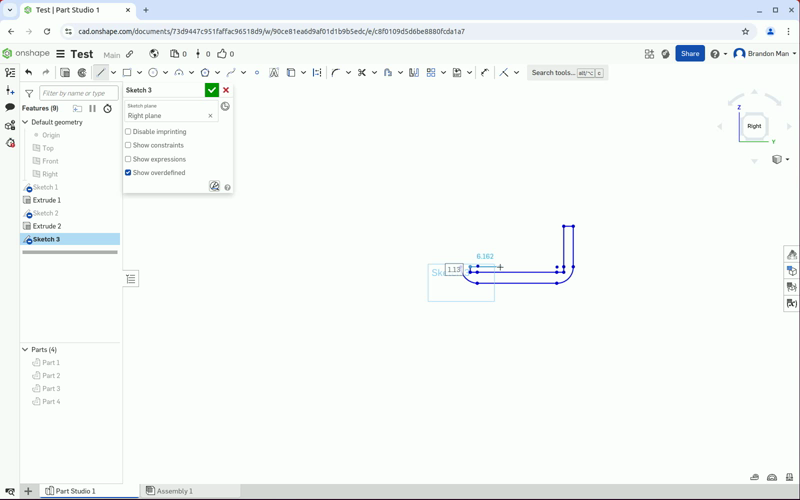
mouse_move(470, 226)
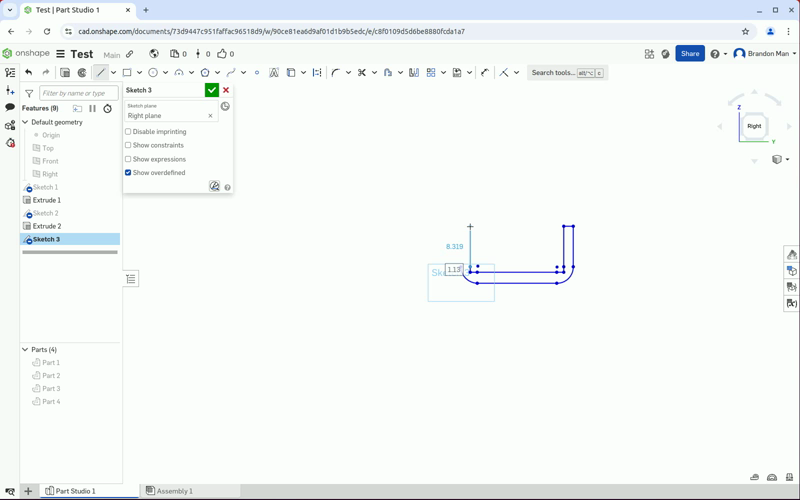
click(470, 226)
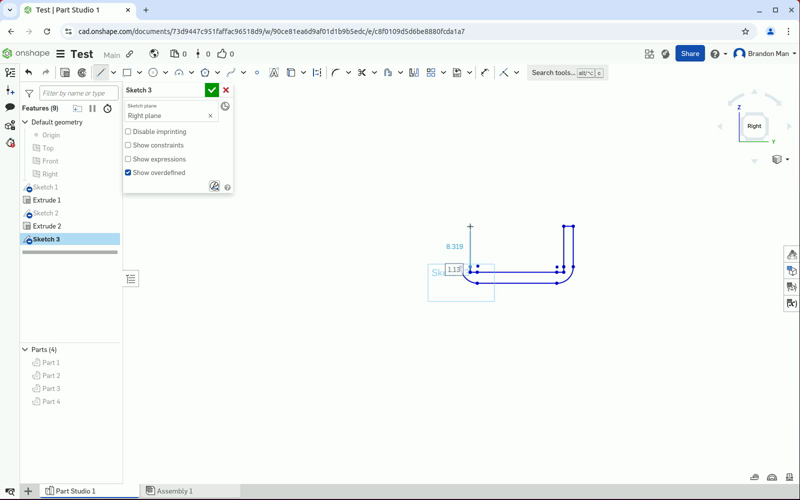
key_up(shift)
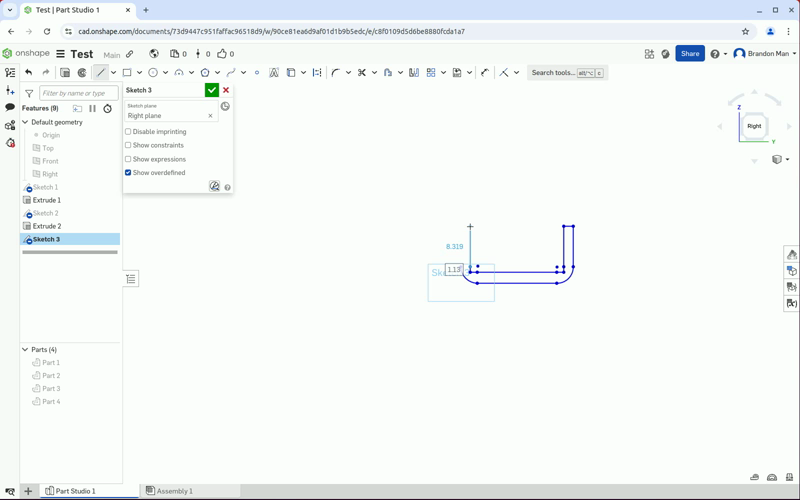
key_down(shift)
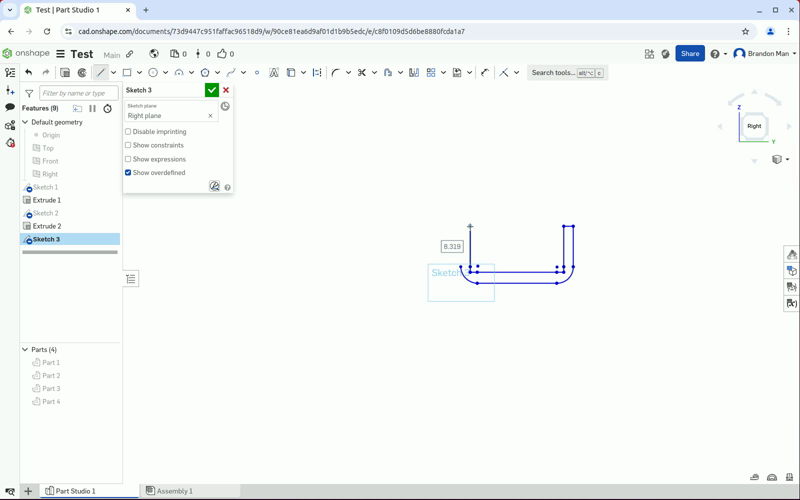
mouse_move(500, 226)
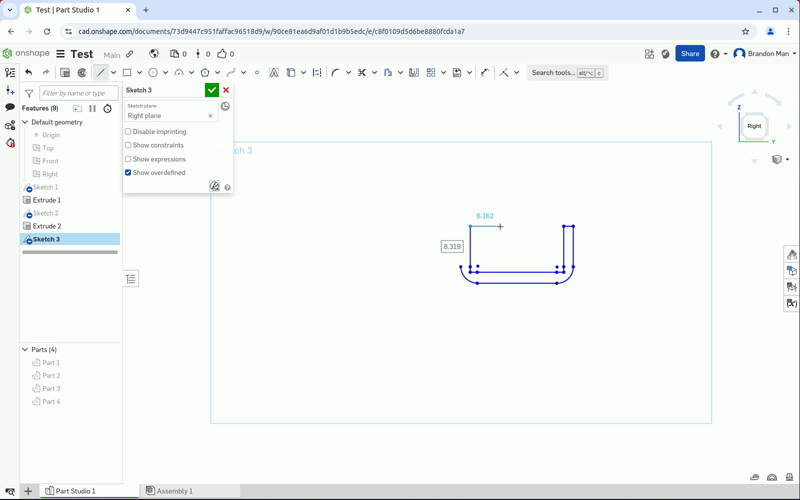
mouse_move(460, 226)
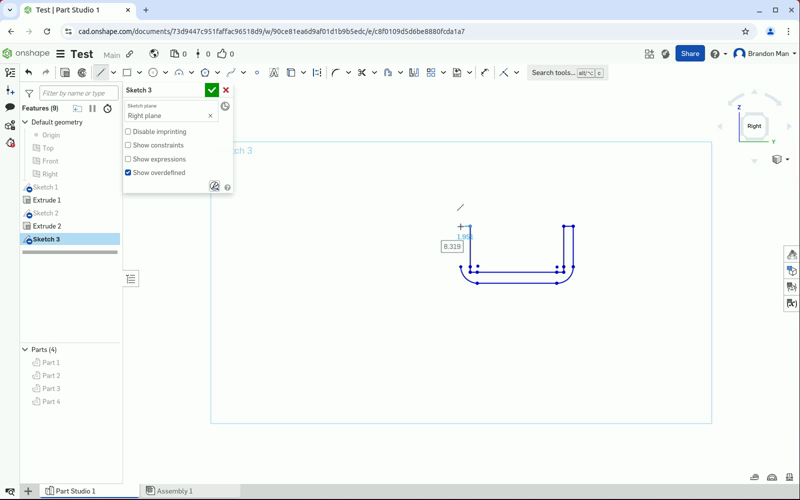
click(460, 226)
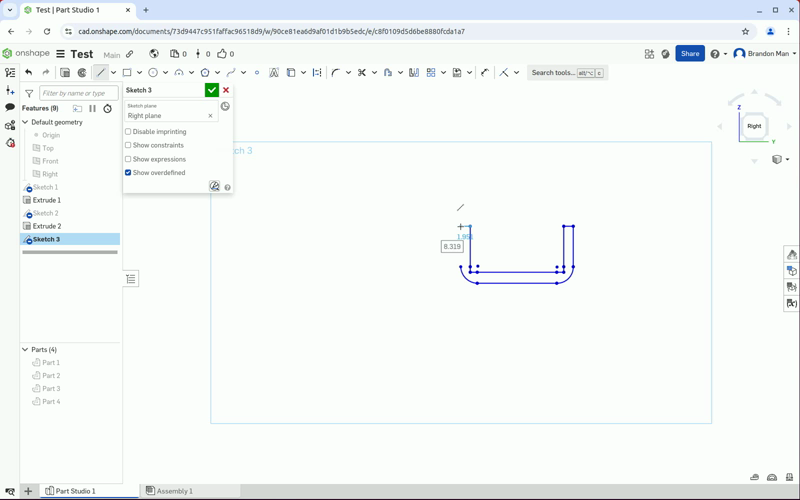
key_up(shift)
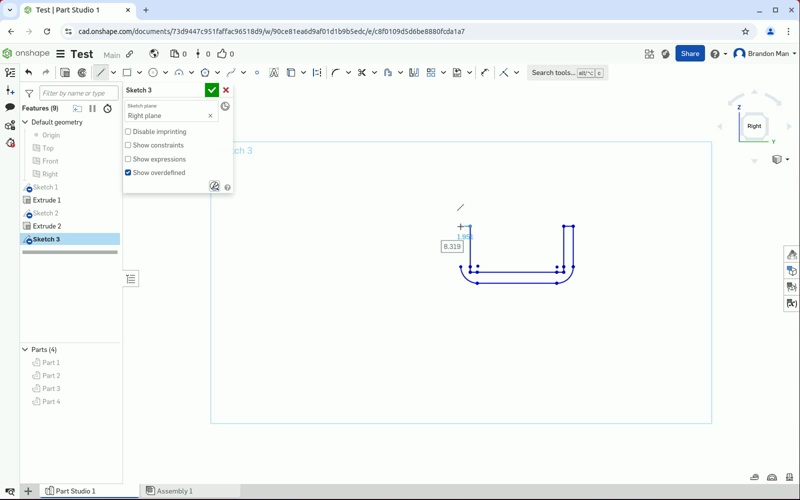
mouse_move(490, 226)
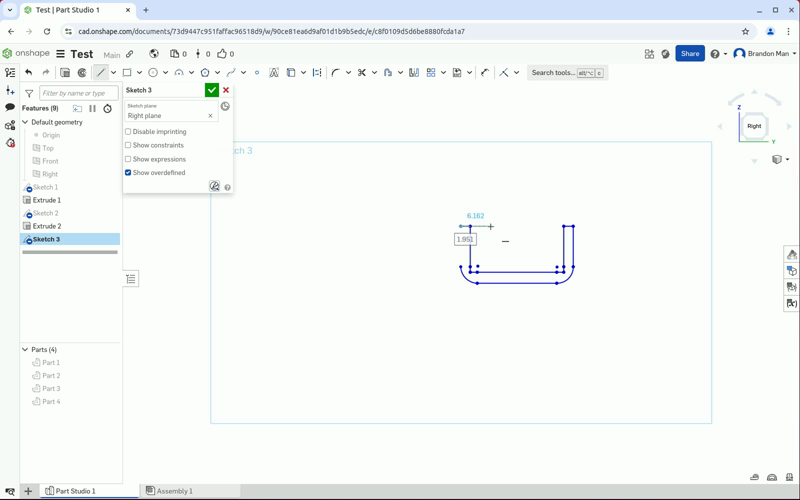
key_down(shift)
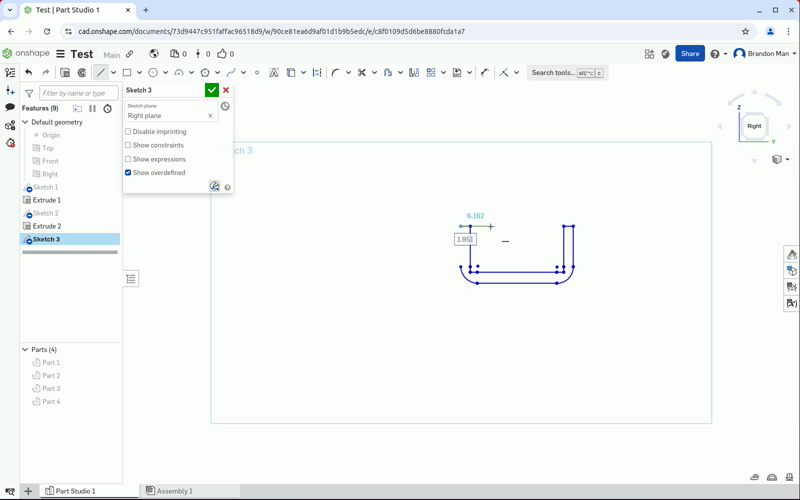
mouse_move(460, 266)
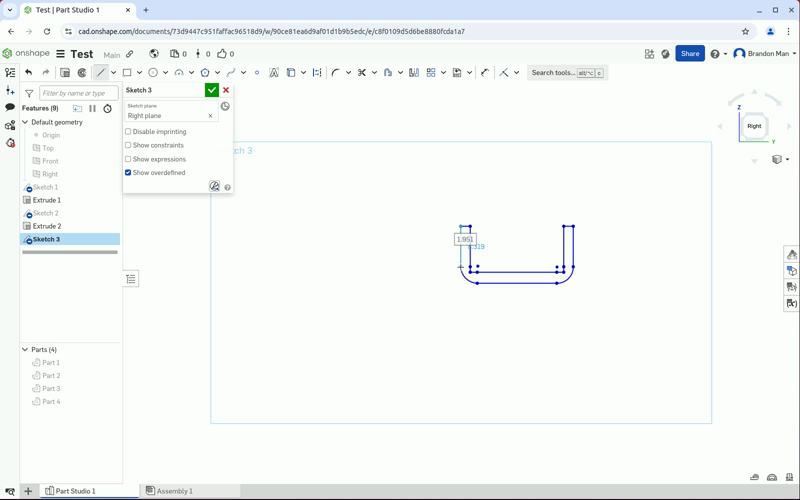
key_up(shift)
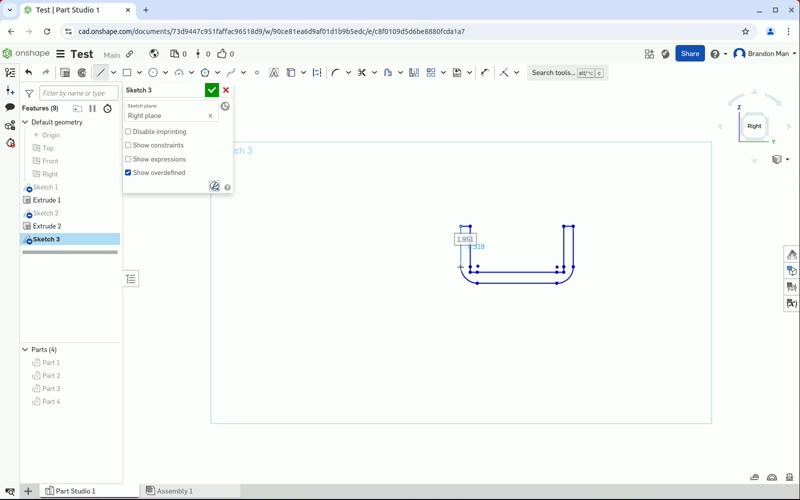
click(460, 266)
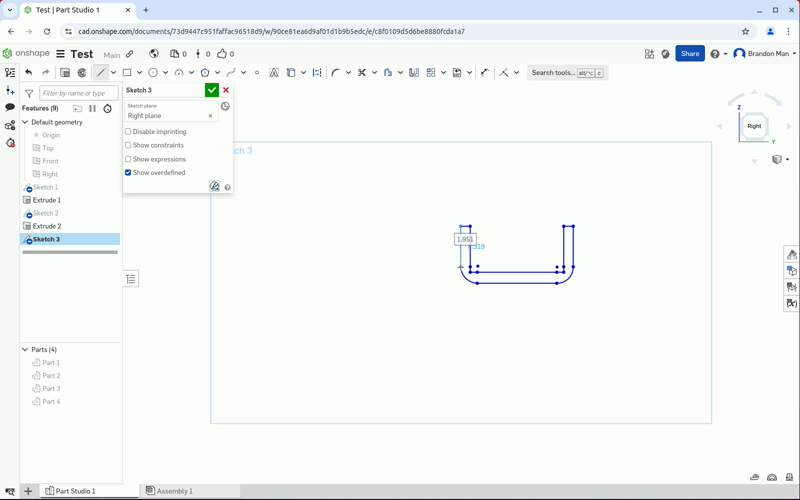
key(esc)
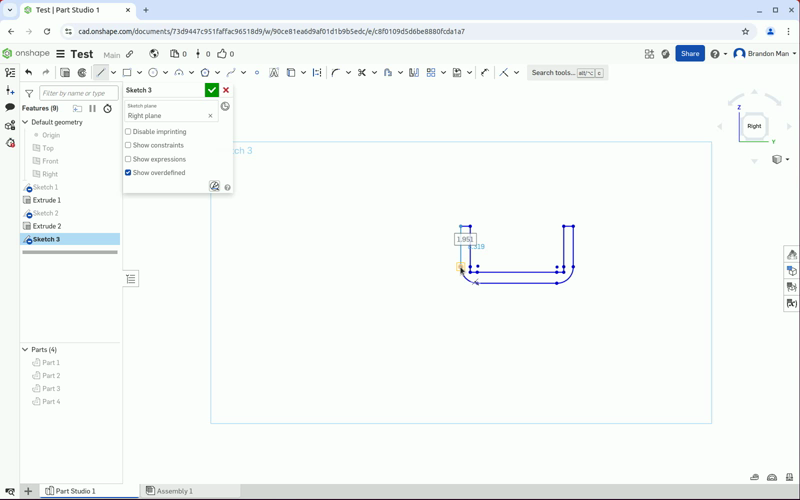
mouse_move(468, 242)
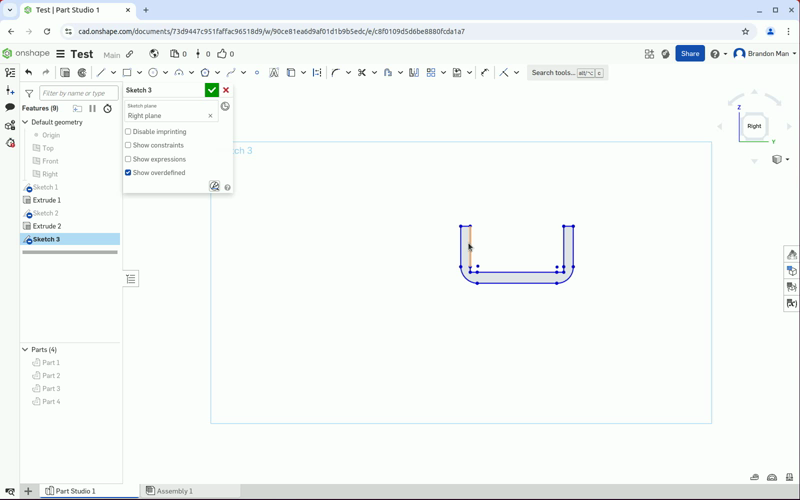
click(468, 242)
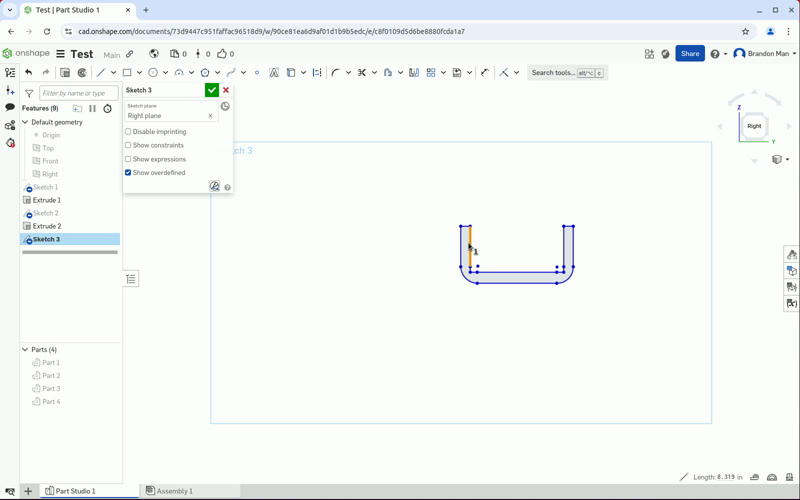
mouse_move(73, 352)
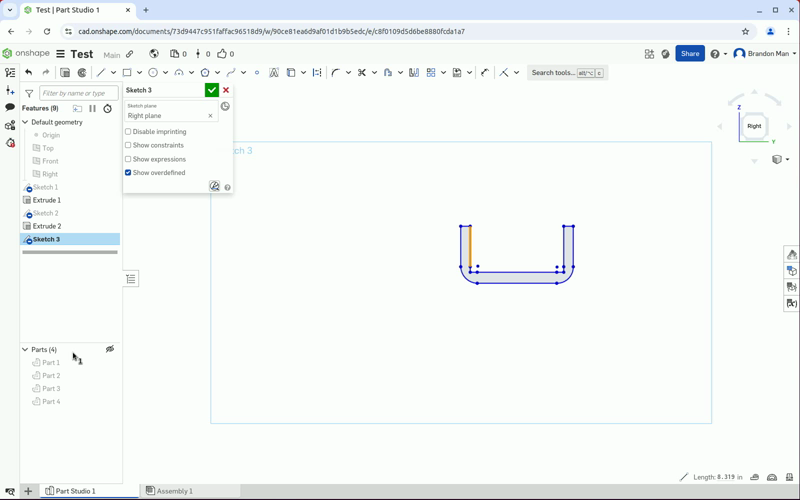
key(shift+y)
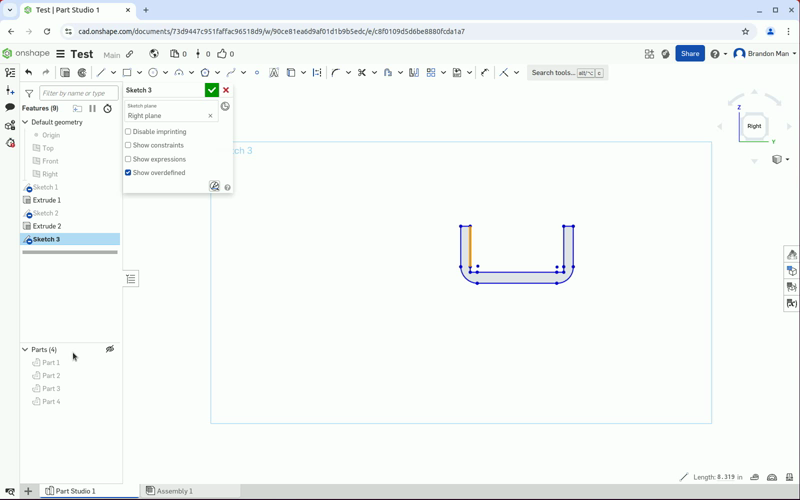
key(shift+e)
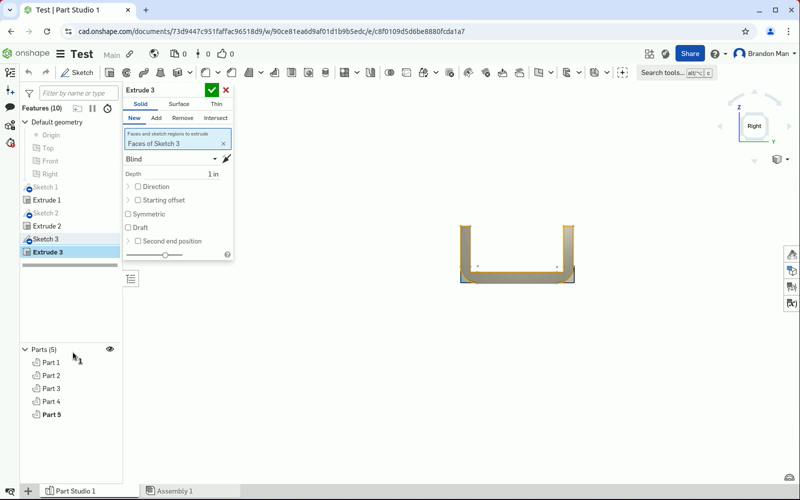
mouse_move(143, 106)
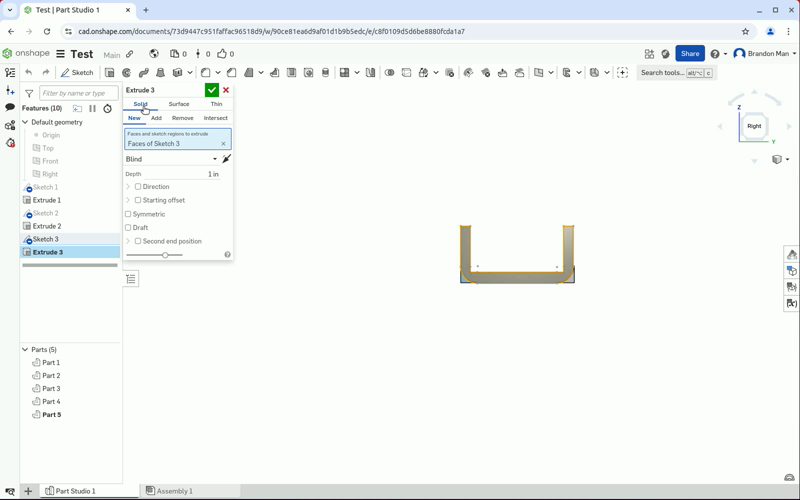
click(143, 106)
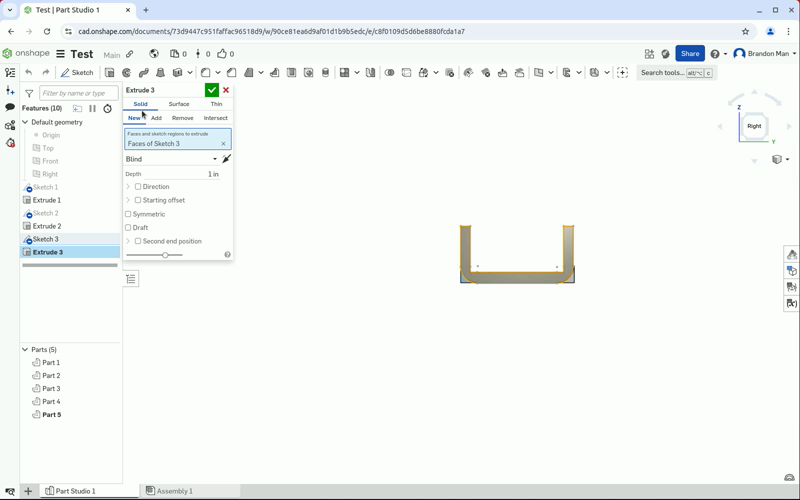
mouse_move(137, 120)
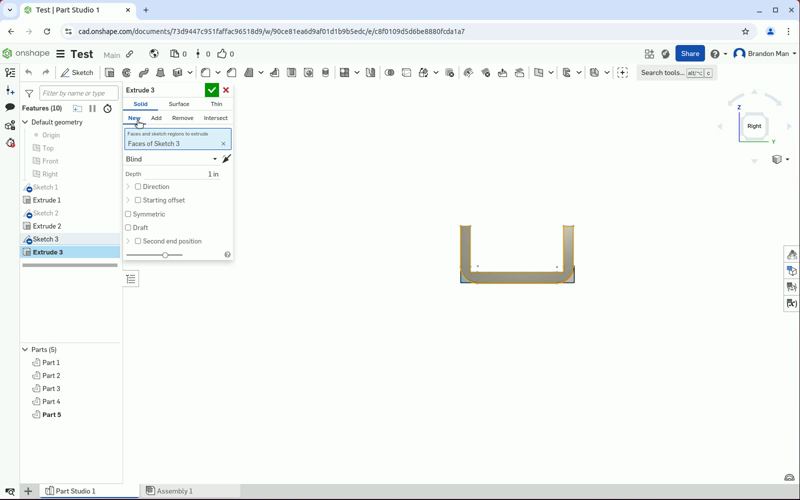
click(137, 120)
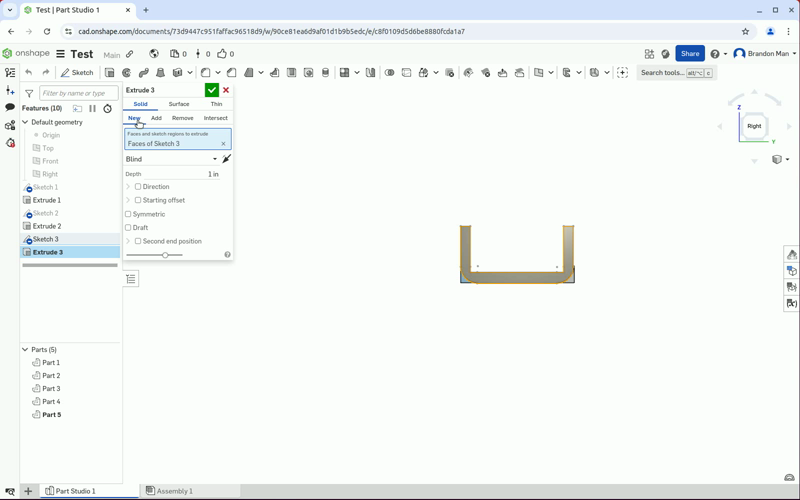
key(tab, 4)
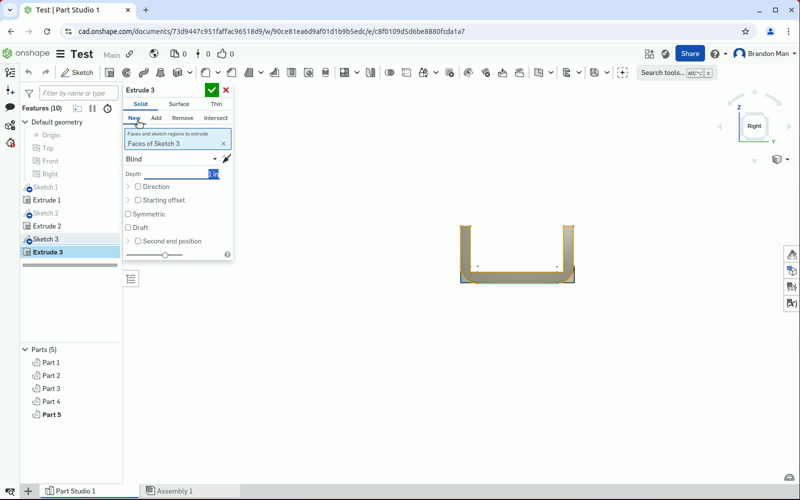
text(33.218)
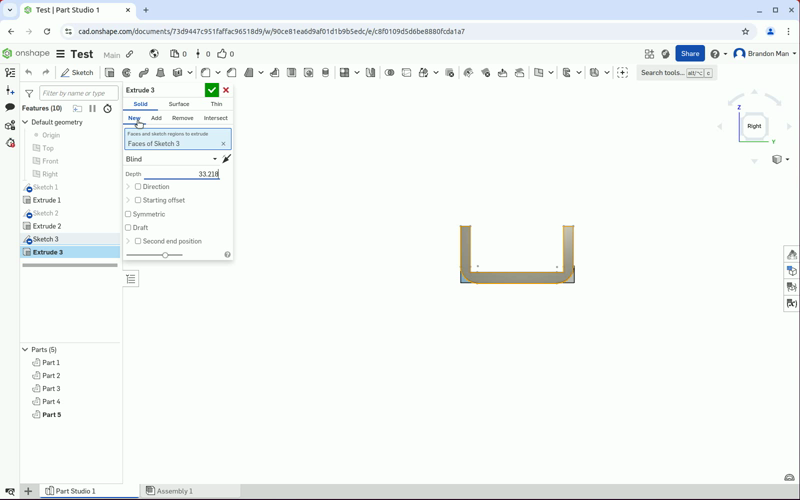
key(tab, 3)
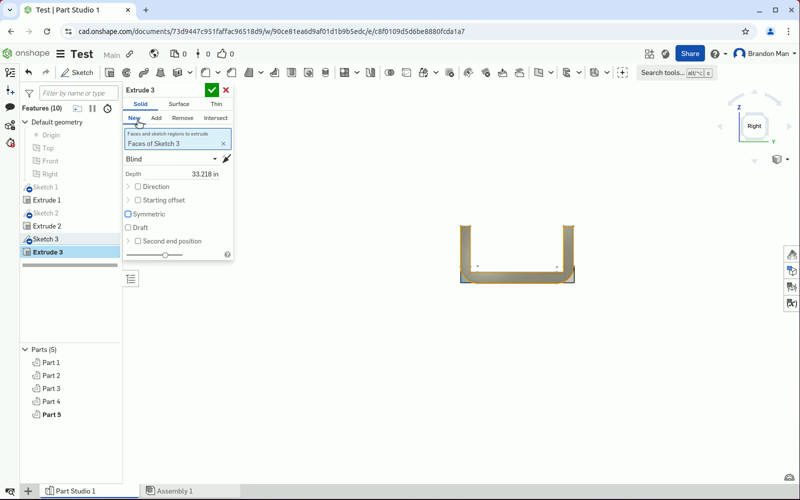
key(space)
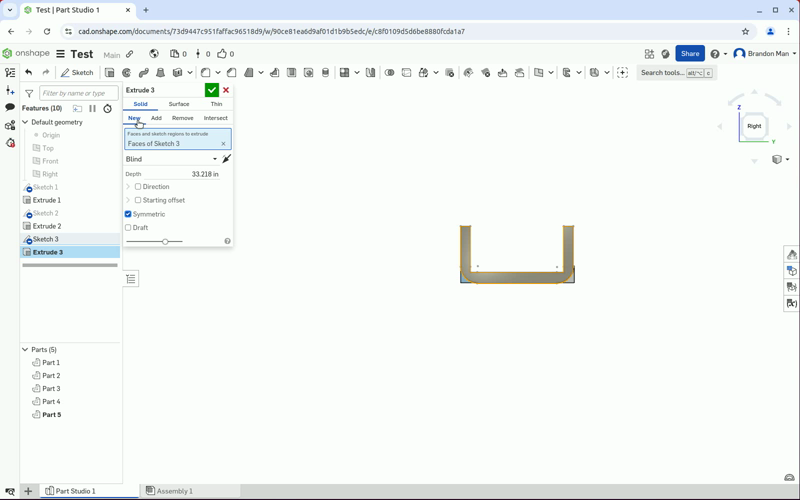
key(enter)
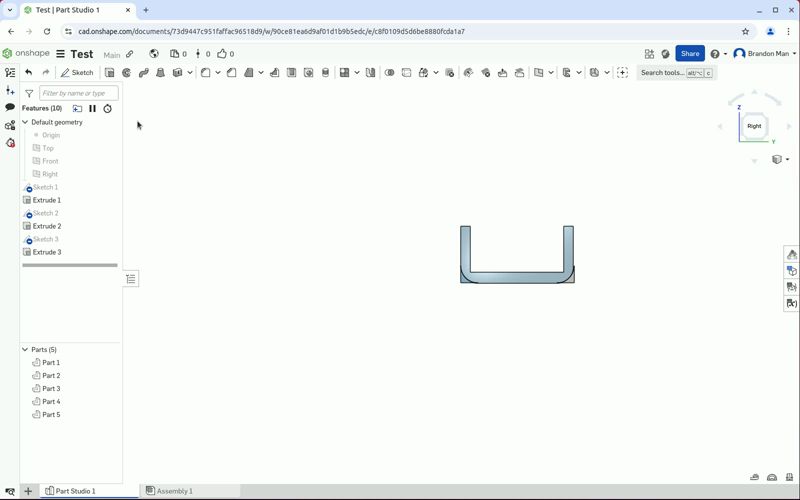
key(shift+h)
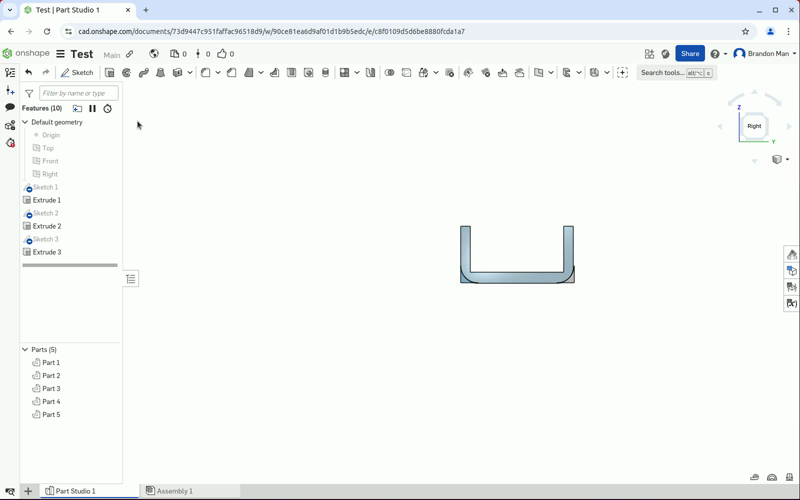
key(shift+h)
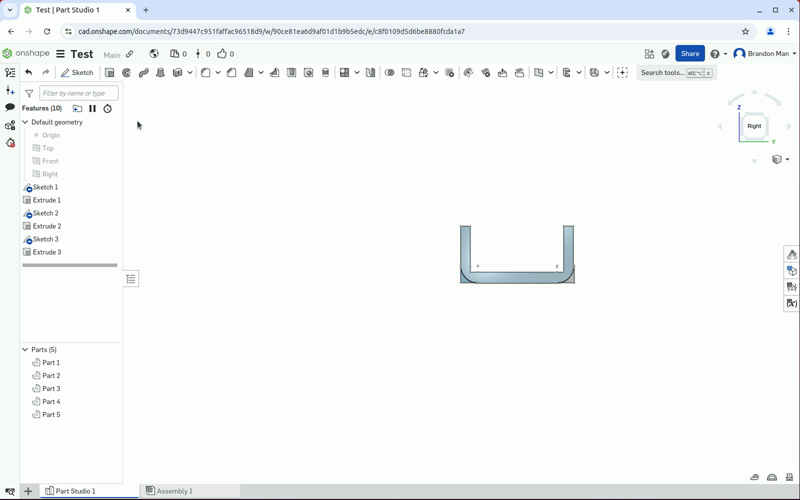
key(shift+7)
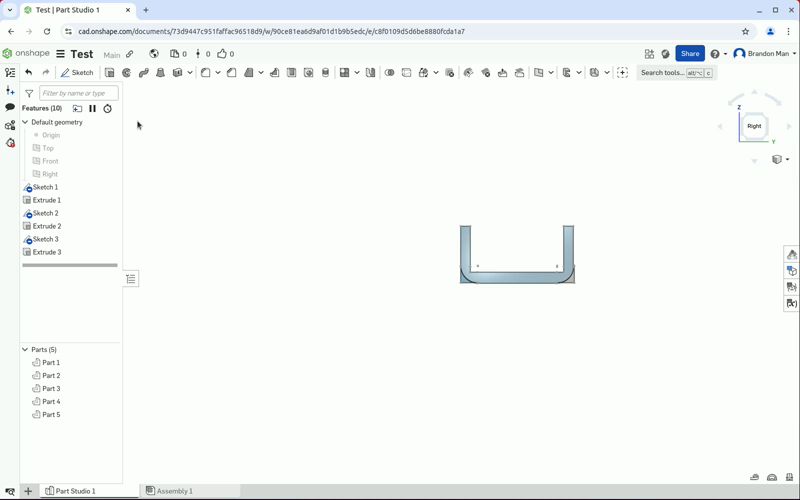
key(right, 2)
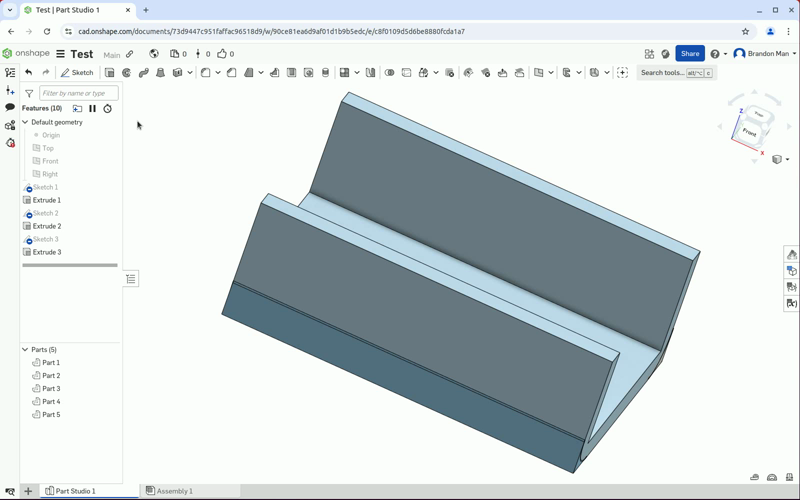
key(down, 2)
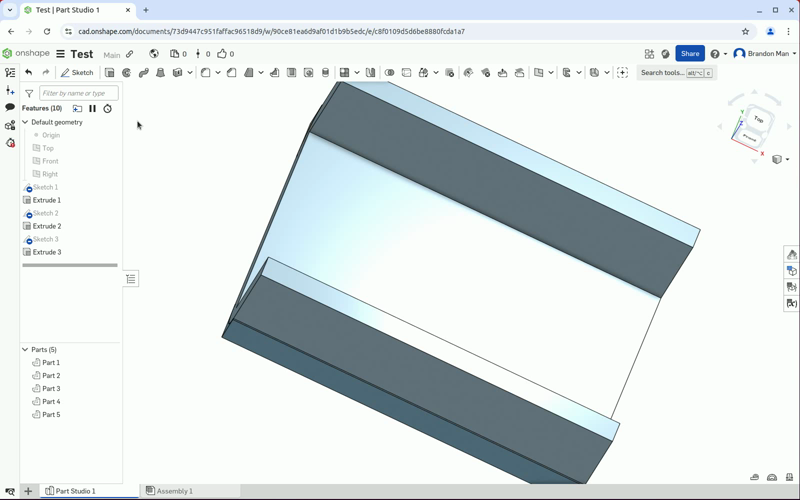
key(up, 2)
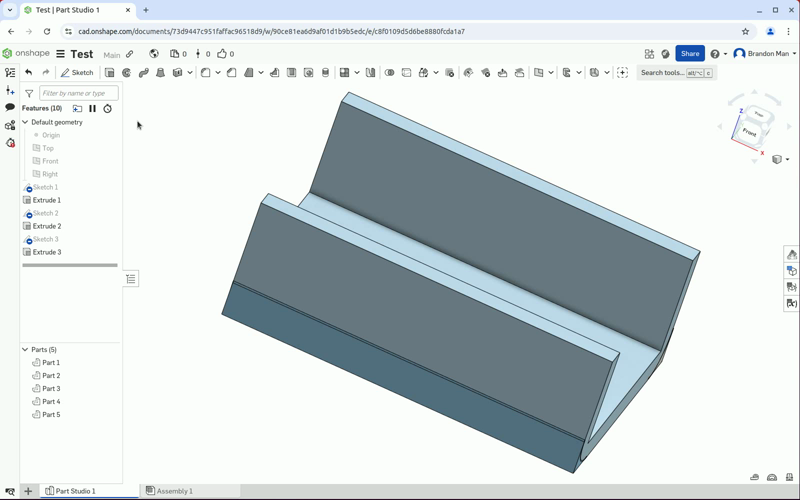
key(left, 2)
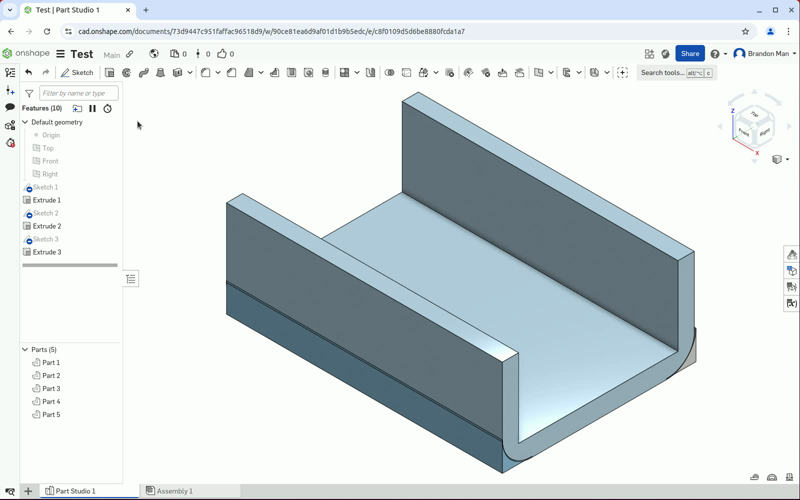
mouse_move(73, 189)
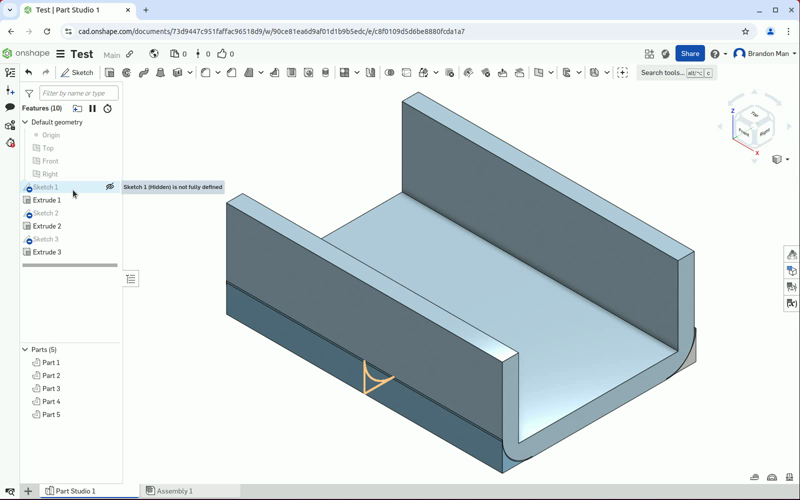
click(73, 189)